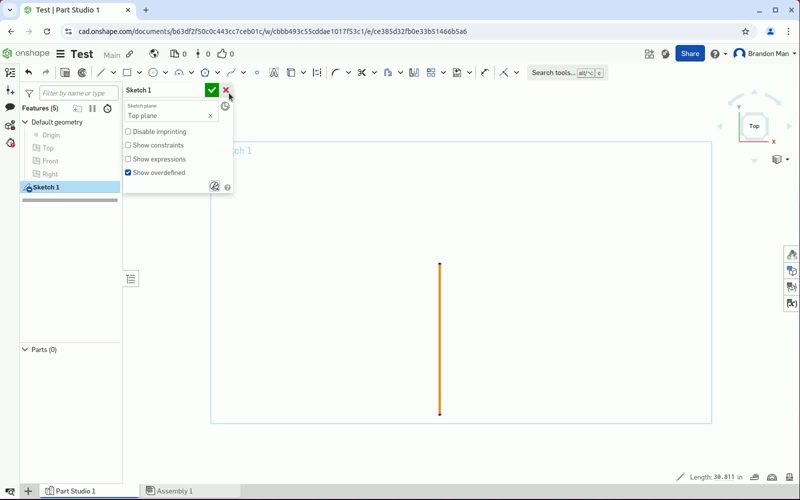
key(shift+h)
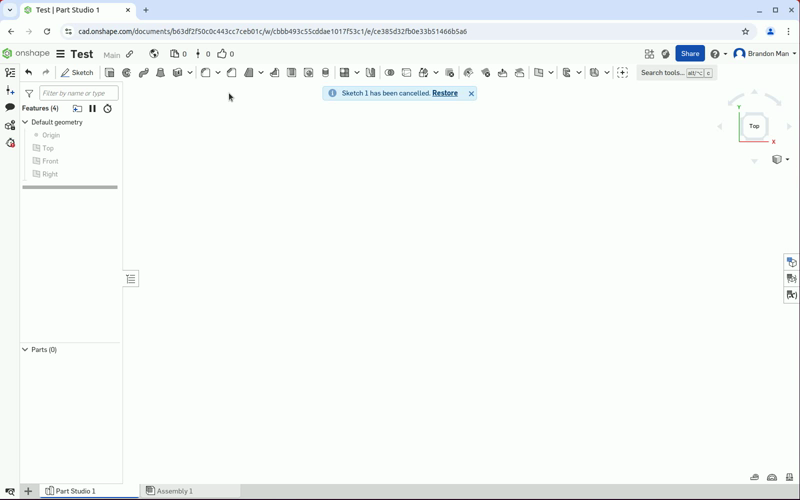
mouse_move(73, 352)
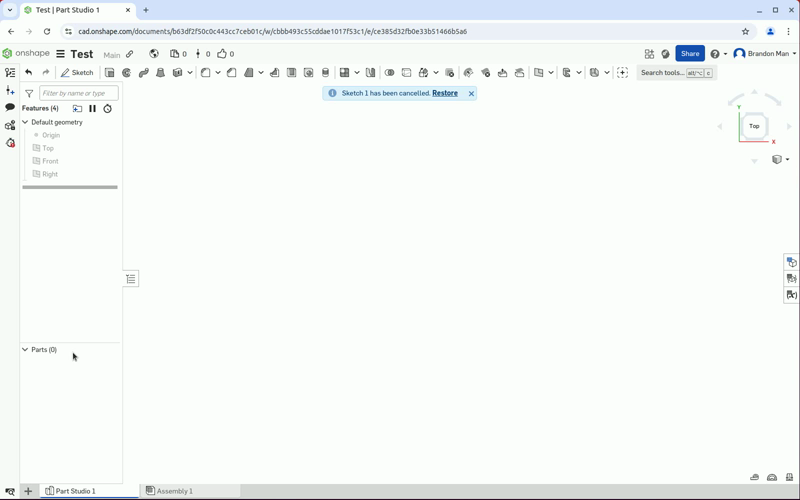
key(y)
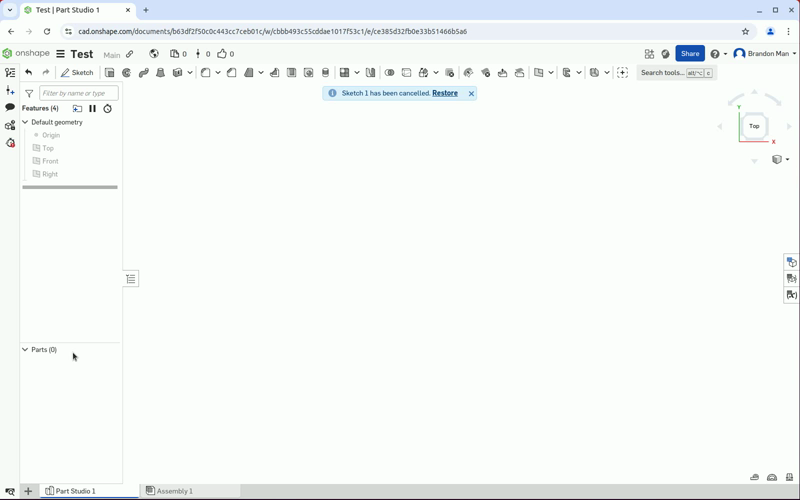
key(shift+p)
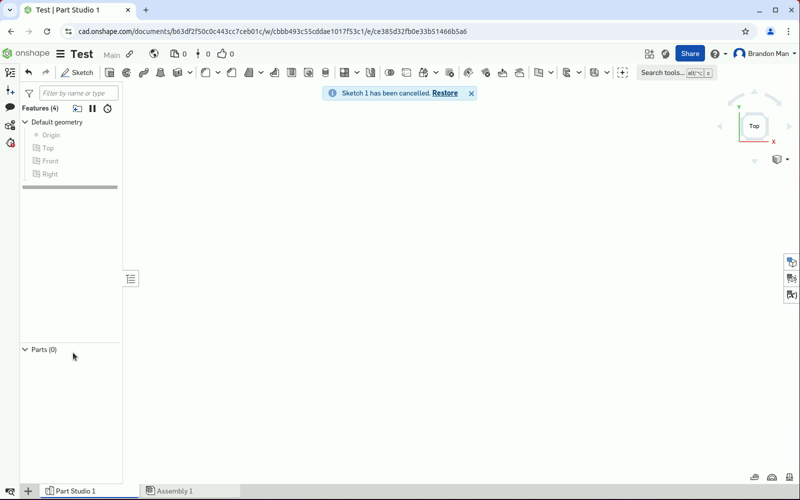
key(space)
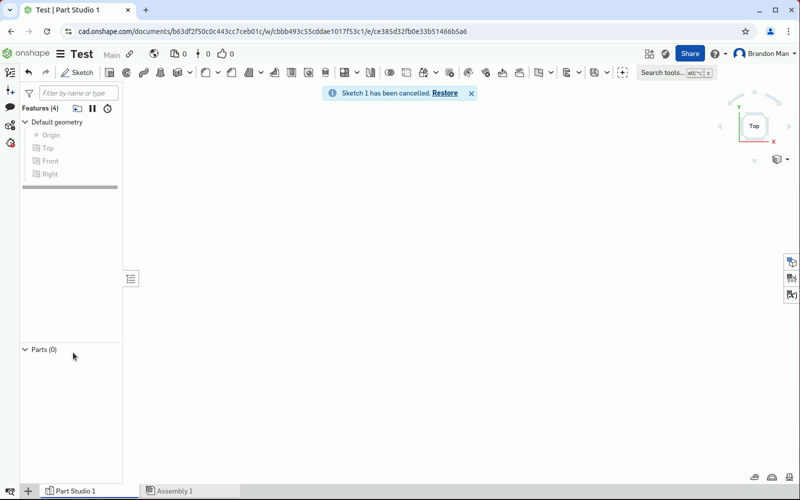
key_down(shift)
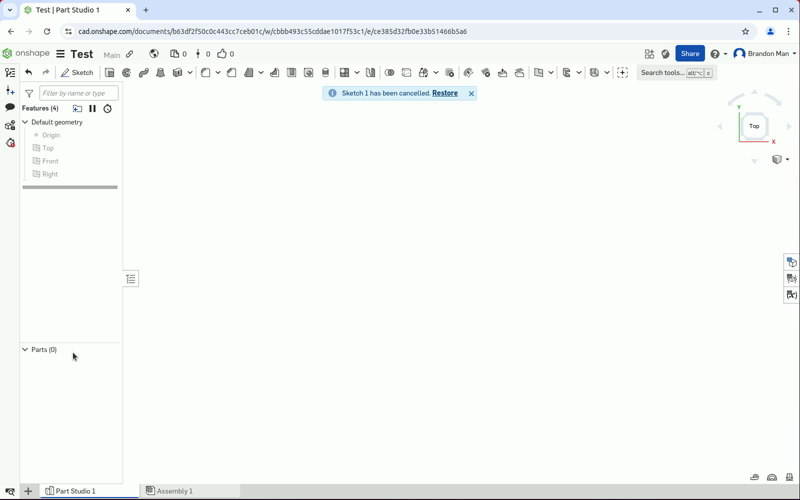
key(up)
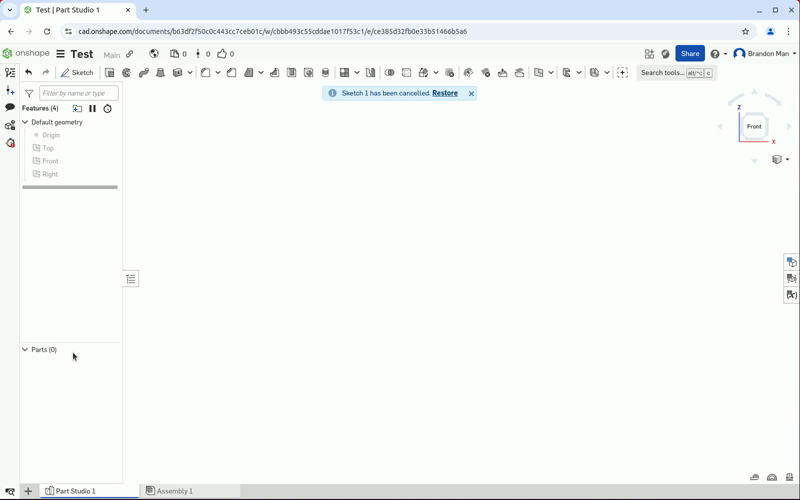
key_up(shift)
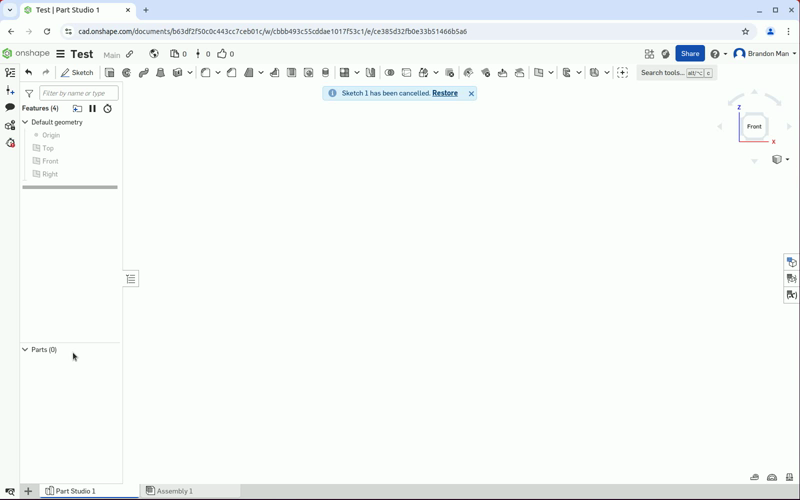
mouse_move(73, 352)
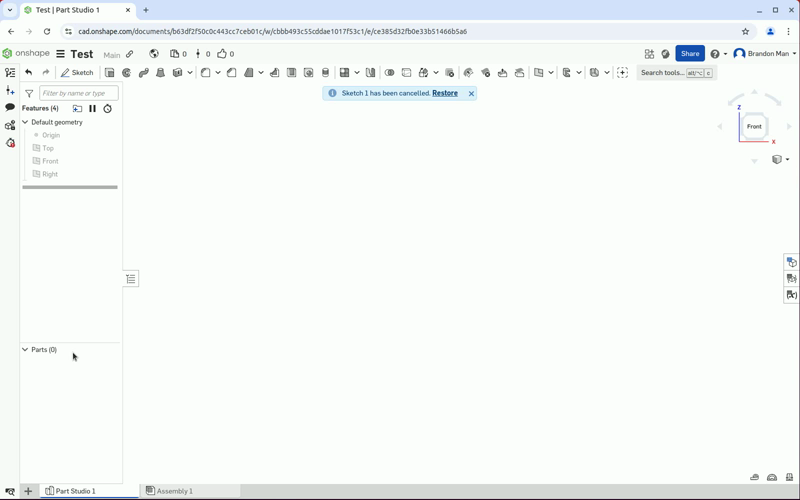
key(shift+y)
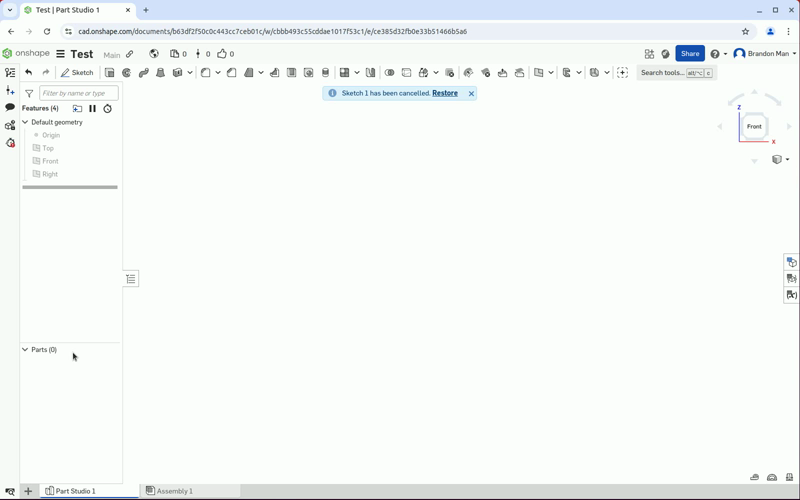
key(shift+s)
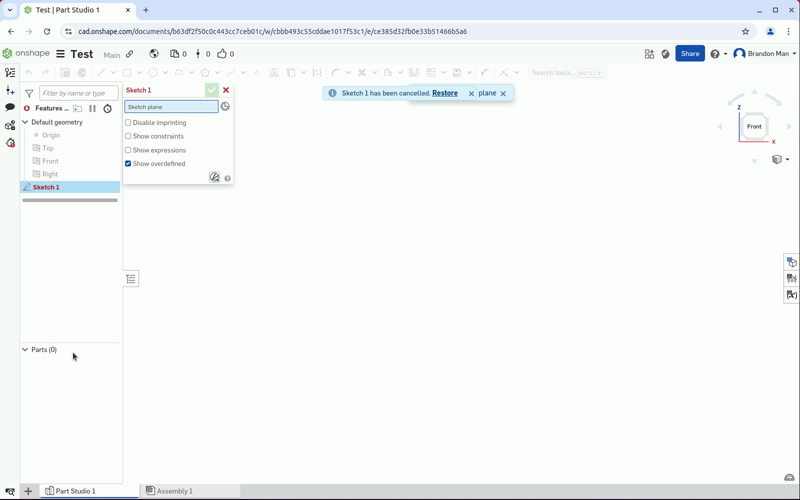
mouse_move(73, 163)
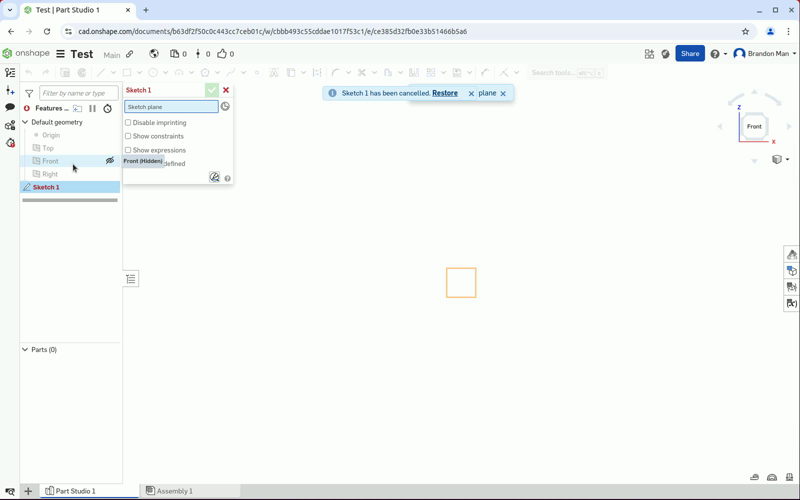
click(73, 163)
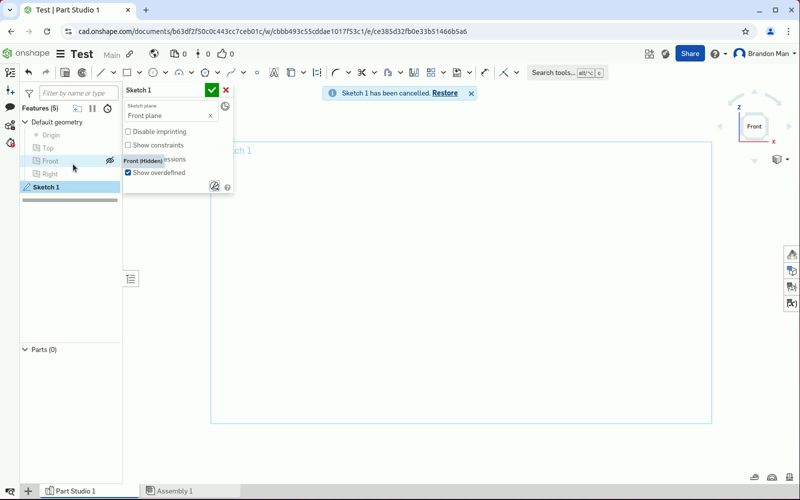
mouse_move(73, 352)
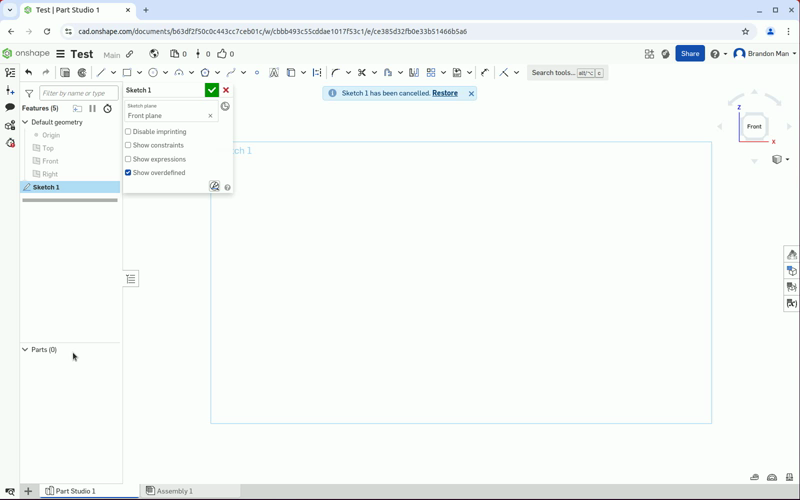
key(y)
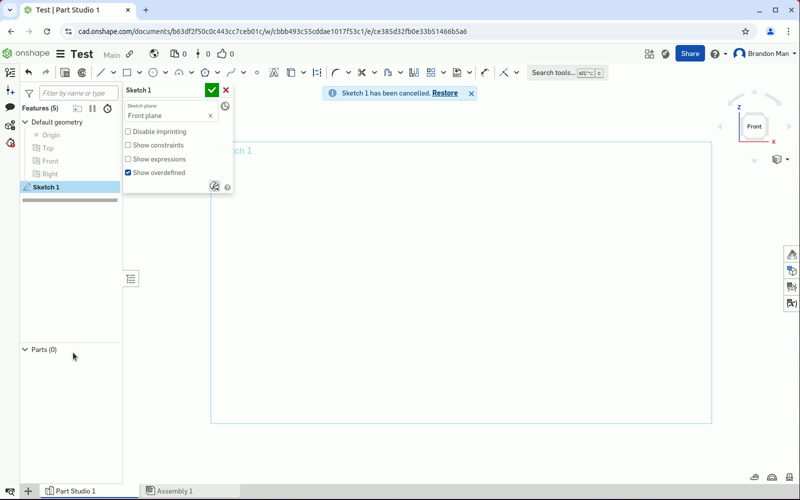
key(l)
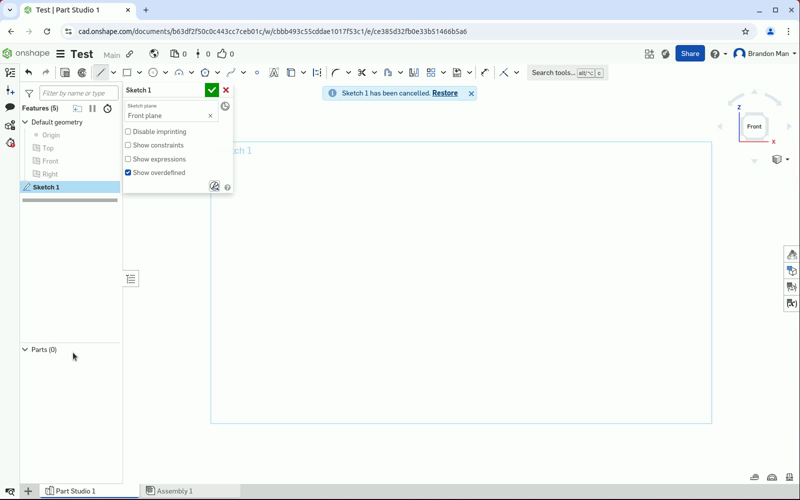
key_down(shift)
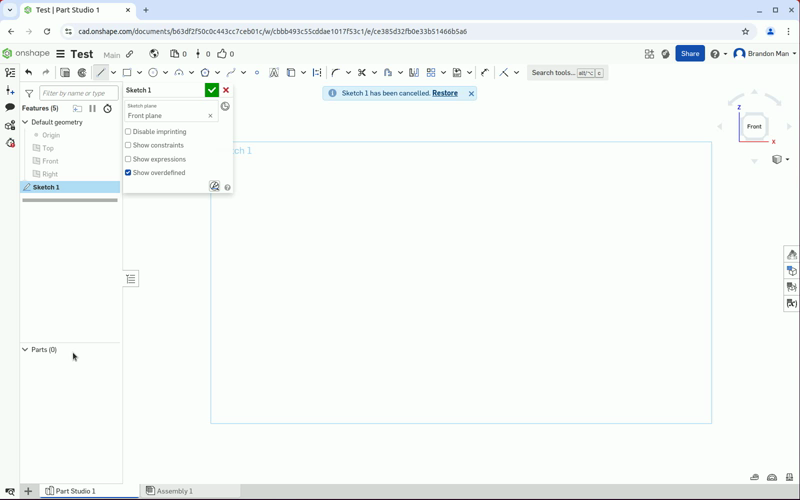
mouse_move(348, 282)
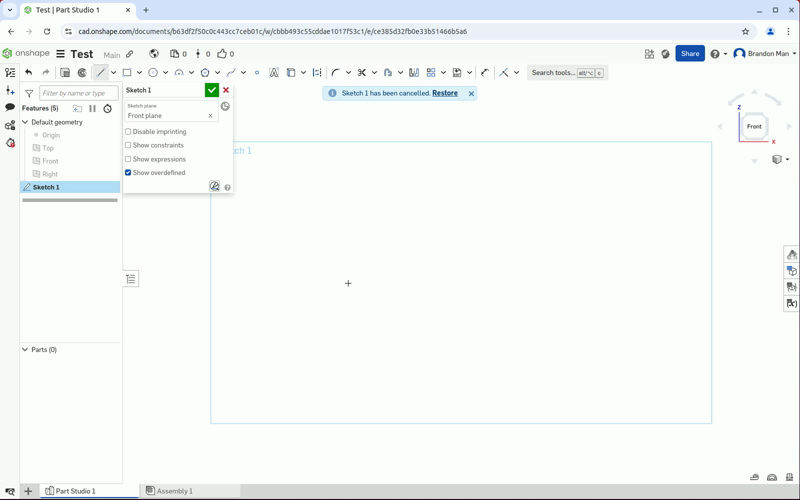
click(348, 282)
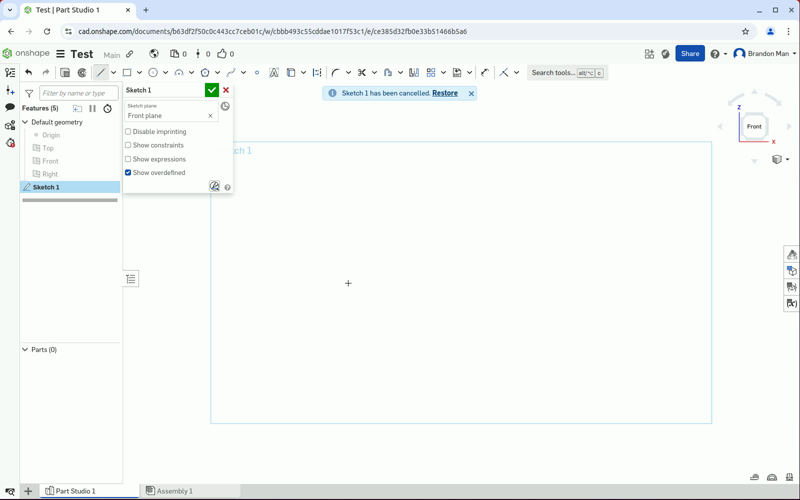
key_up(shift)
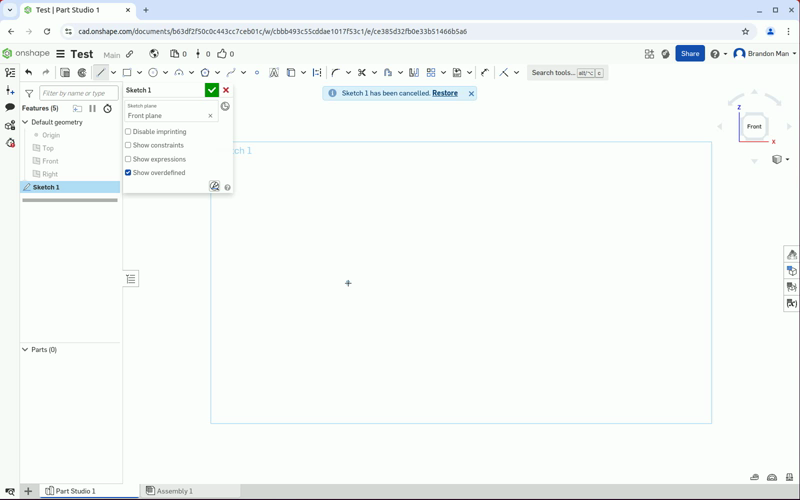
key_down(shift)
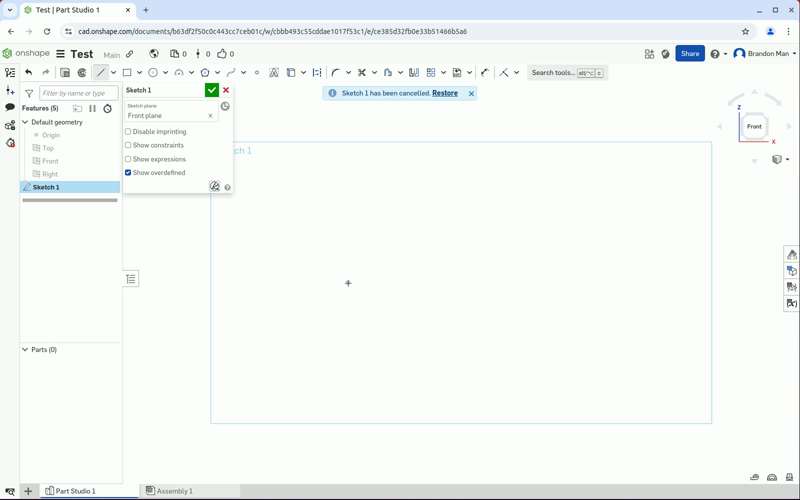
mouse_move(460, 282)
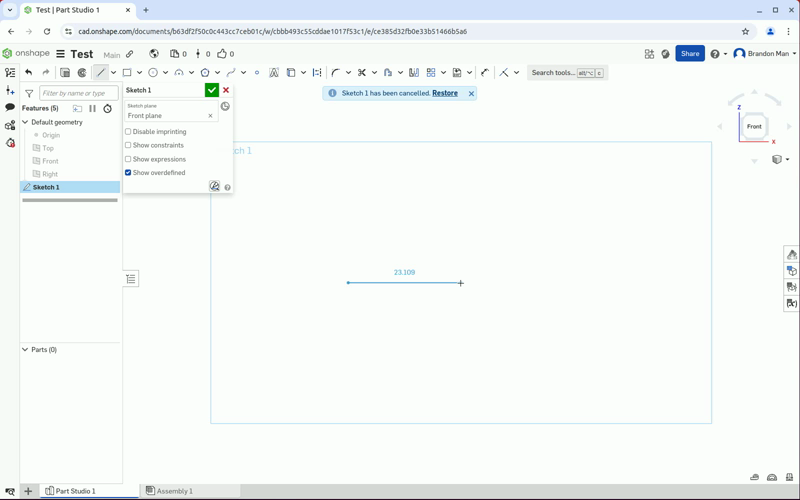
click(460, 282)
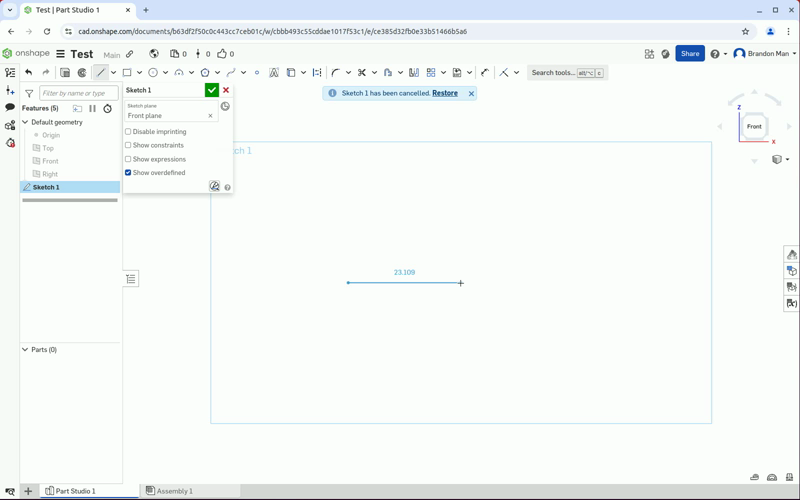
key_up(shift)
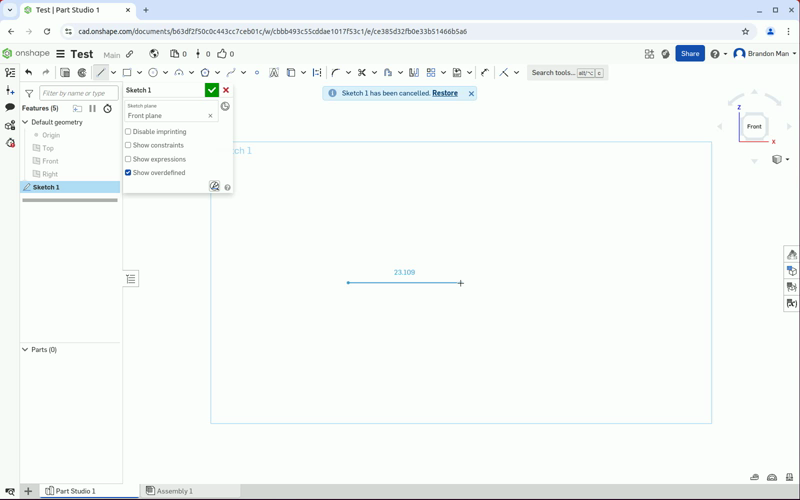
key_down(shift)
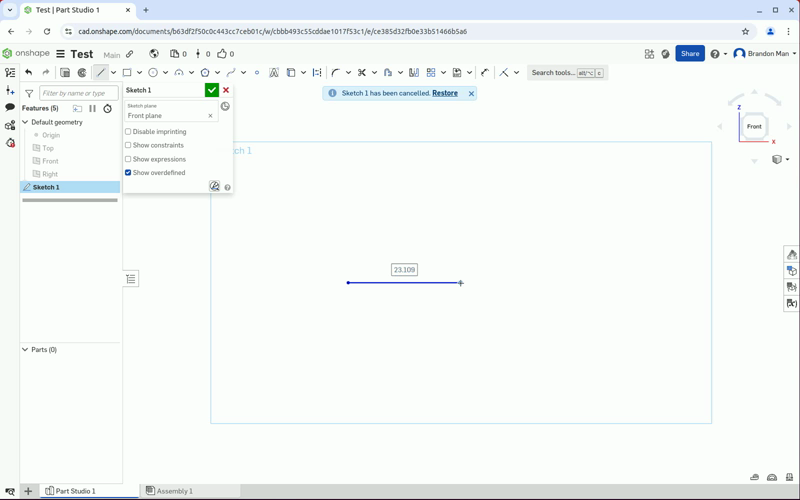
mouse_move(490, 282)
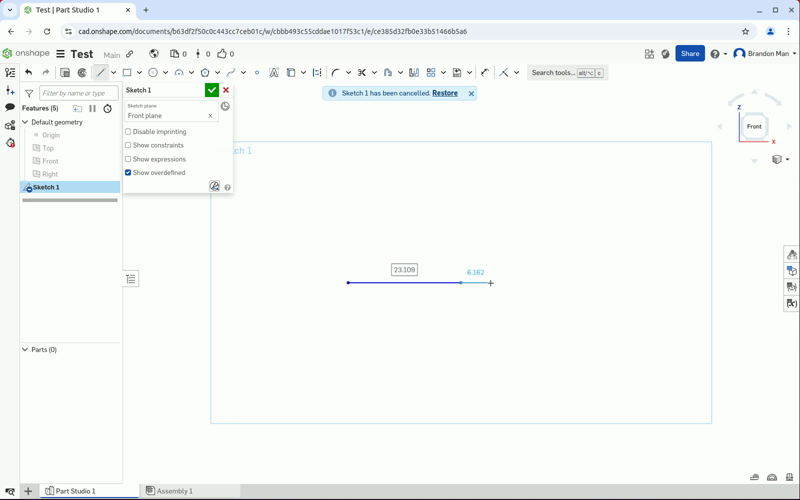
mouse_move(460, 272)
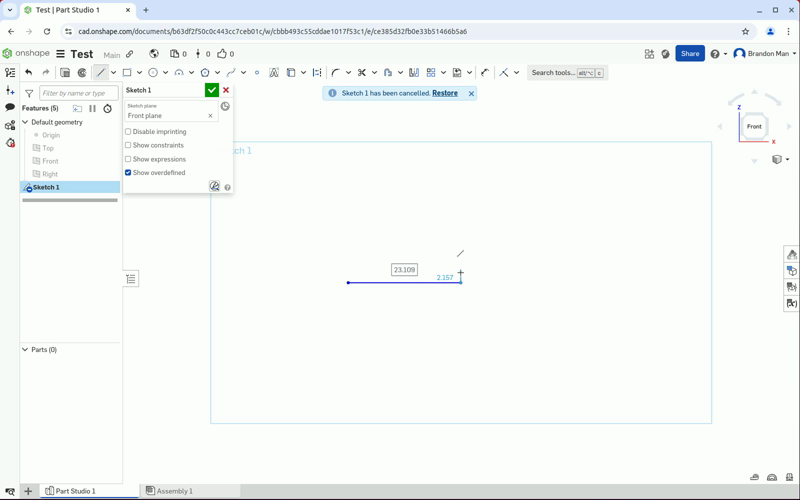
click(460, 272)
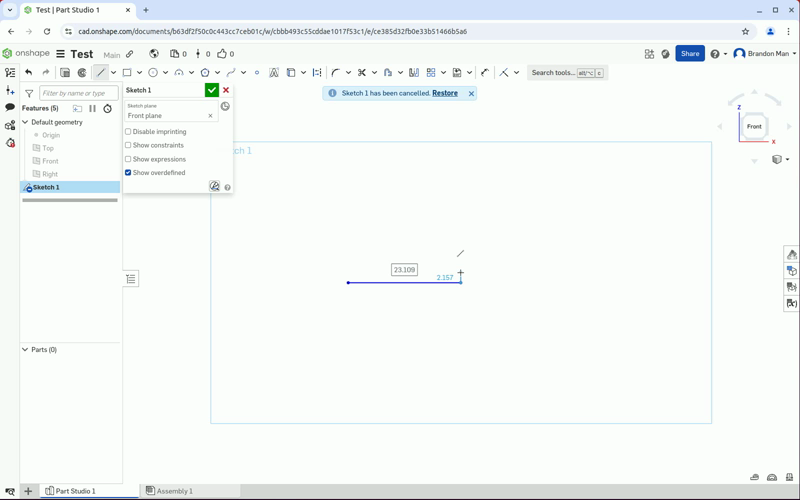
key_up(shift)
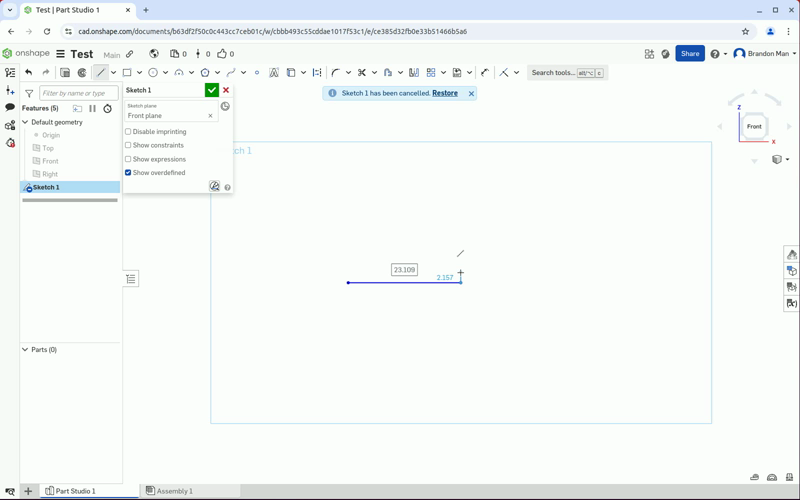
key_down(shift)
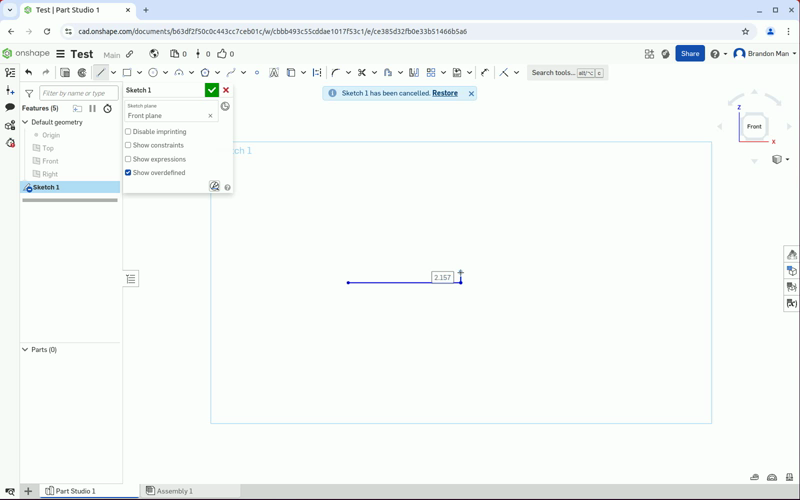
mouse_move(348, 272)
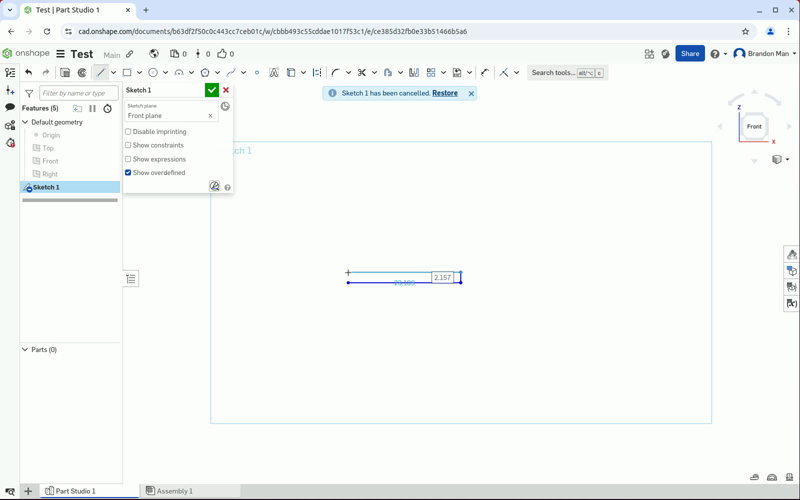
click(348, 272)
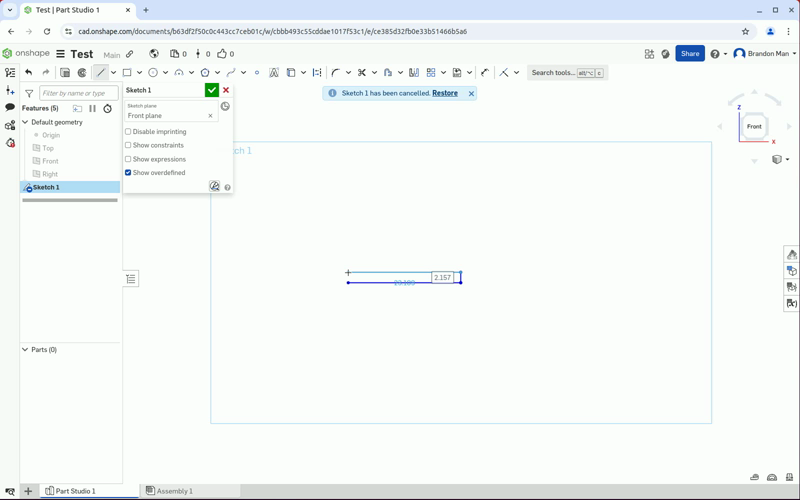
key_up(shift)
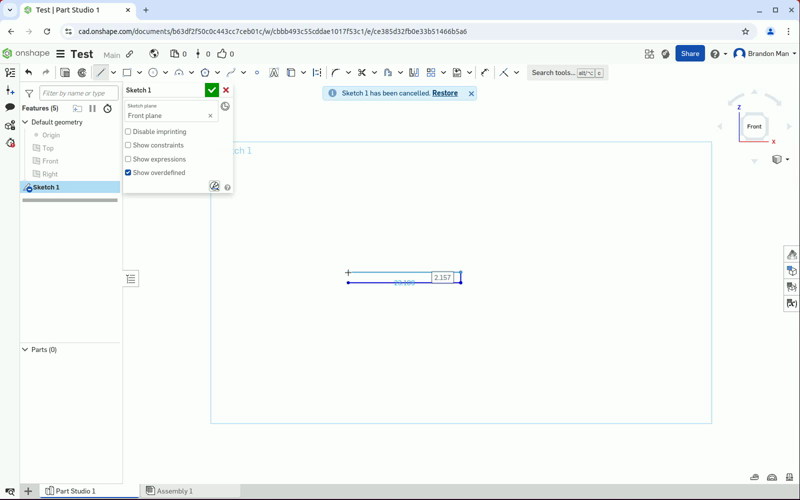
mouse_move(378, 272)
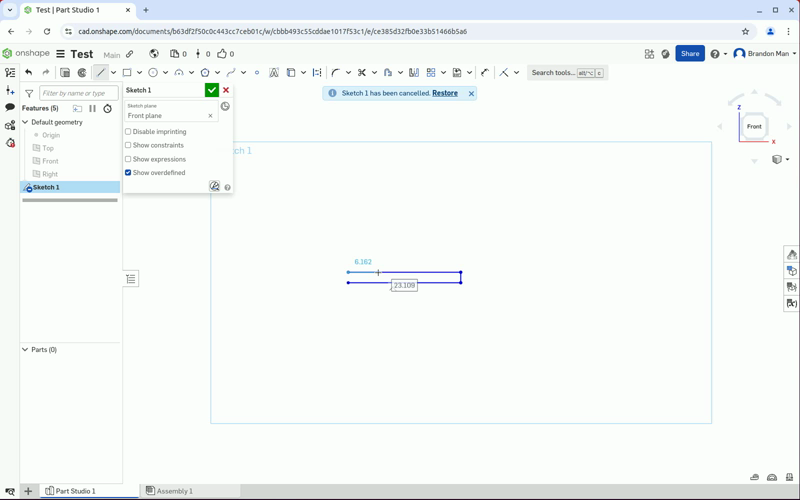
key_down(shift)
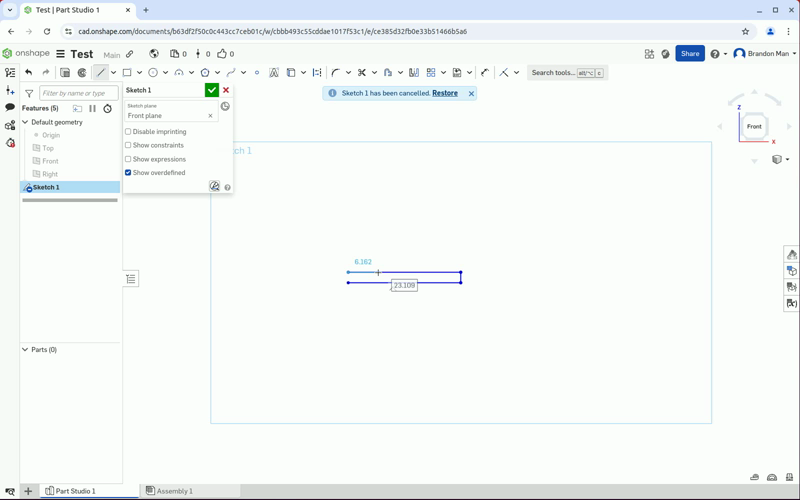
mouse_move(348, 282)
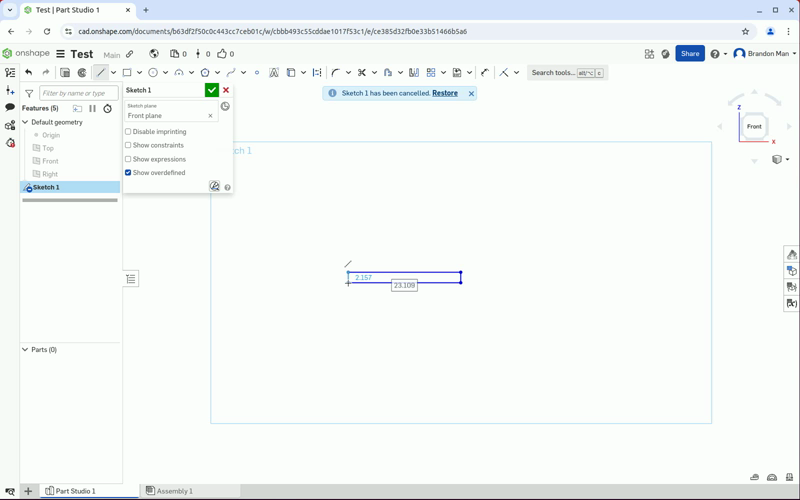
key_up(shift)
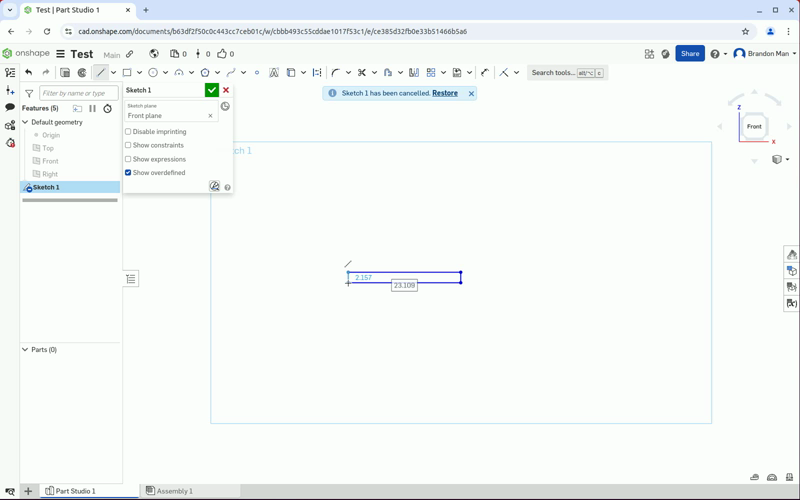
click(348, 282)
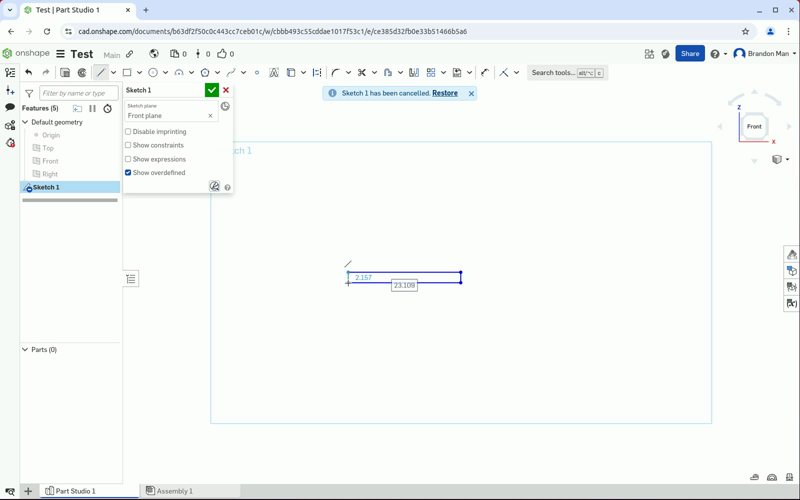
key(esc)
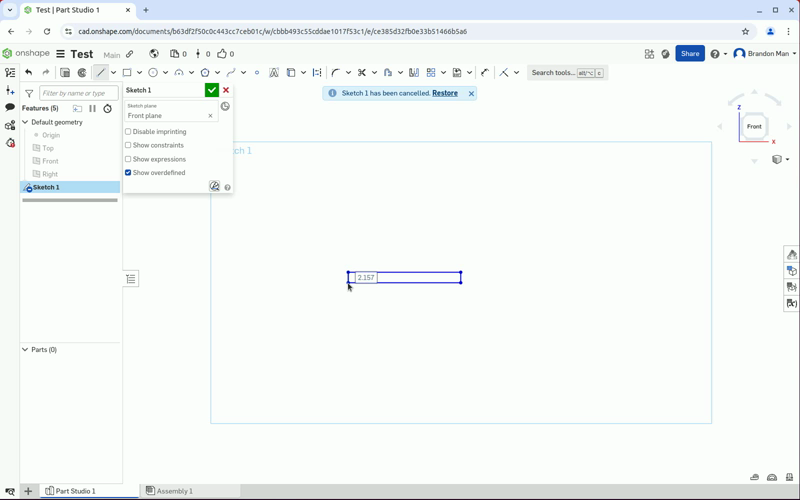
mouse_move(388, 276)
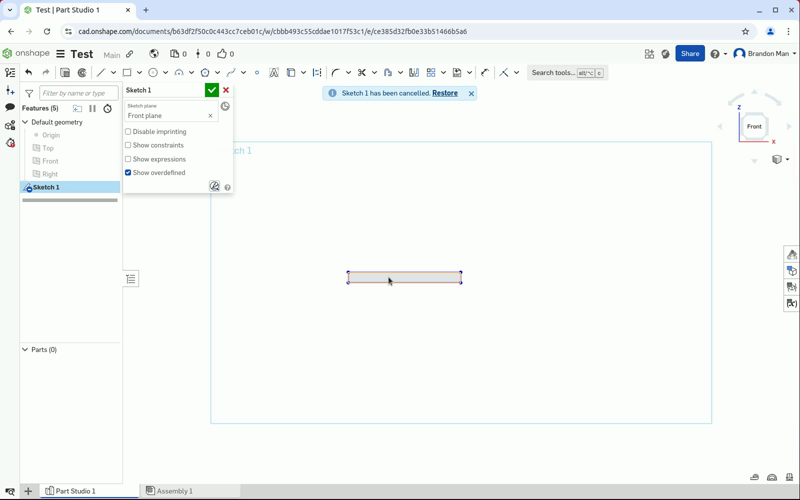
scroll(6)
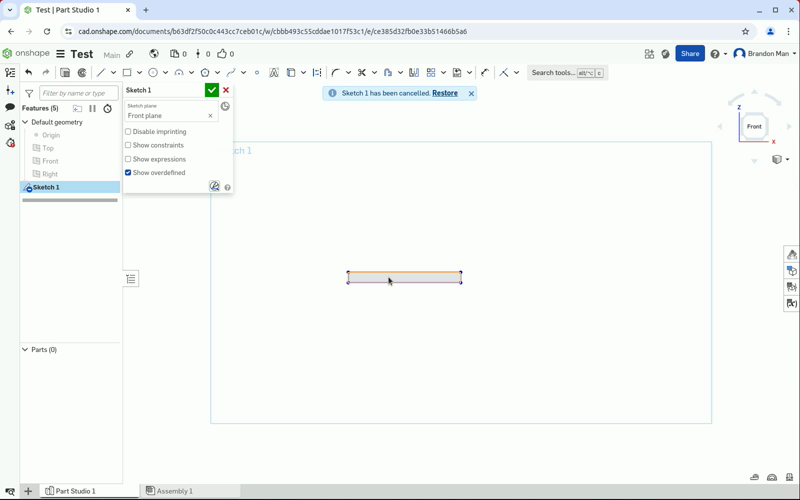
scroll(6)
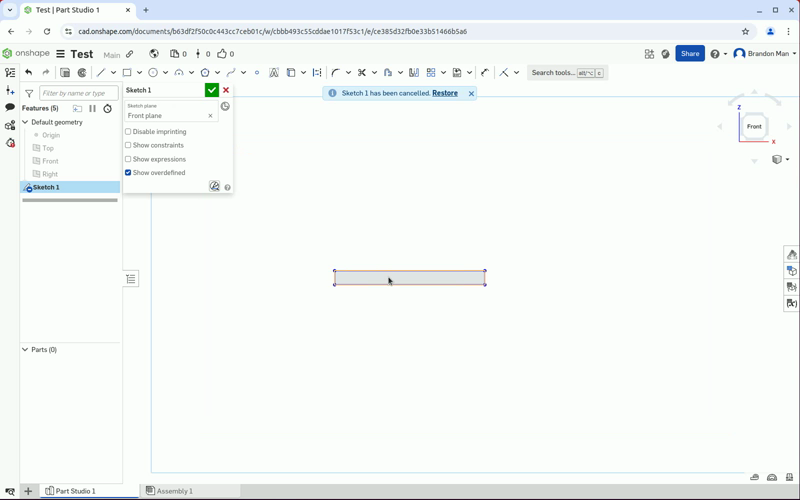
scroll(6)
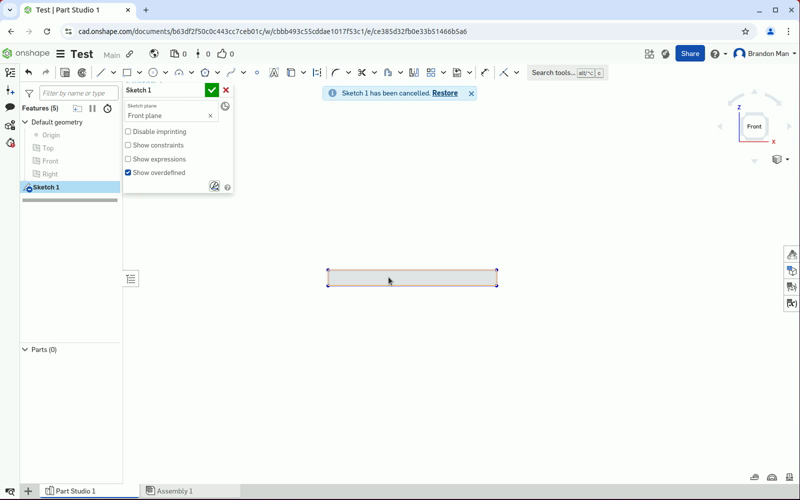
scroll(6)
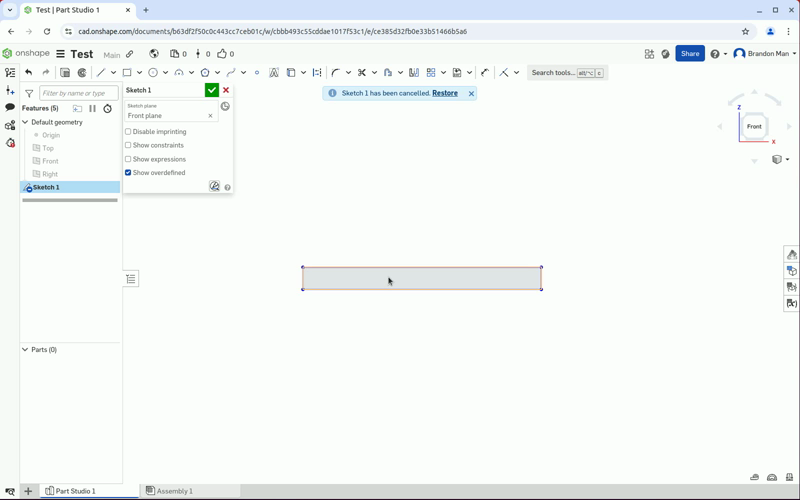
scroll(6)
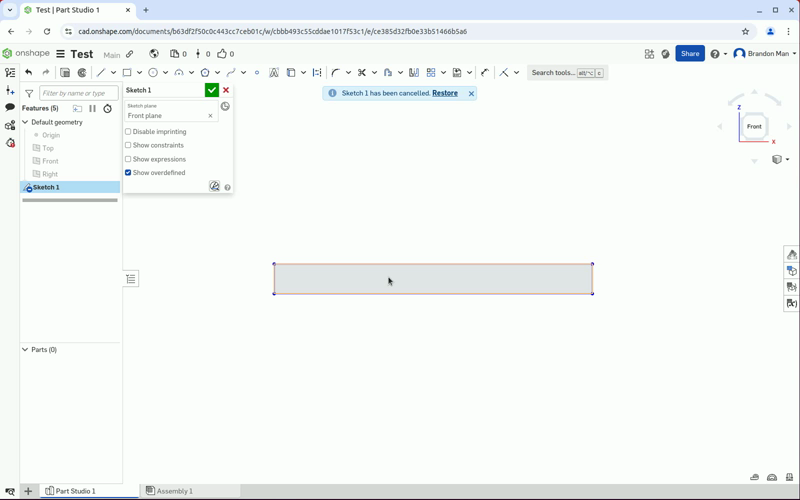
scroll(6)
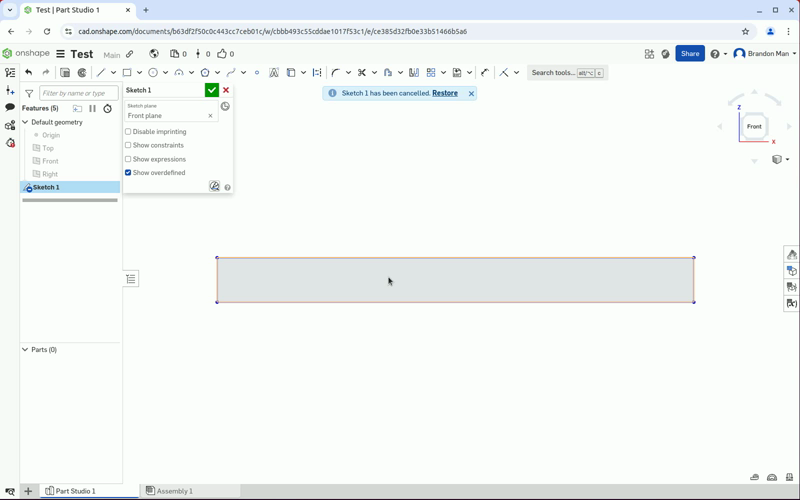
scroll(6)
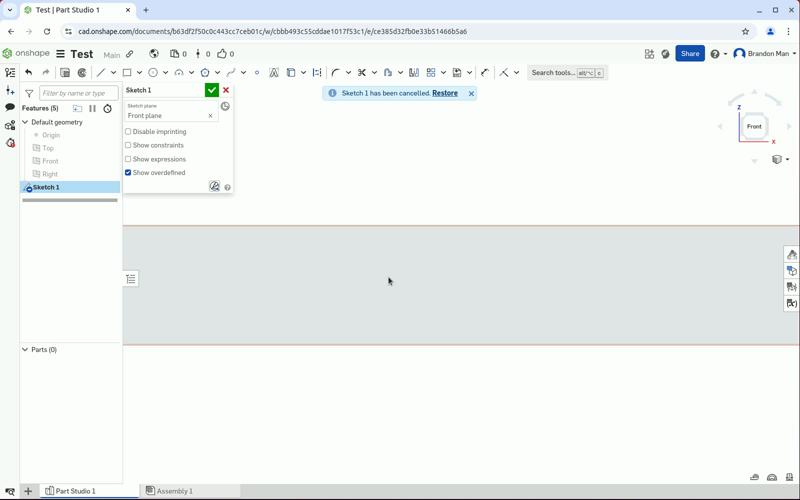
click(388, 276)
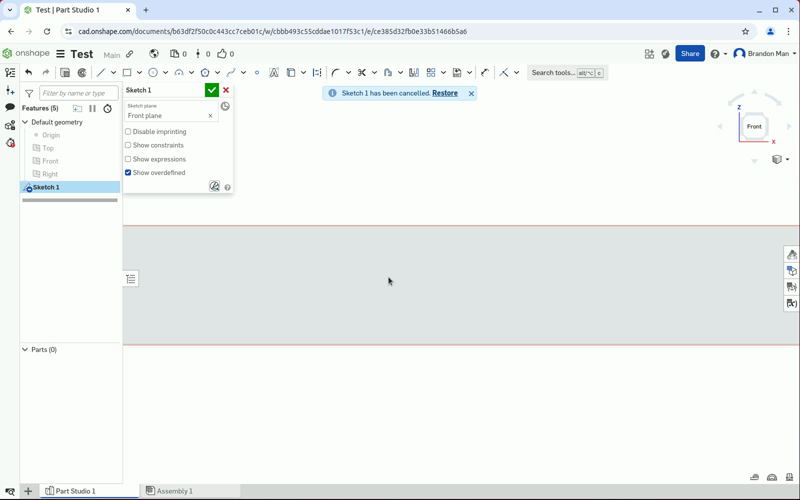
scroll(-6)
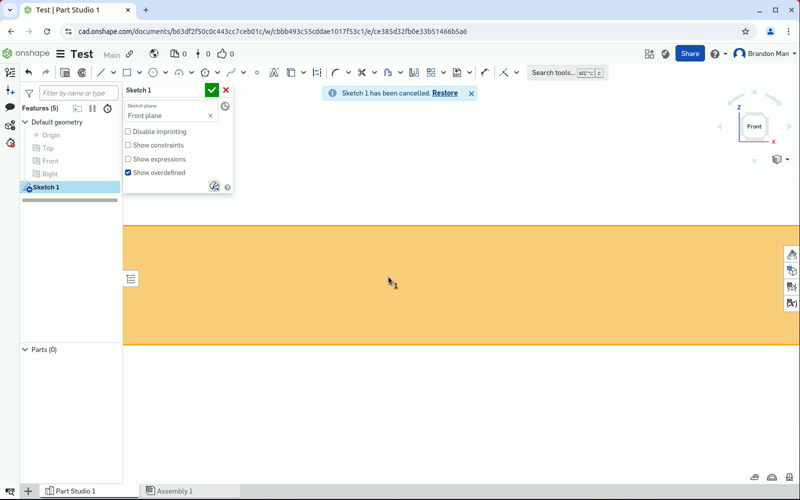
scroll(-6)
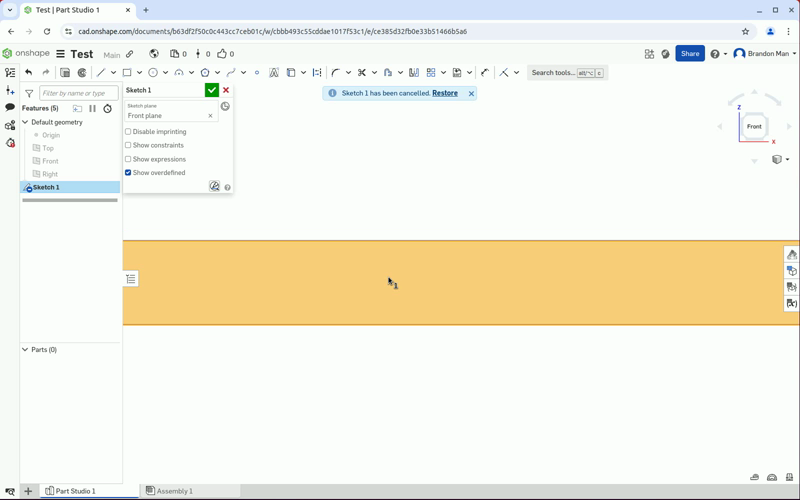
scroll(-6)
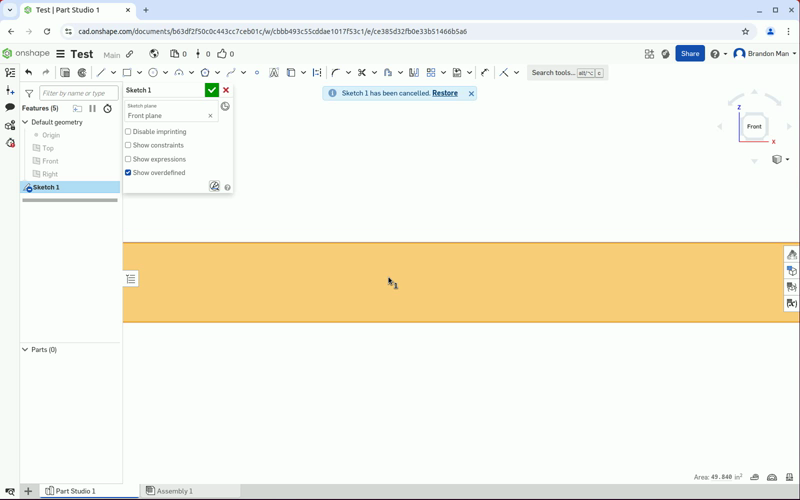
scroll(-6)
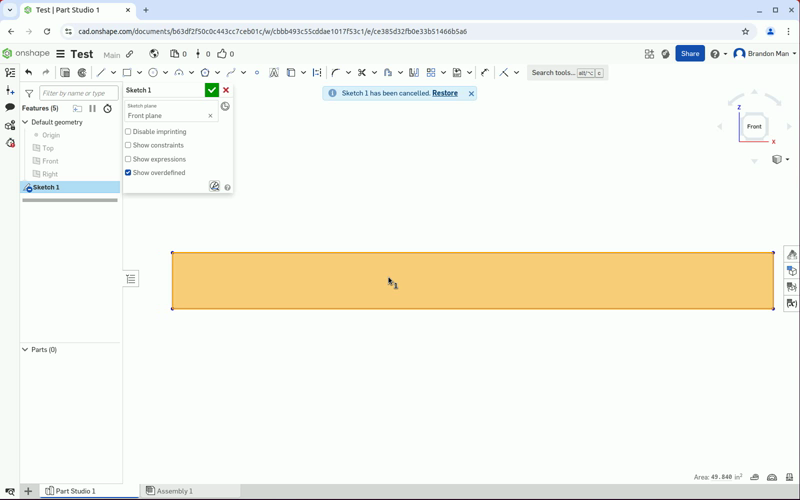
scroll(-6)
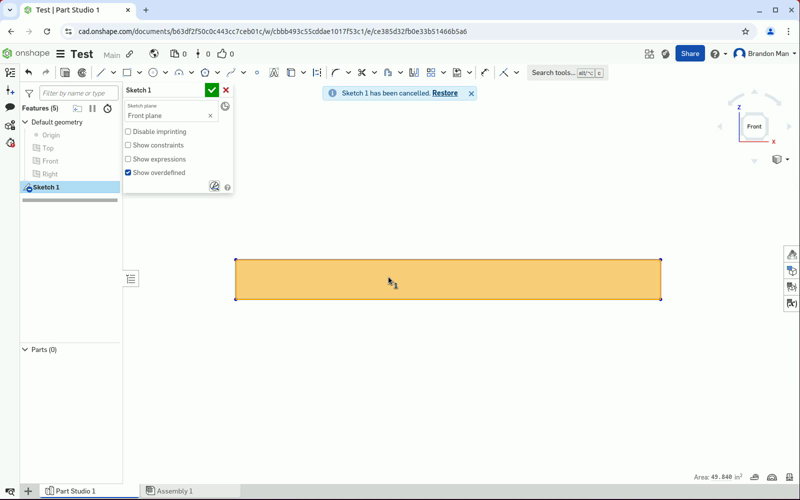
scroll(-6)
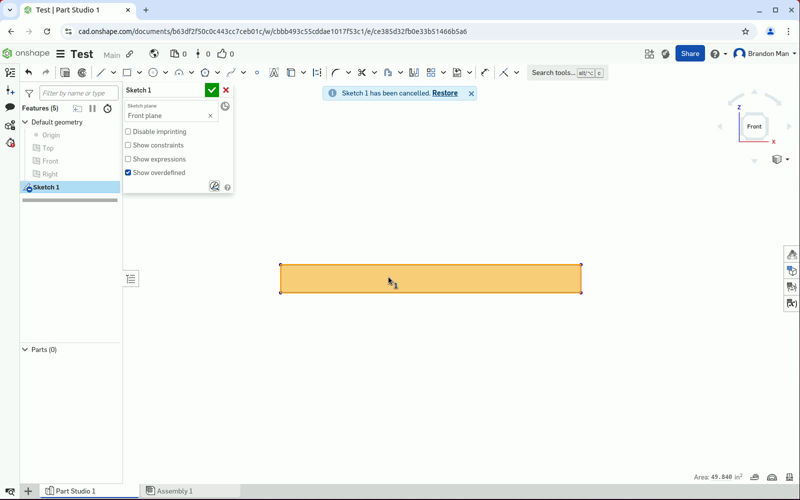
scroll(-6)
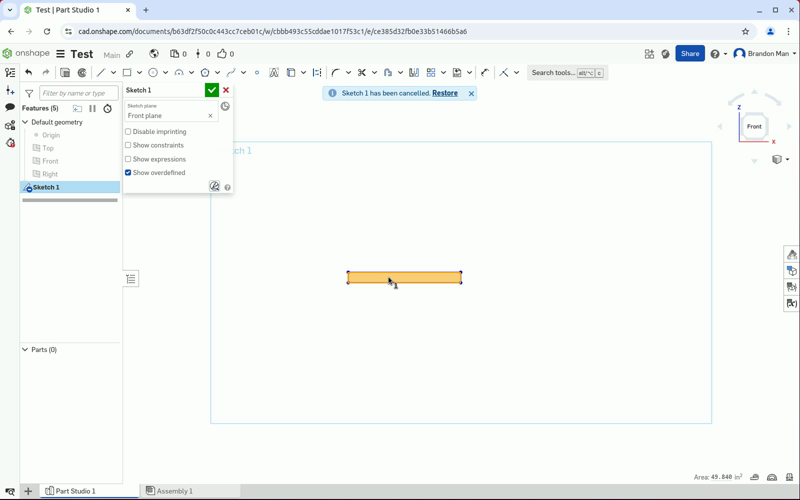
mouse_move(73, 352)
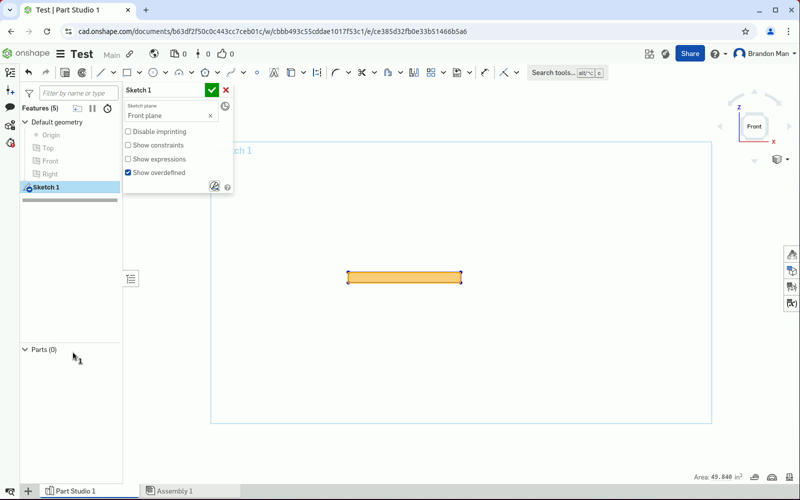
key(shift+y)
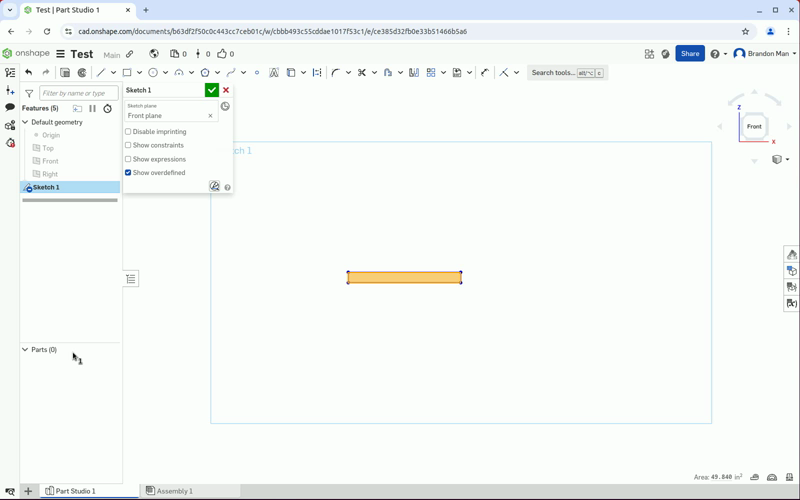
key(shift+e)
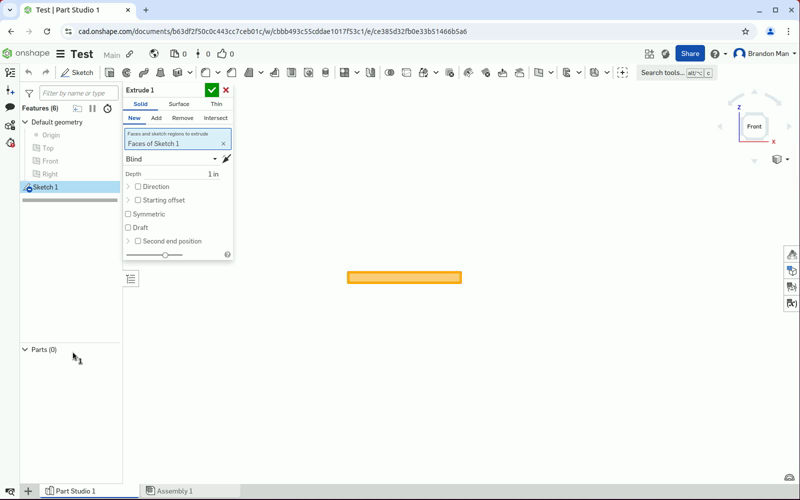
mouse_move(143, 106)
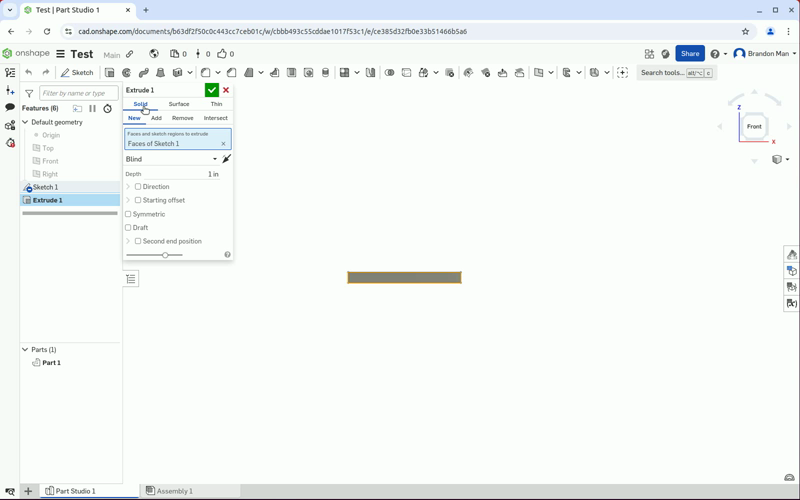
click(143, 106)
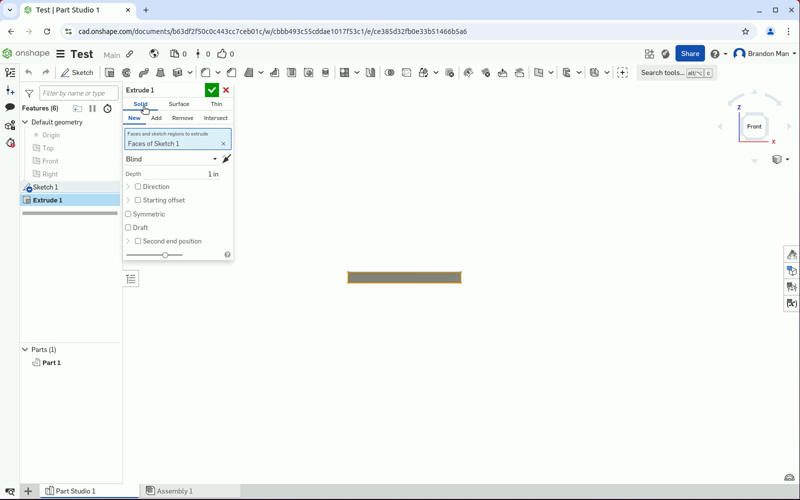
mouse_move(137, 120)
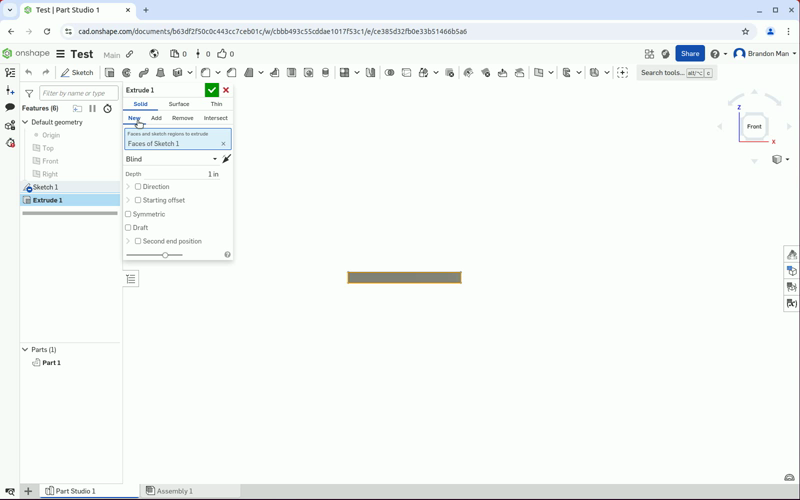
click(137, 120)
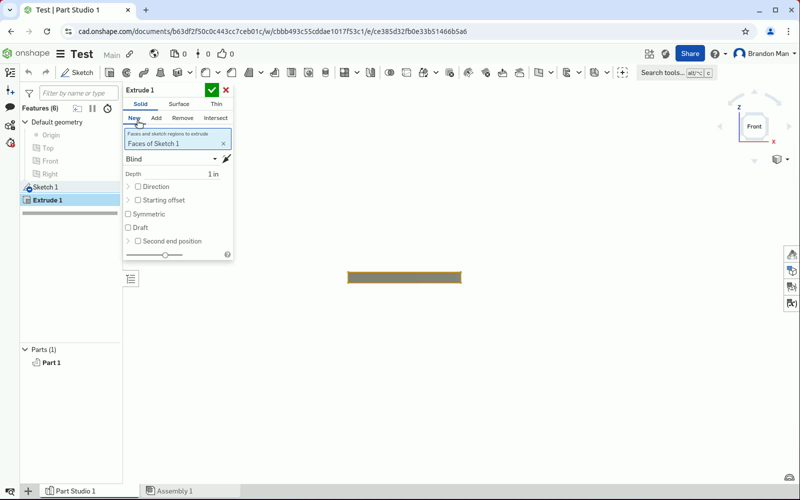
key(tab, 4)
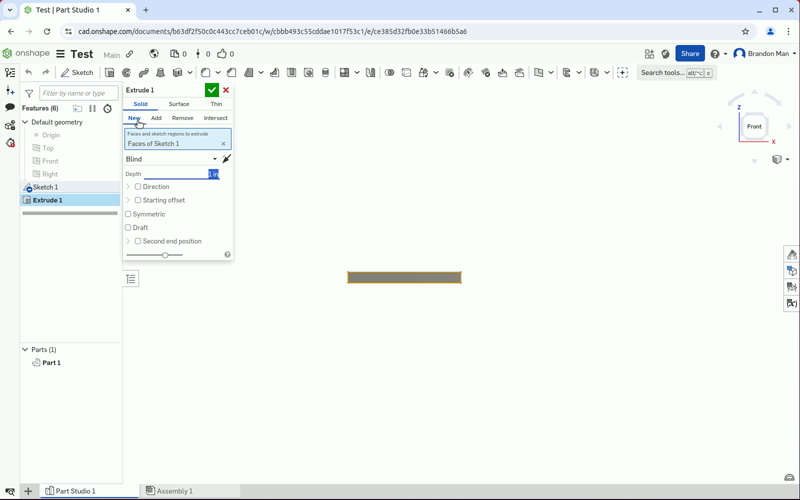
text(6.499)
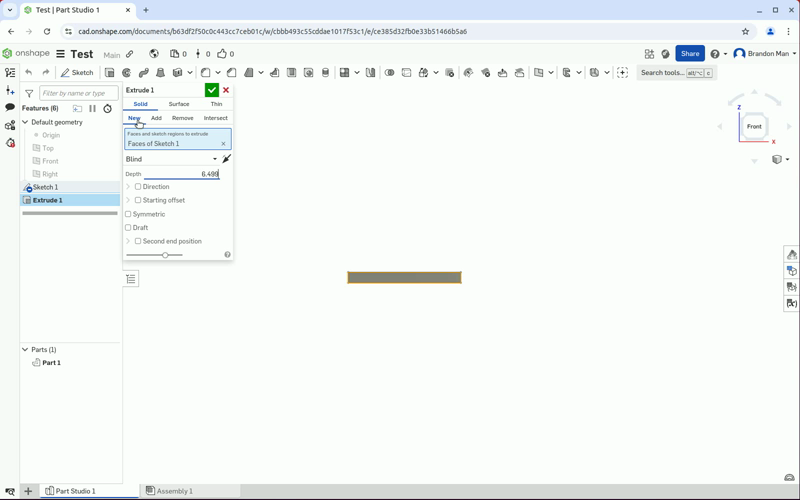
key(enter)
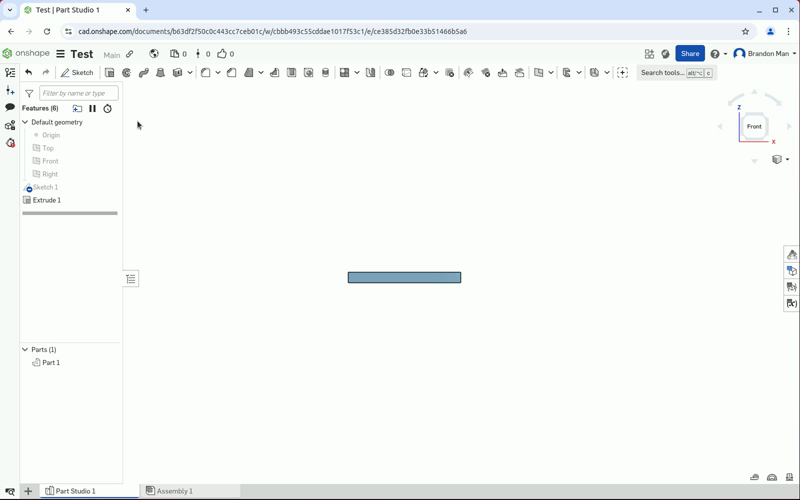
key(shift+h)
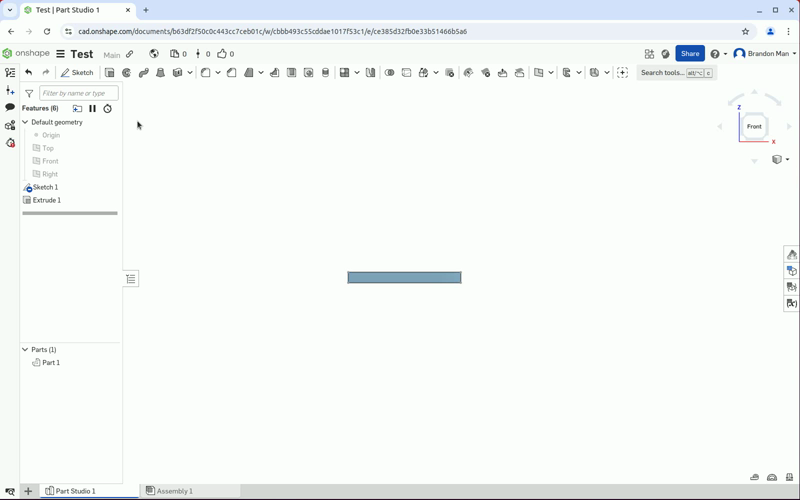
key(shift+h)
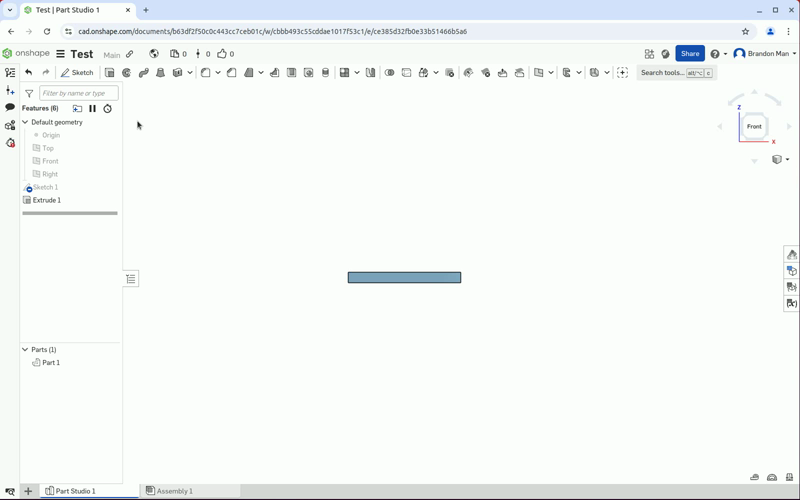
mouse_move(73, 189)
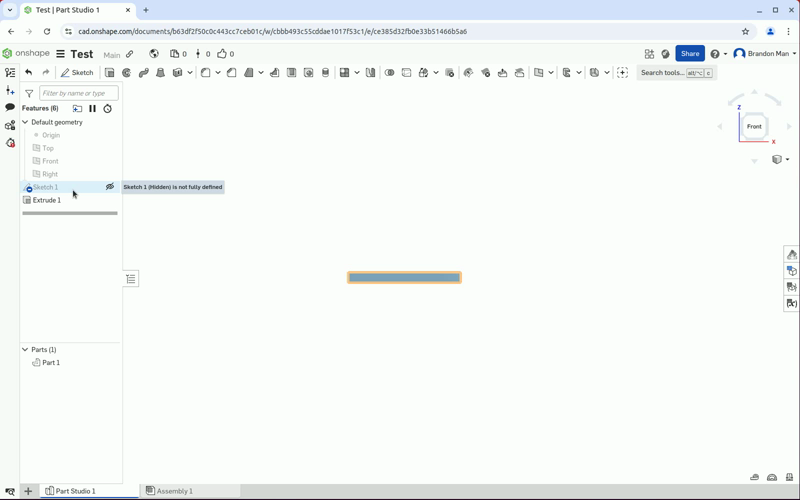
click(73, 189)
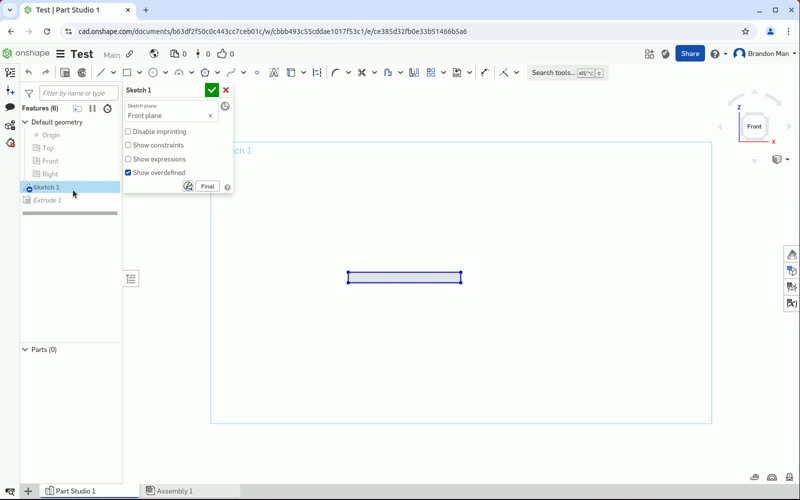
mouse_move(229, 92)
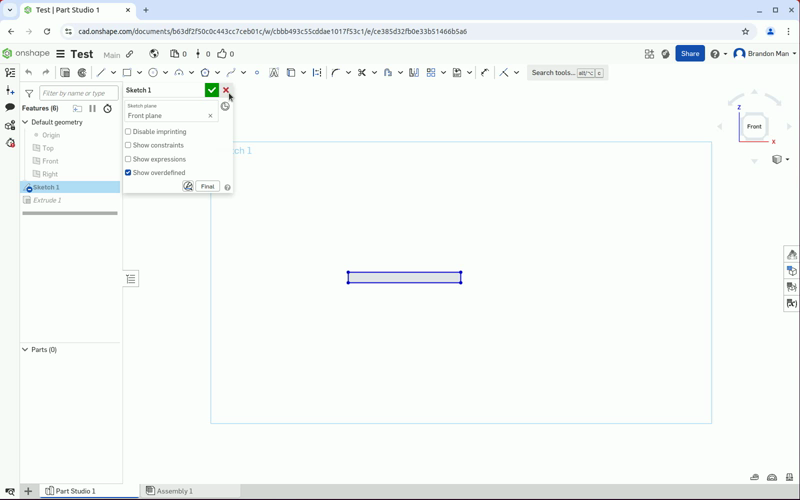
click(229, 92)
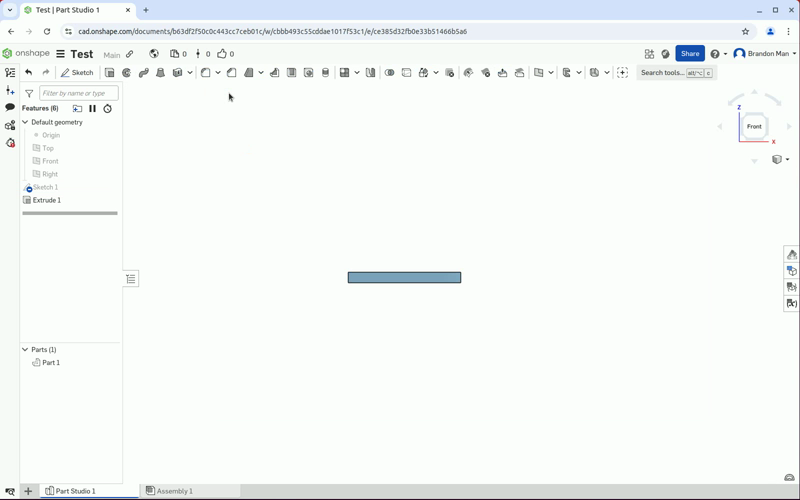
mouse_move(73, 352)
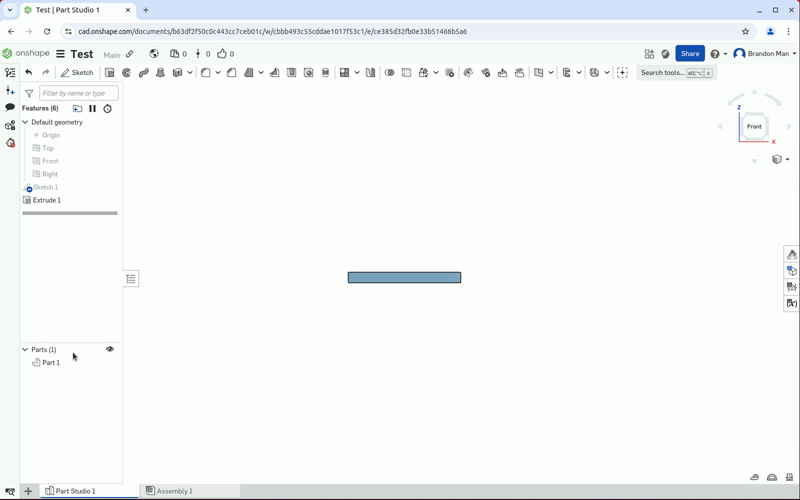
key(y)
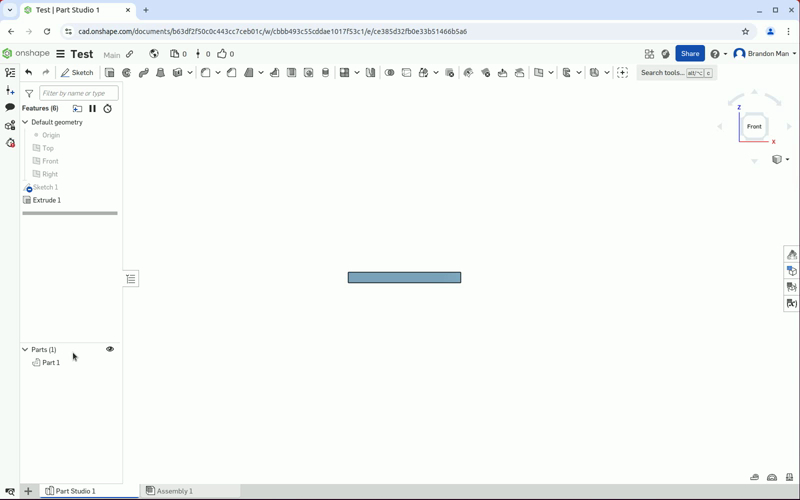
key(shift+p)
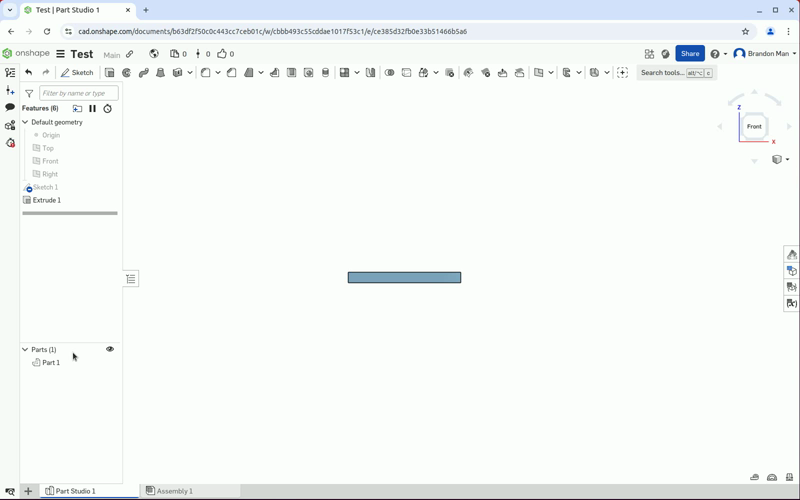
key(space)
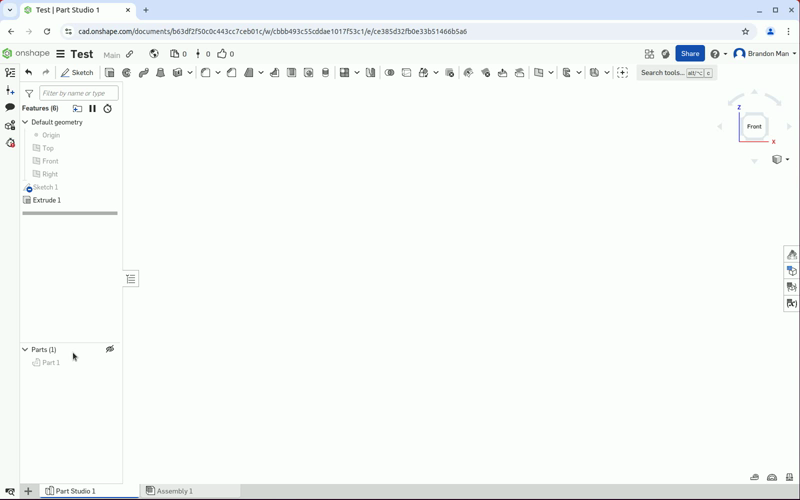
key_down(shift)
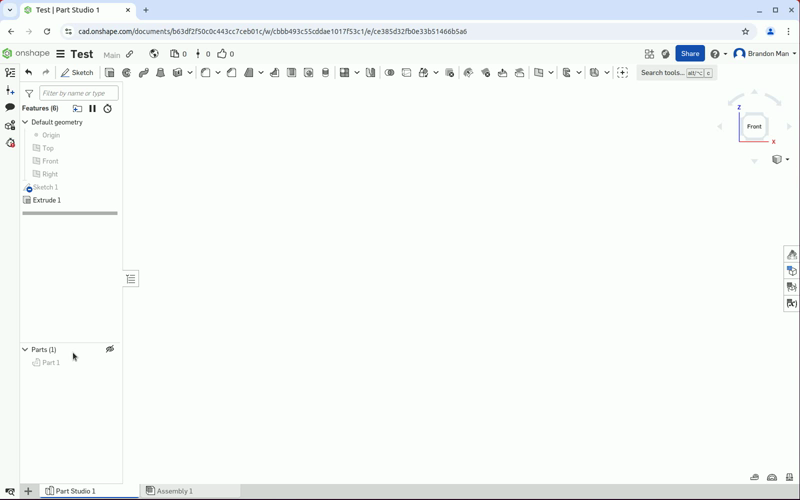
key(down)
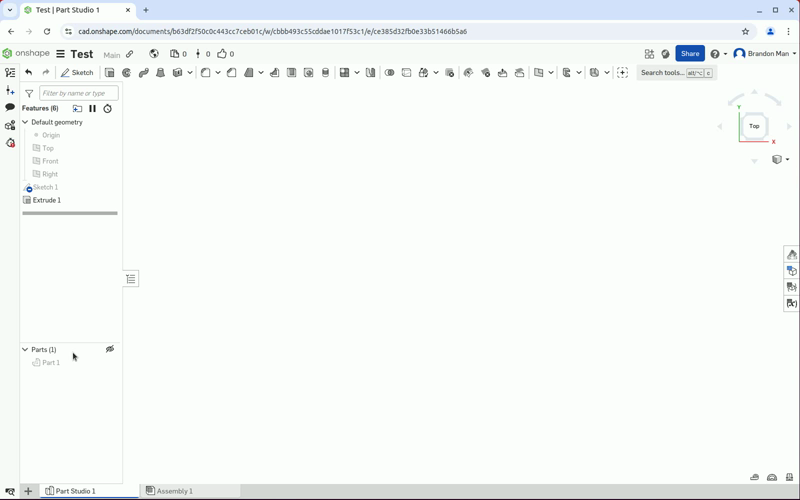
key_up(shift)
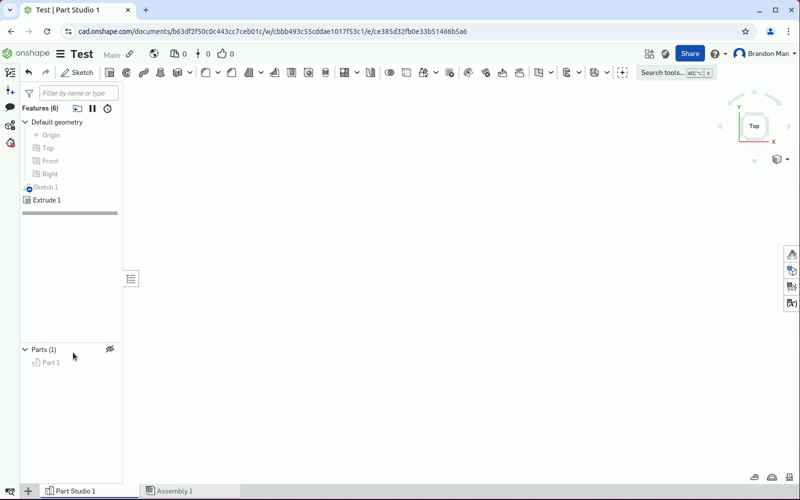
mouse_move(73, 352)
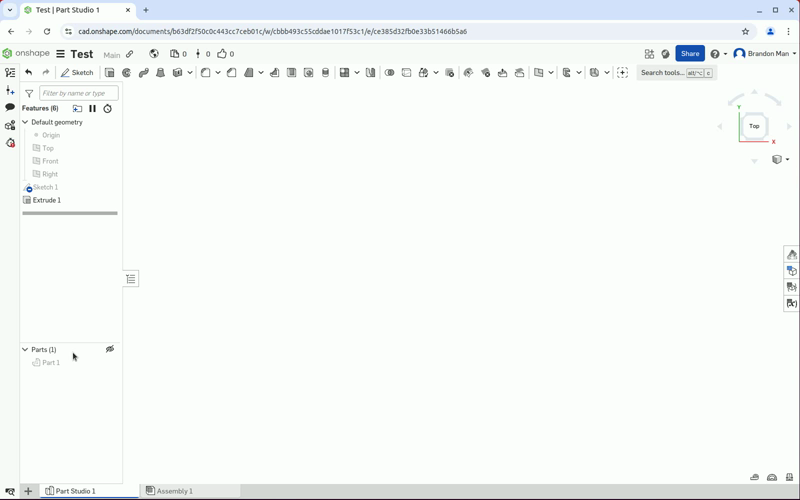
key(shift+y)
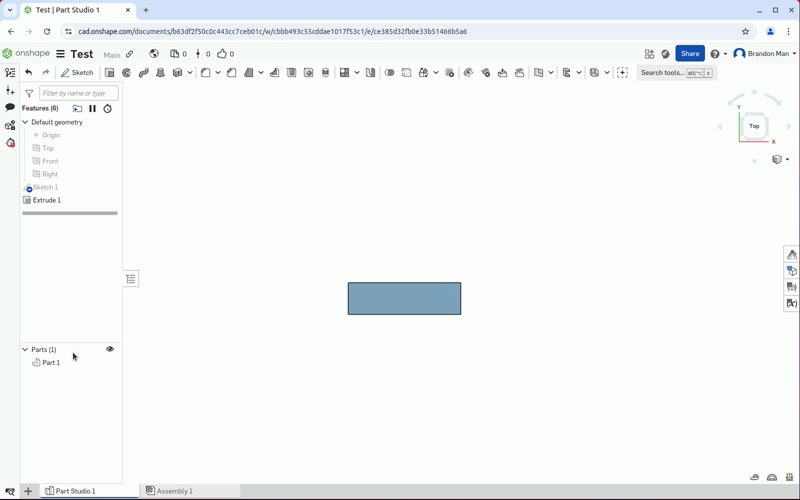
mouse_move(541, 75)
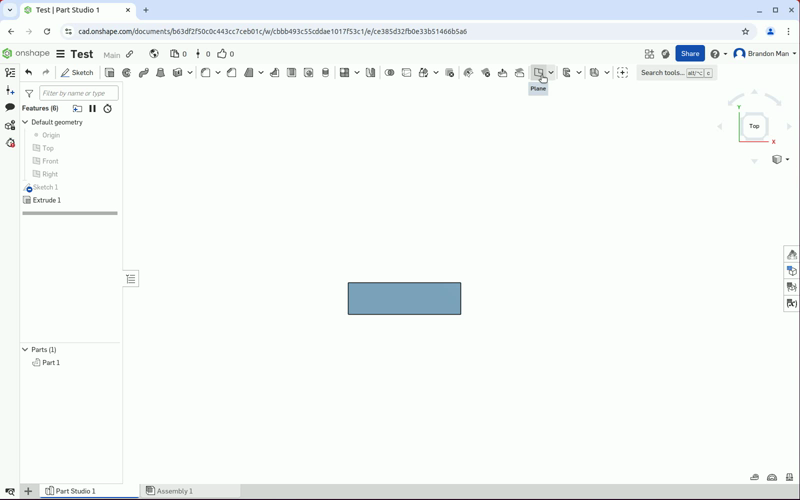
click(541, 75)
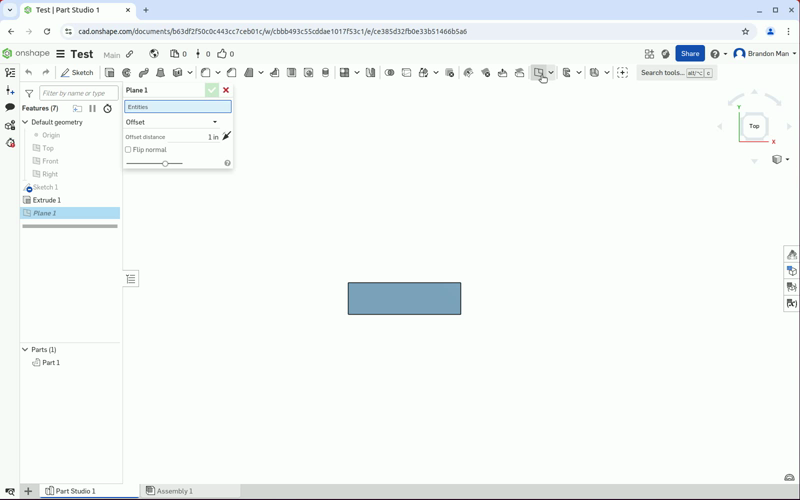
mouse_move(73, 150)
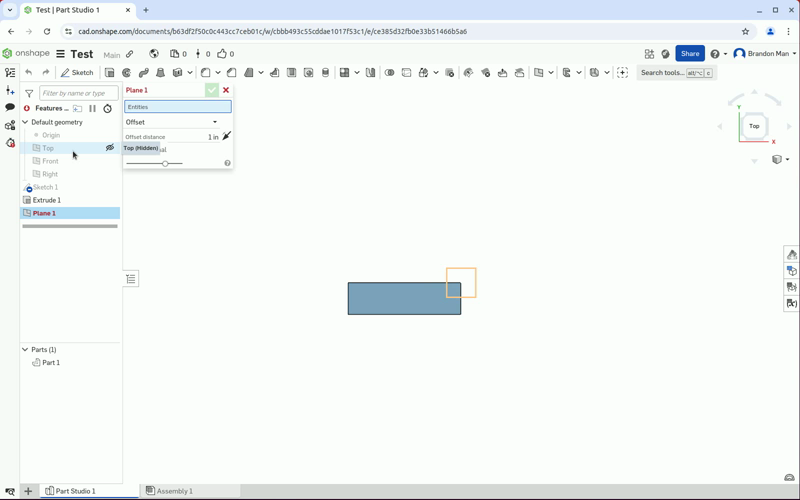
click(73, 150)
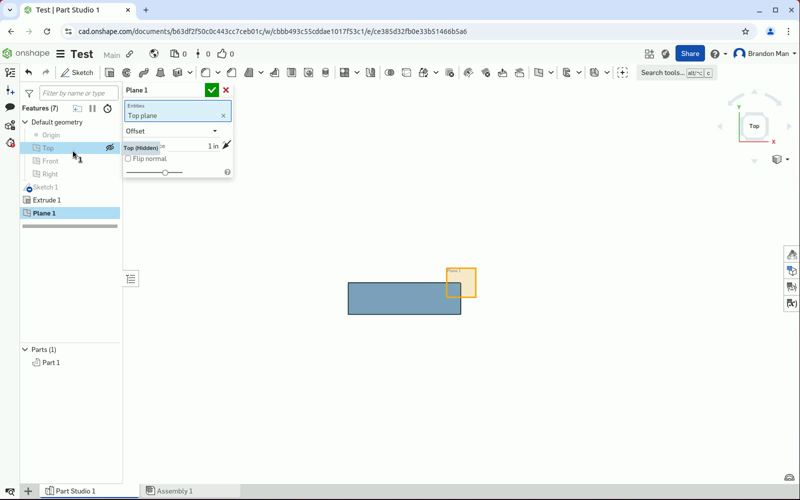
key(tab, 2)
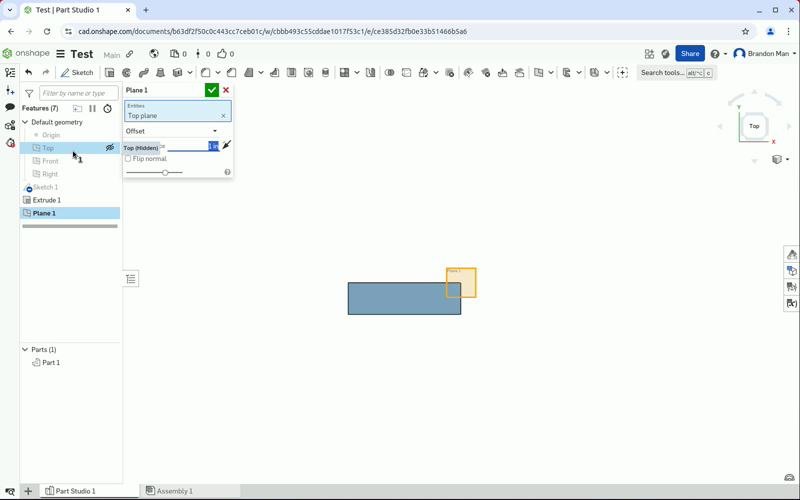
text(2.157)
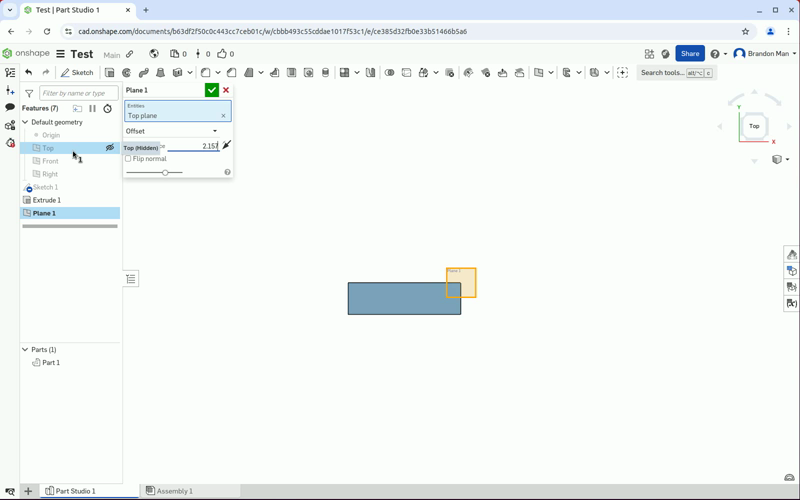
key(enter, 2)
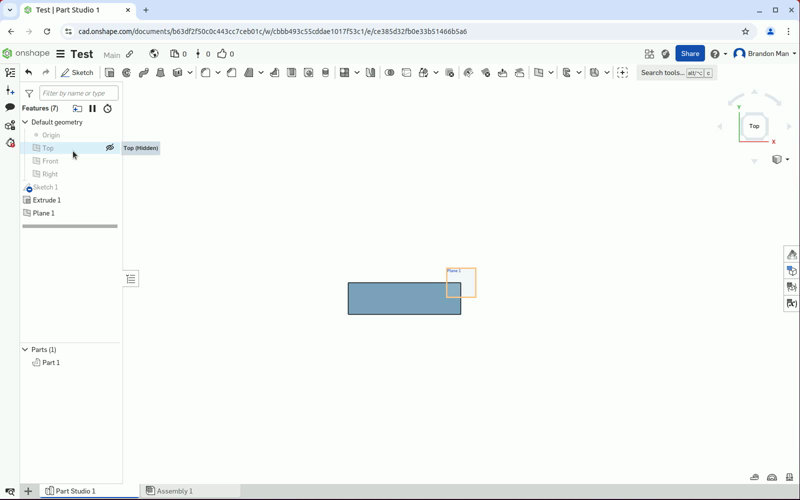
key(shift+s)
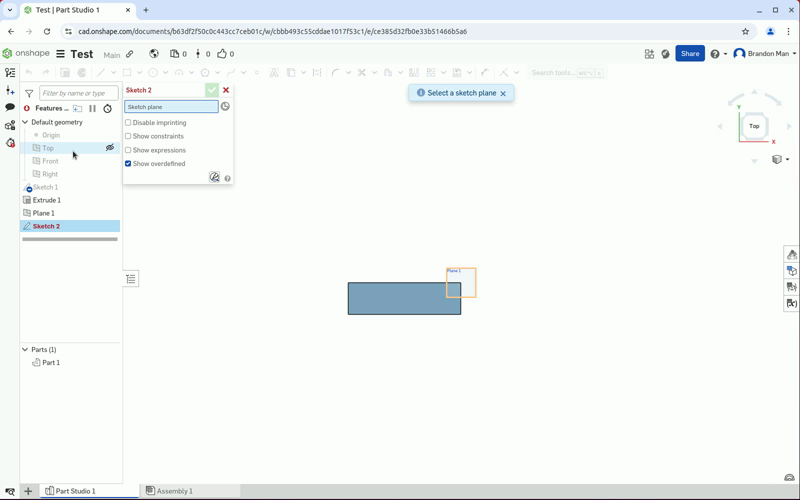
mouse_move(73, 215)
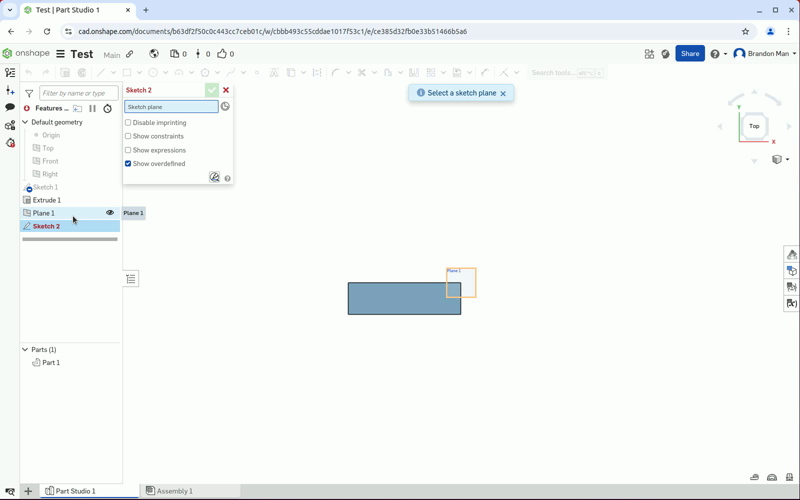
click(73, 215)
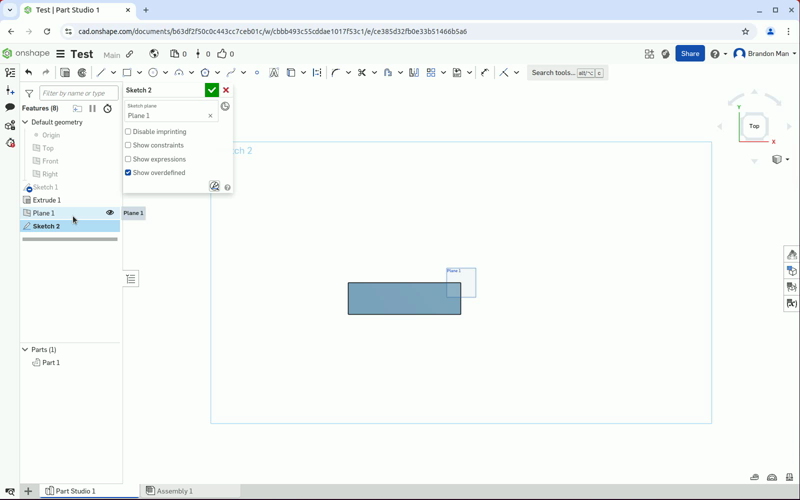
mouse_move(73, 352)
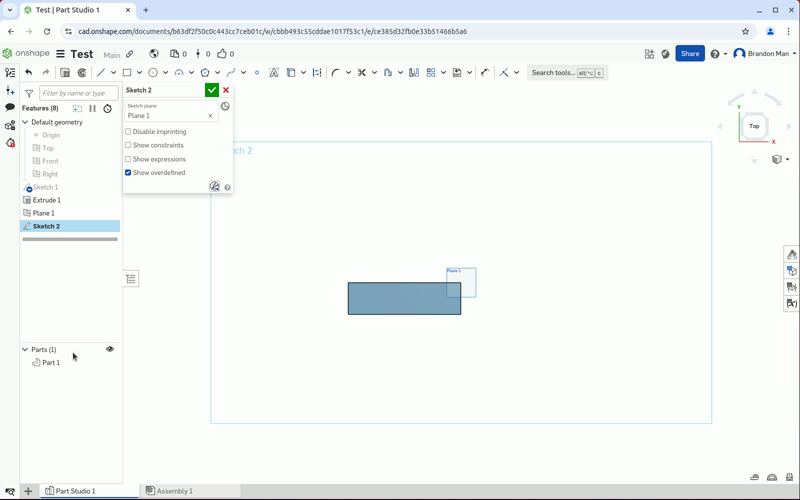
key(y)
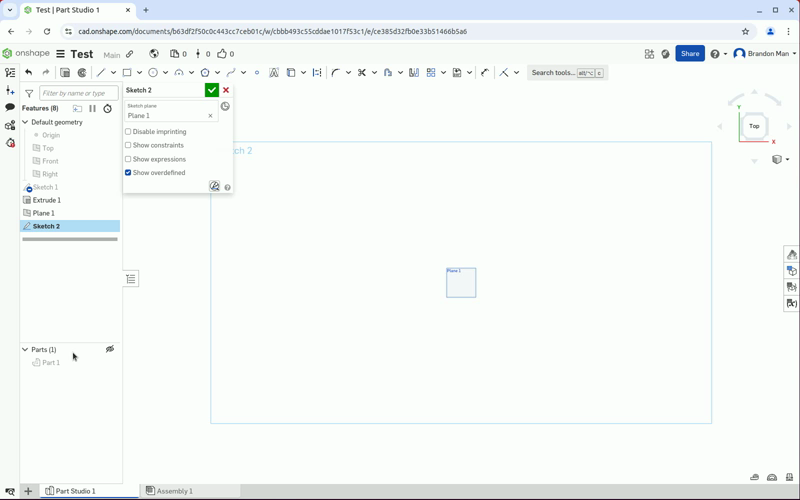
key(l)
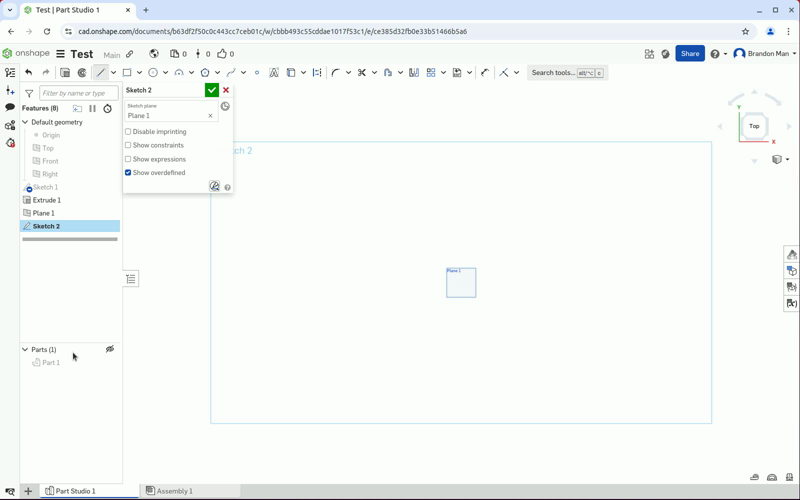
key_down(shift)
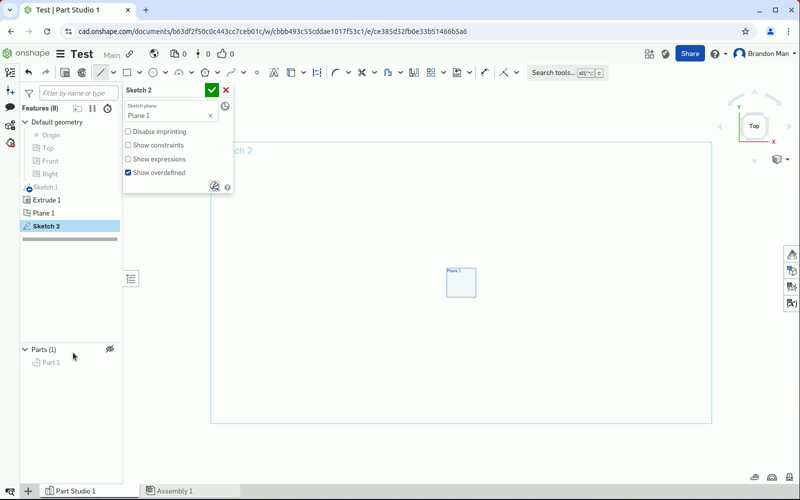
mouse_move(348, 314)
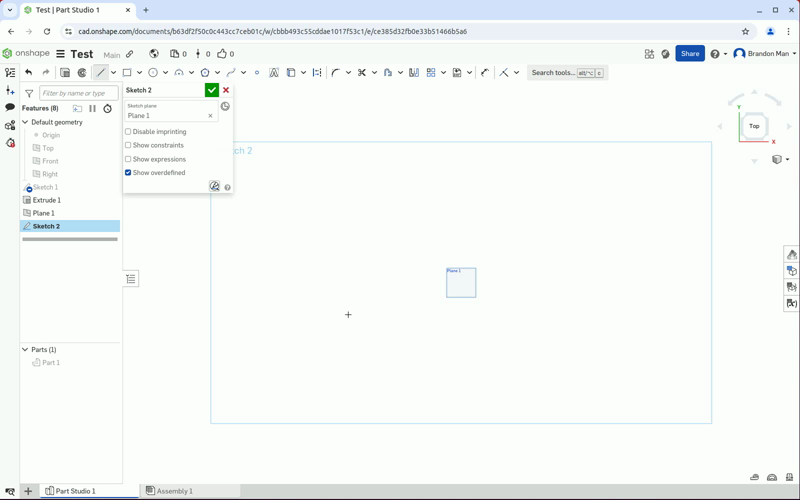
click(348, 314)
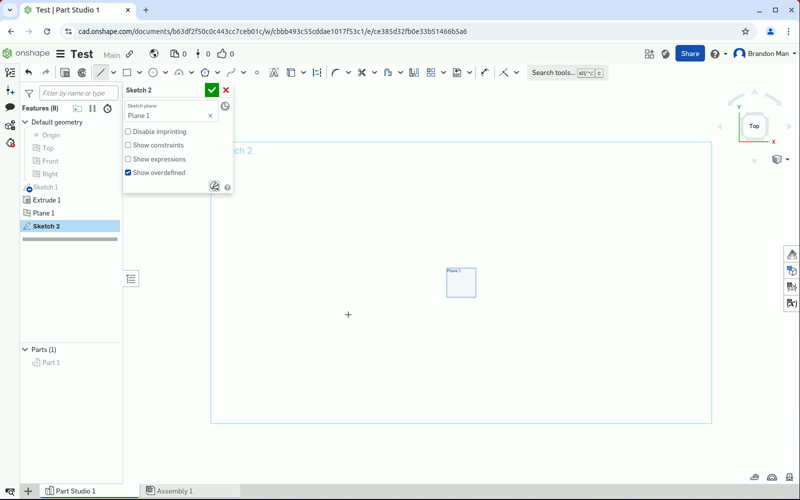
key_up(shift)
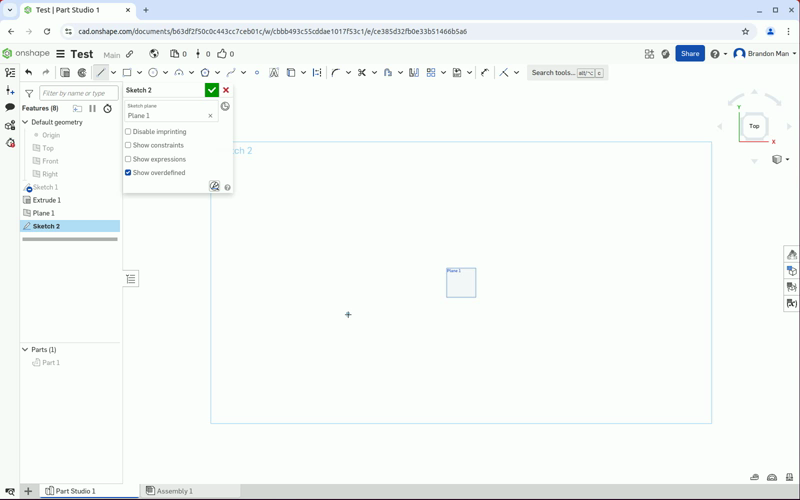
key_down(shift)
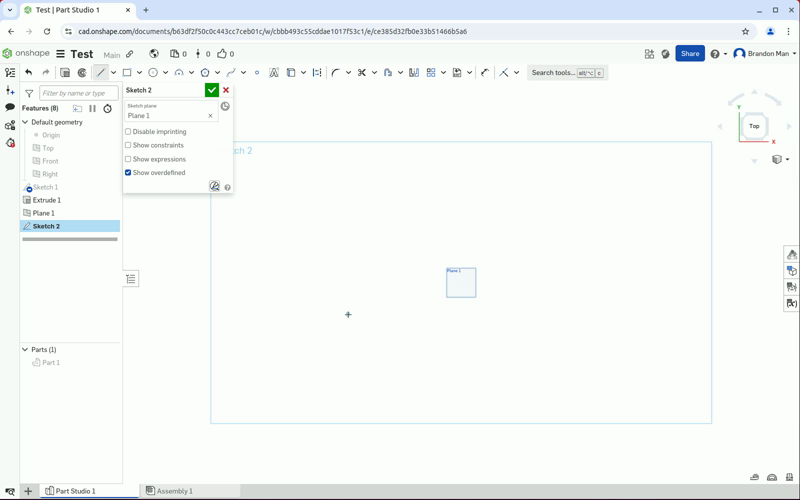
mouse_move(378, 314)
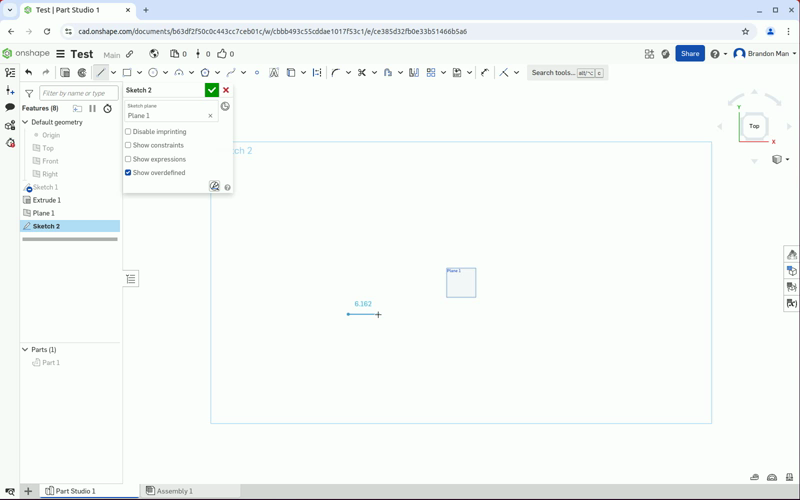
mouse_move(380, 282)
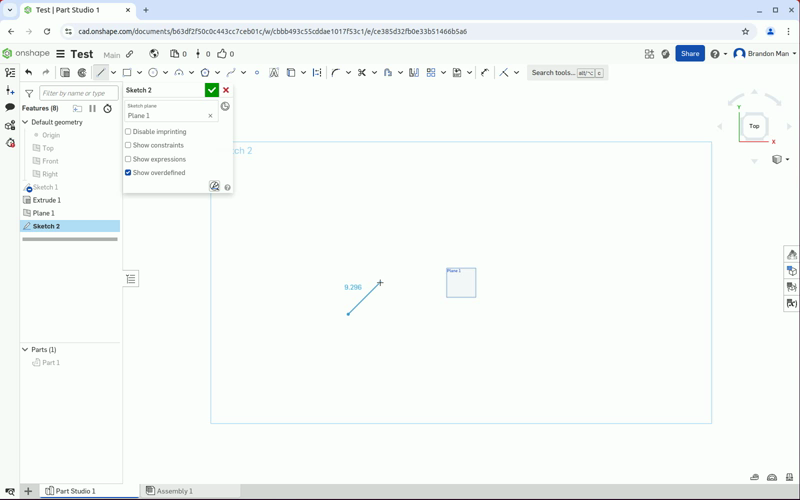
click(380, 282)
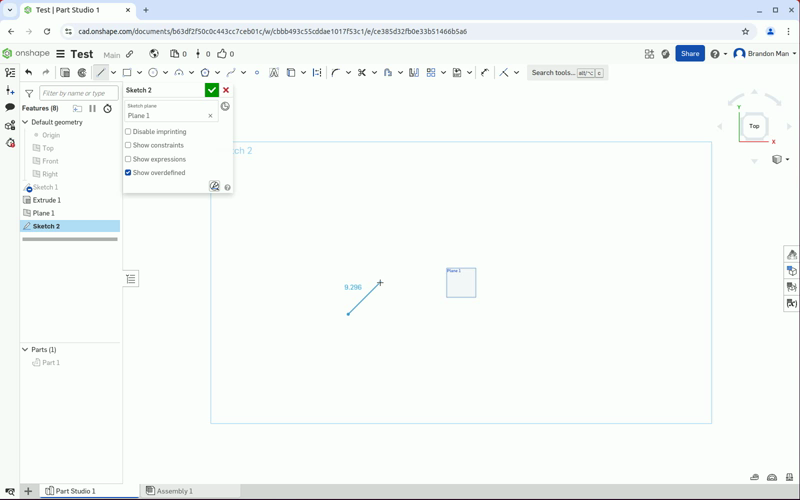
key_up(shift)
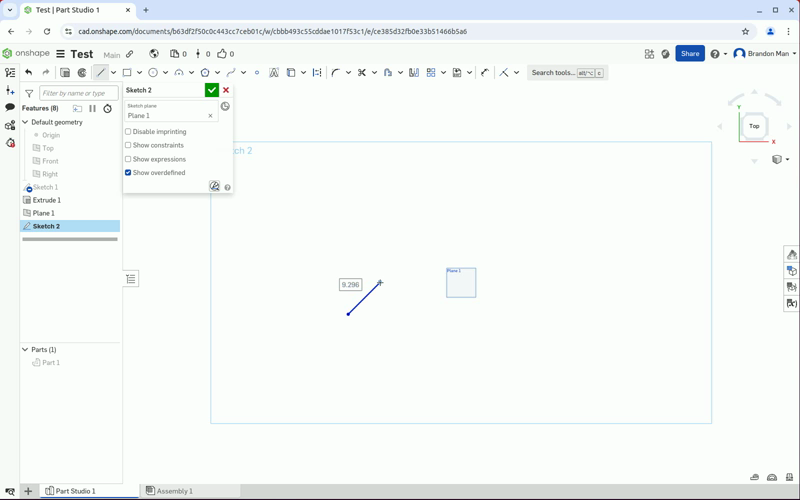
key_down(shift)
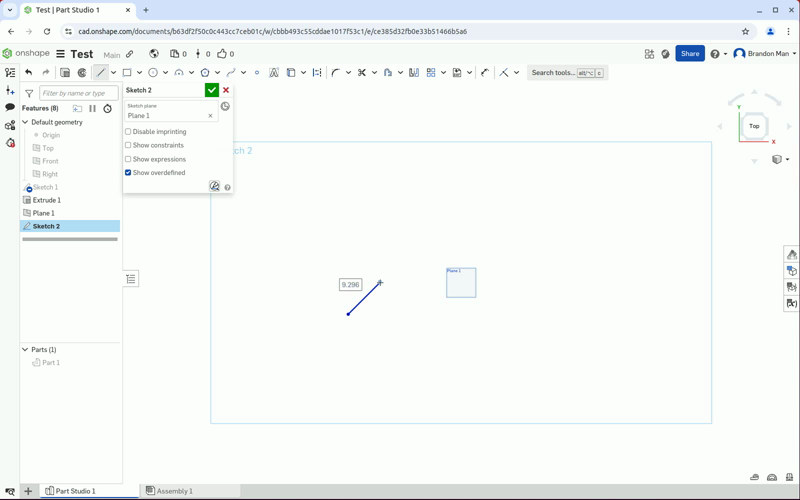
mouse_move(410, 282)
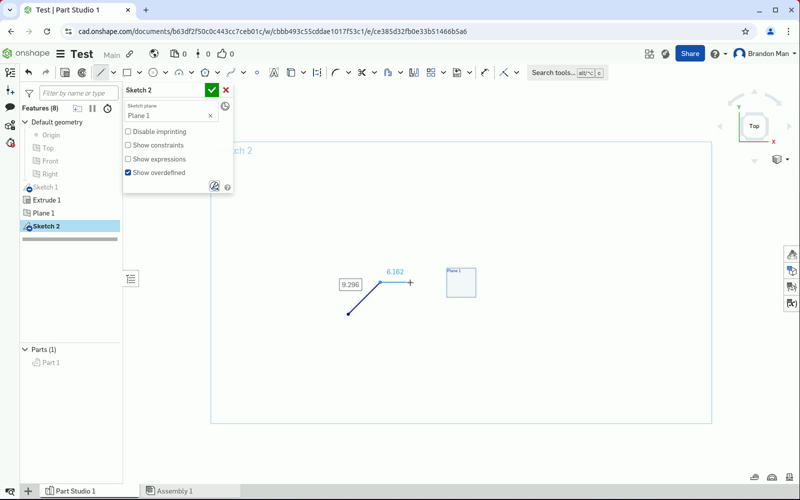
mouse_move(348, 282)
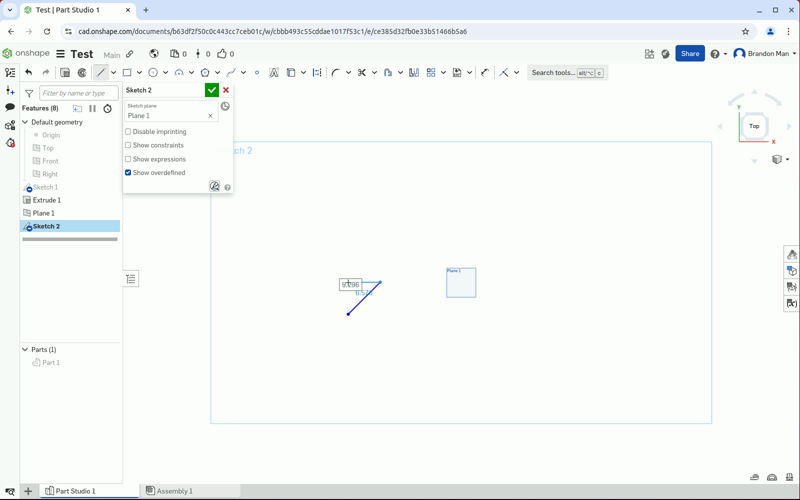
click(348, 282)
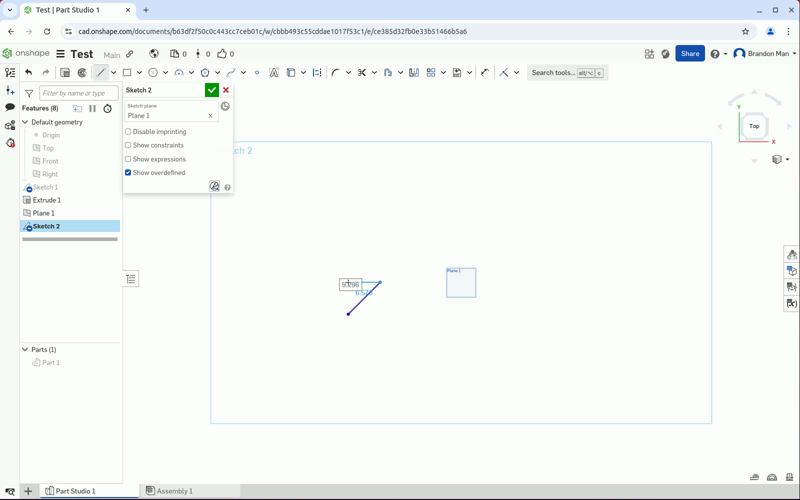
key_up(shift)
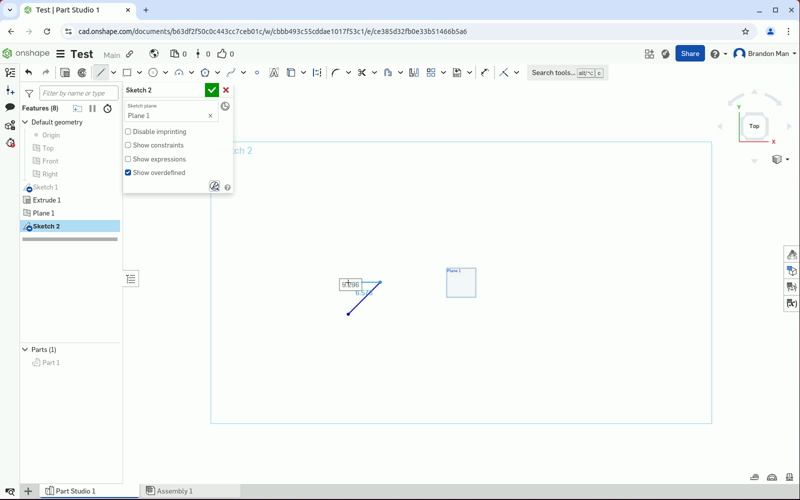
mouse_move(378, 282)
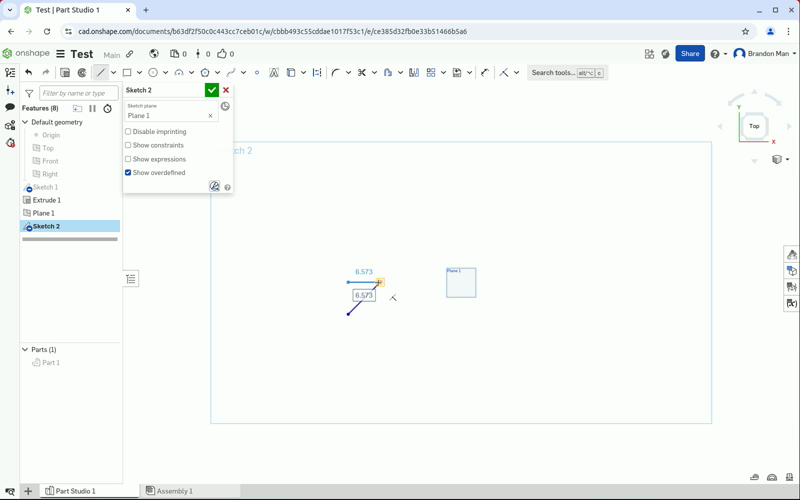
key_down(shift)
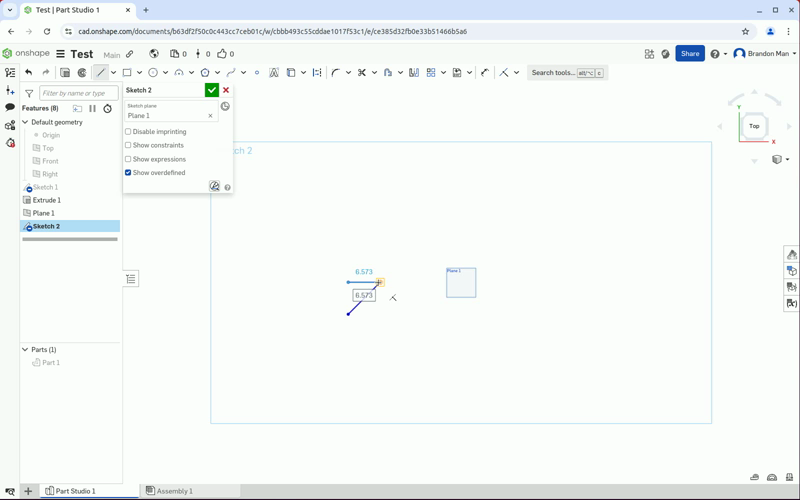
mouse_move(348, 314)
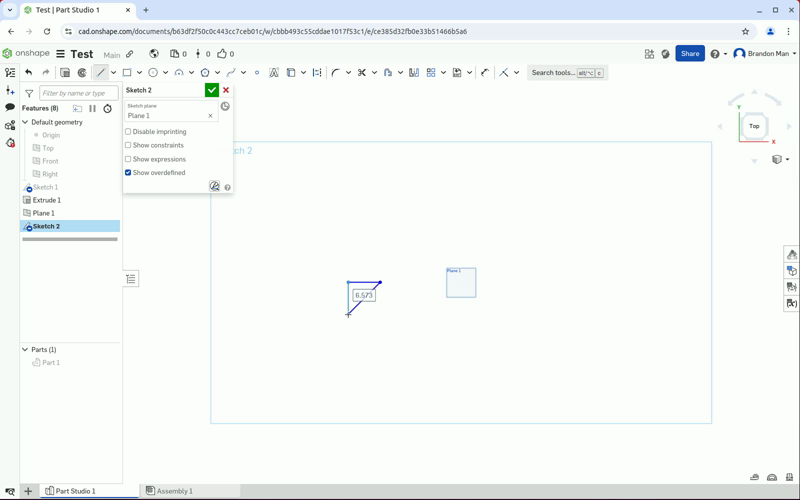
key_up(shift)
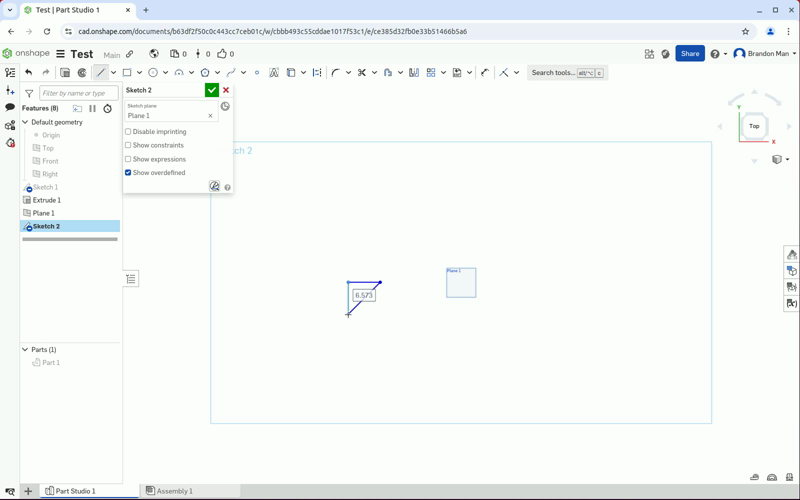
click(348, 314)
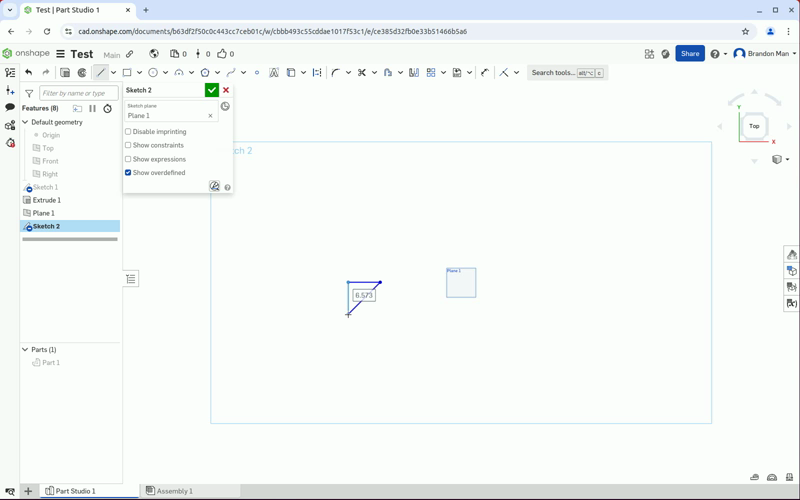
key(esc)
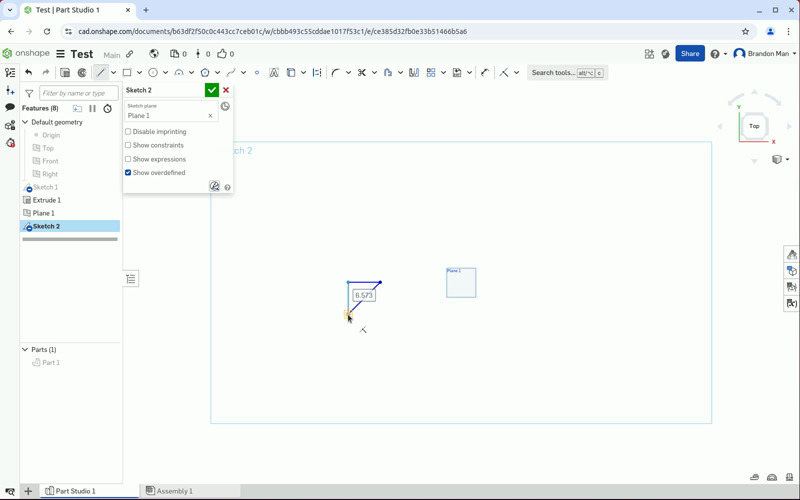
mouse_move(355, 304)
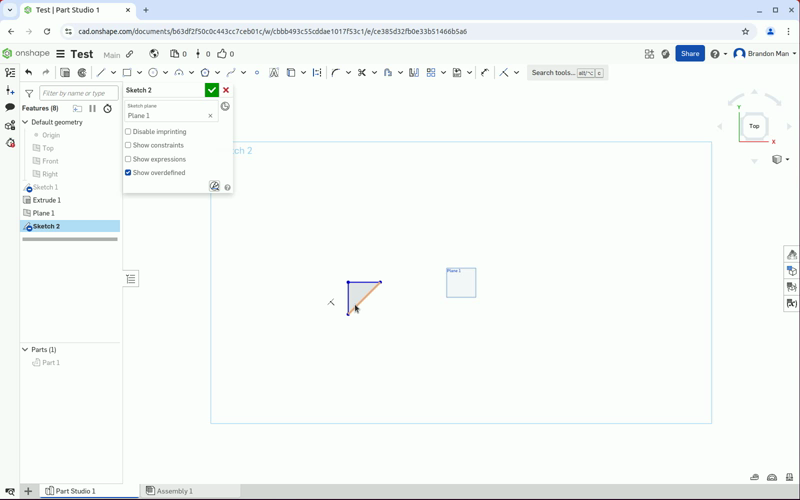
scroll(6)
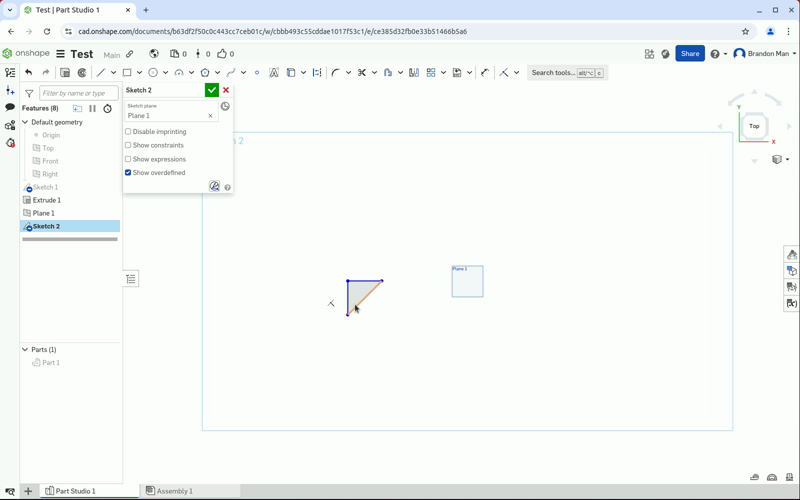
scroll(6)
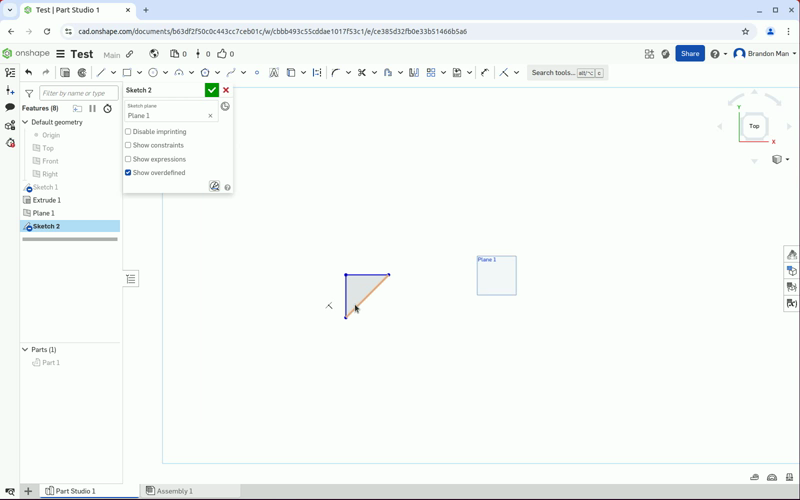
scroll(6)
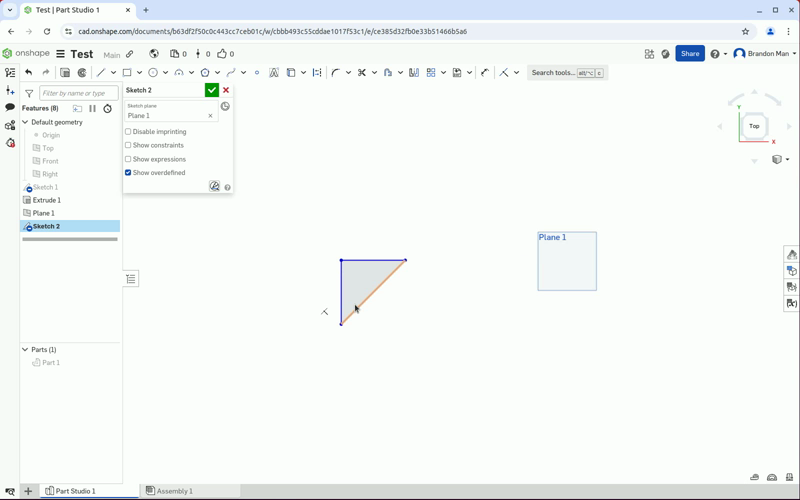
scroll(6)
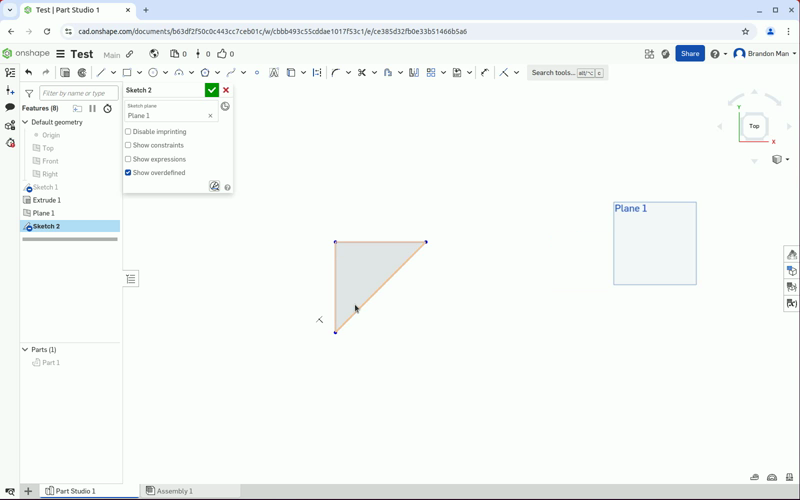
scroll(6)
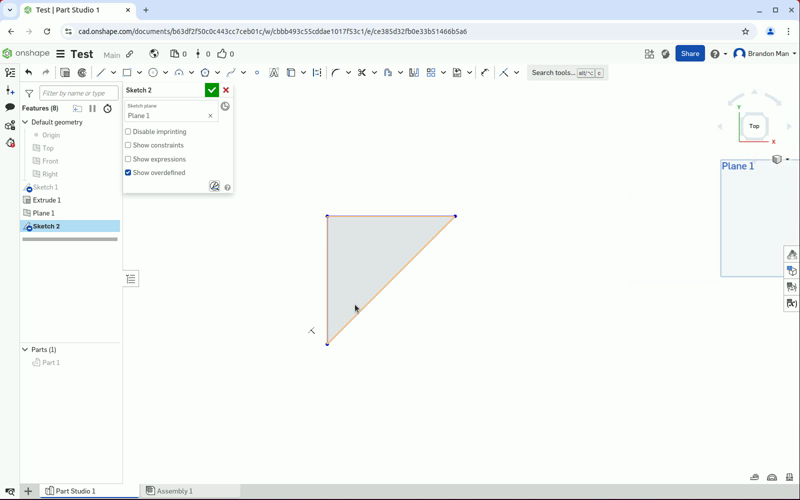
scroll(6)
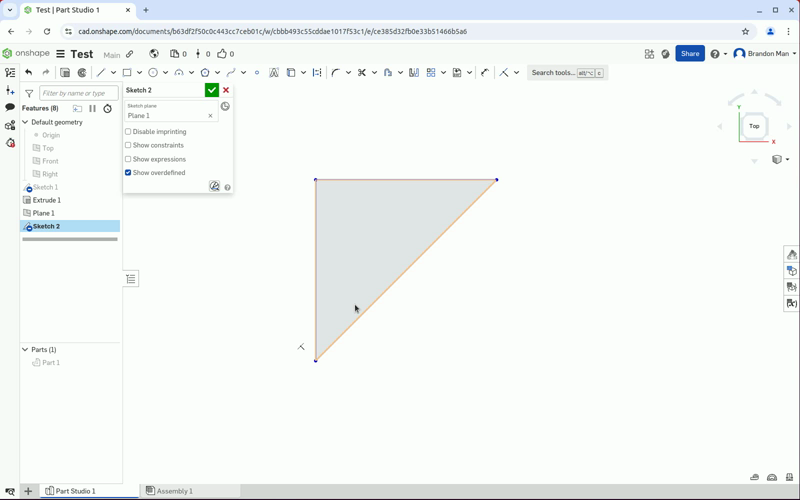
scroll(6)
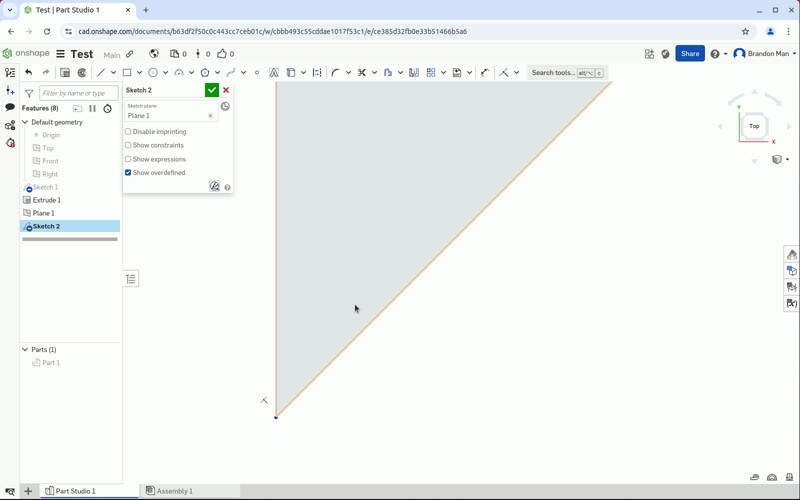
click(355, 304)
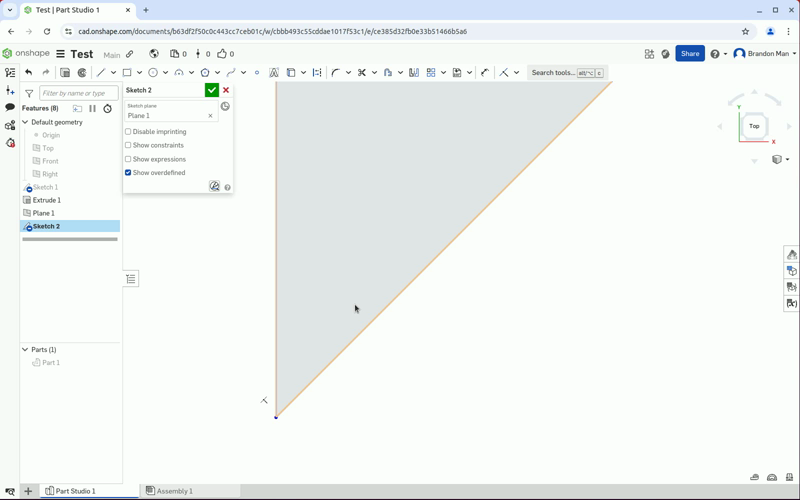
scroll(-6)
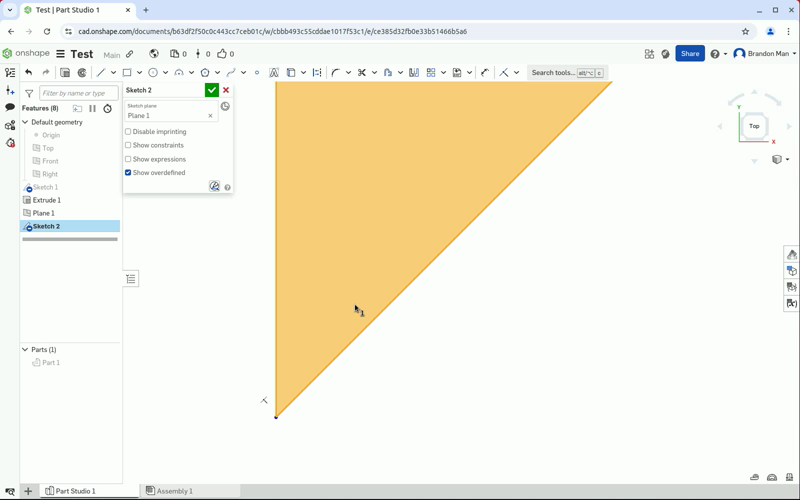
scroll(-6)
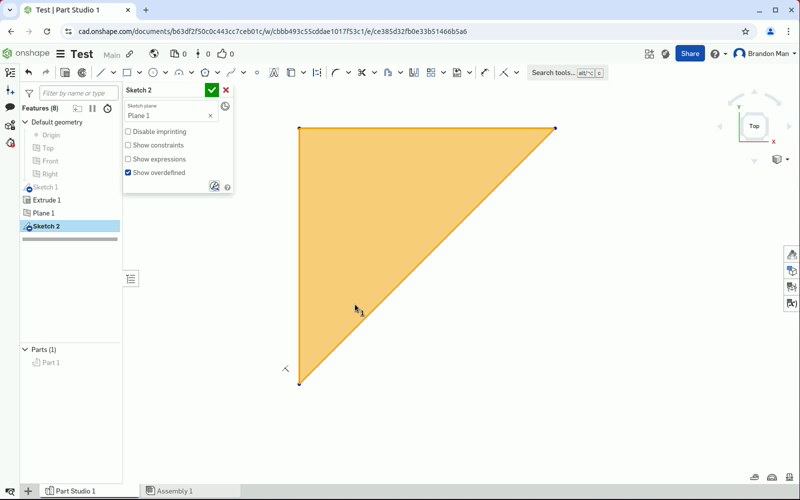
scroll(-6)
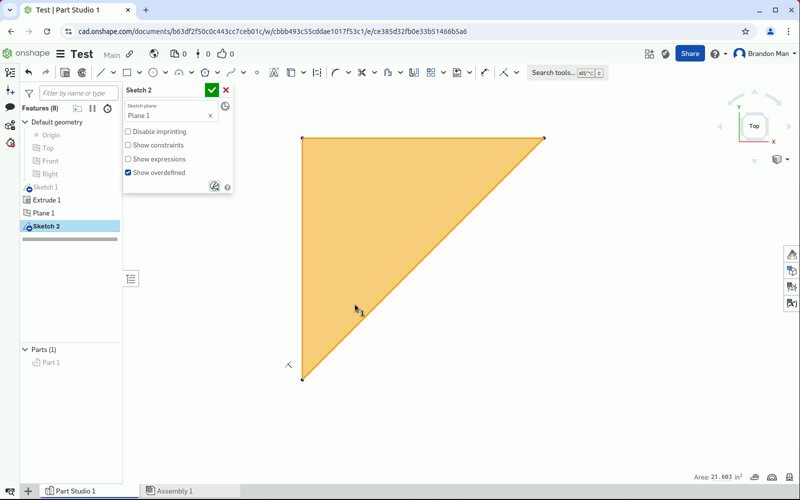
scroll(-6)
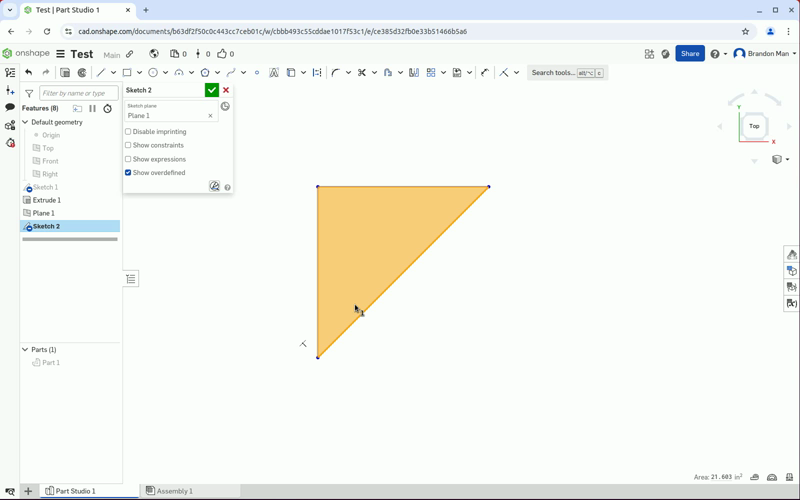
scroll(-6)
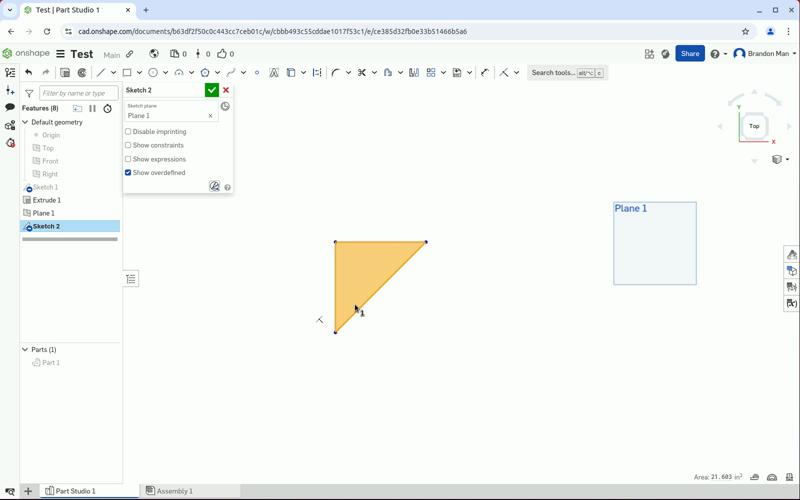
scroll(-6)
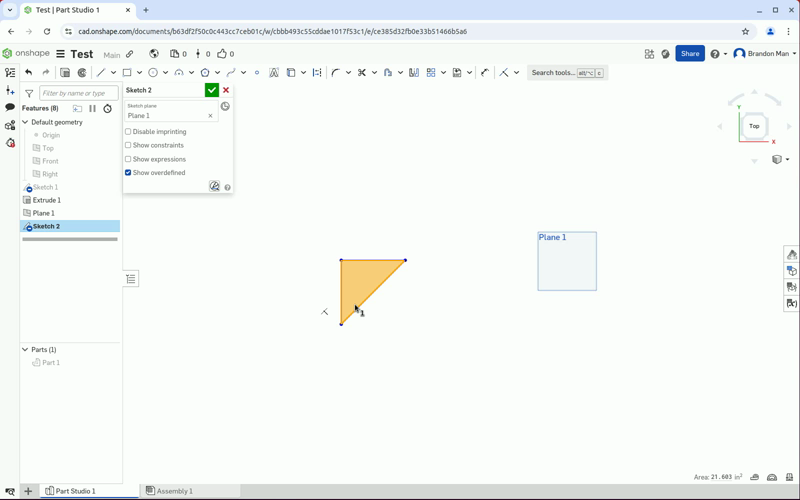
scroll(-6)
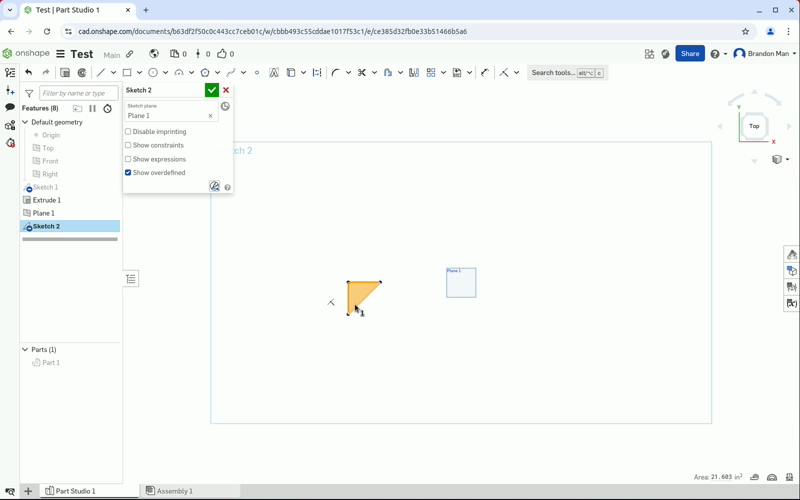
mouse_move(73, 352)
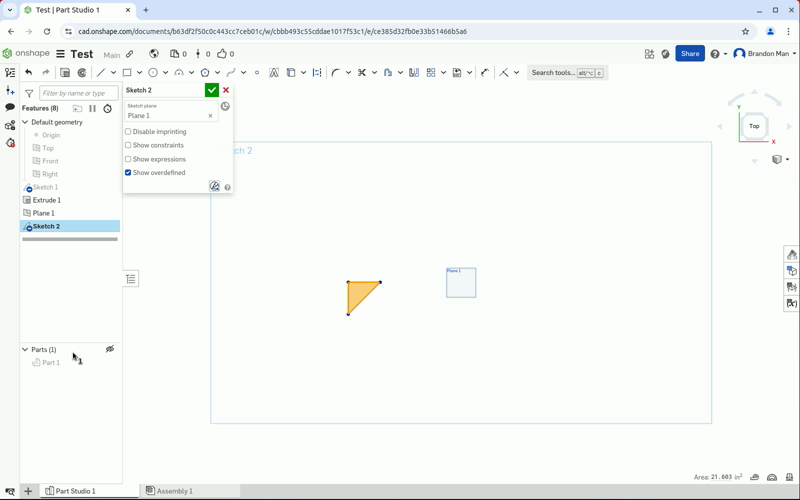
key(shift+y)
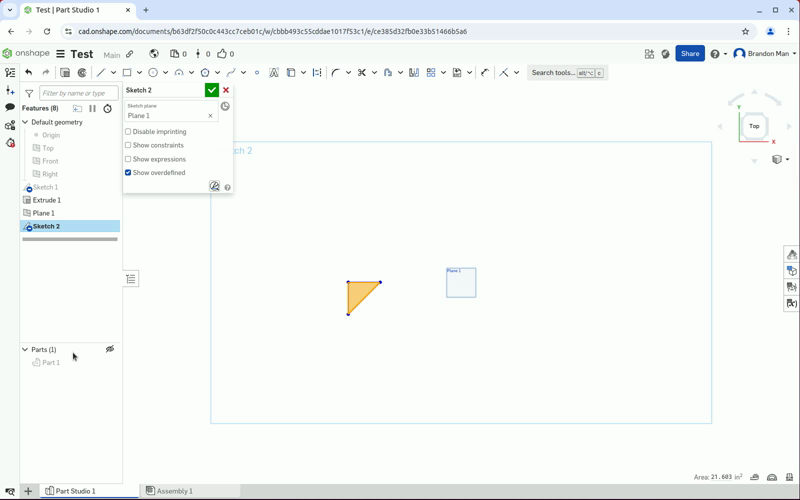
key(shift+e)
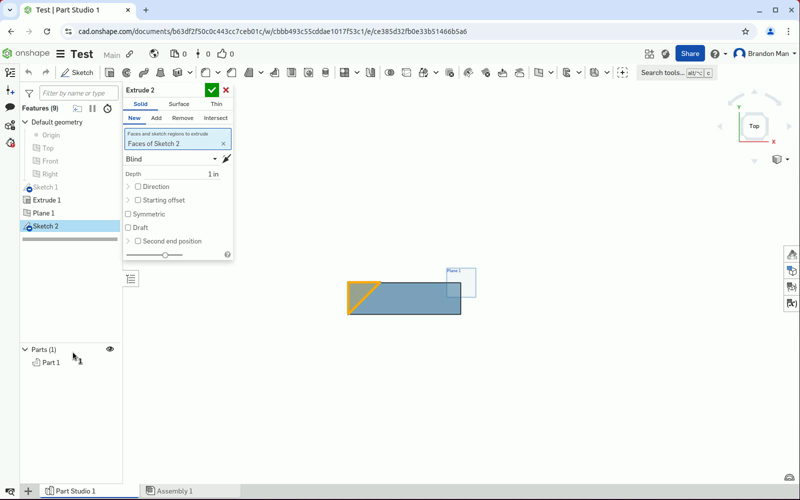
mouse_move(143, 106)
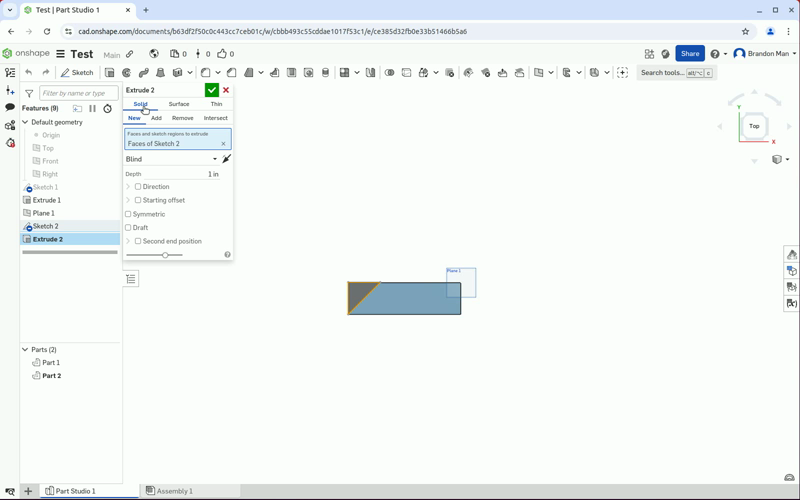
click(143, 106)
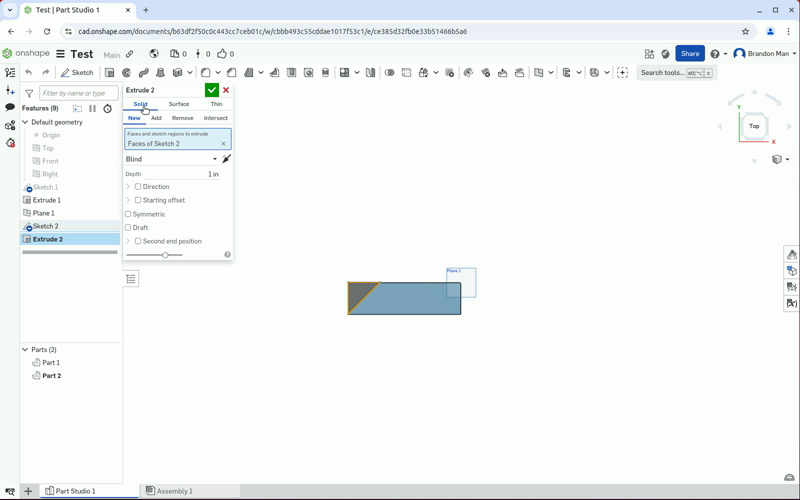
mouse_move(186, 120)
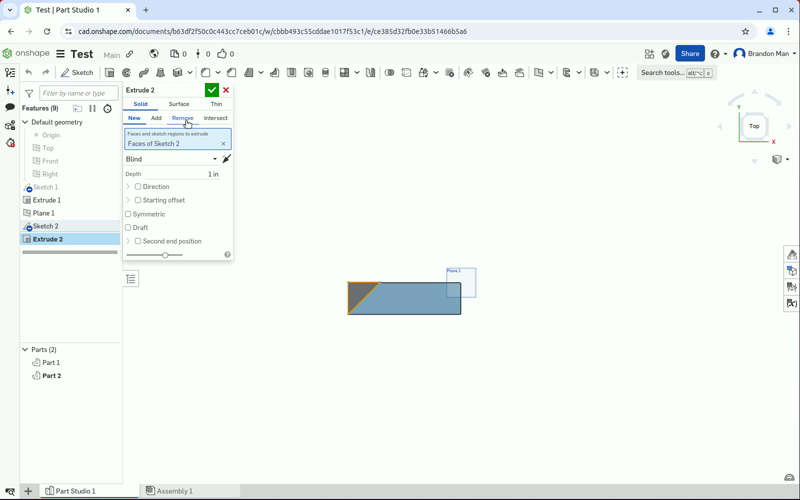
click(186, 120)
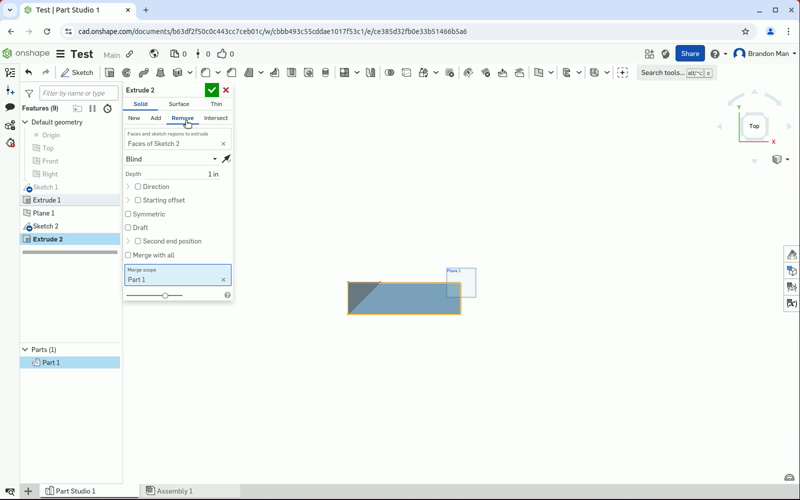
key(tab, 4)
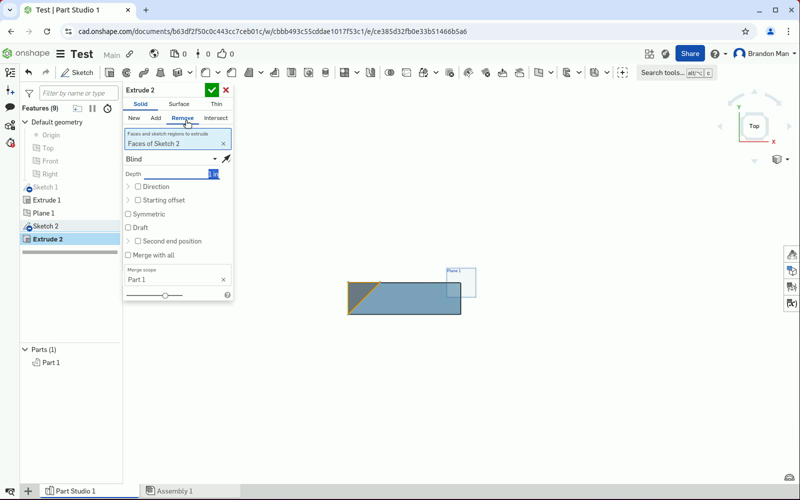
text(4.333)
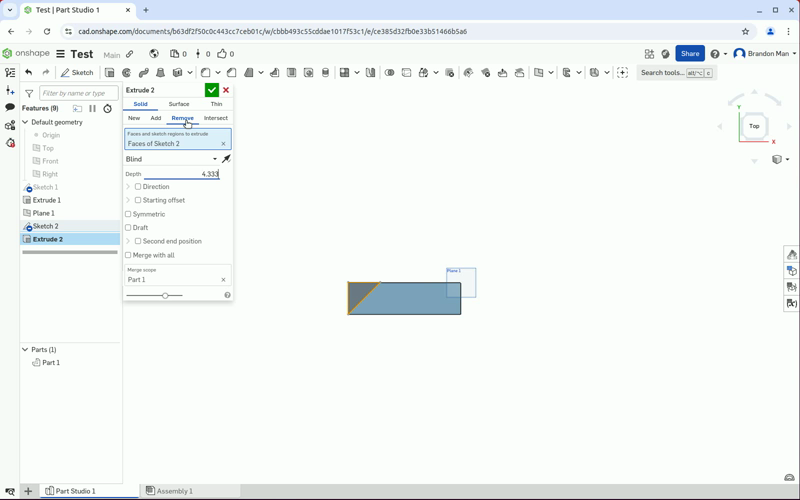
key(tab, 6)
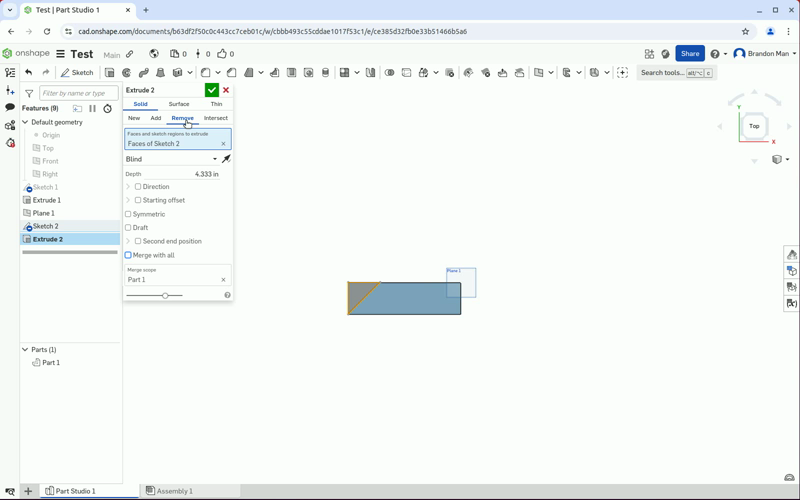
key(space)
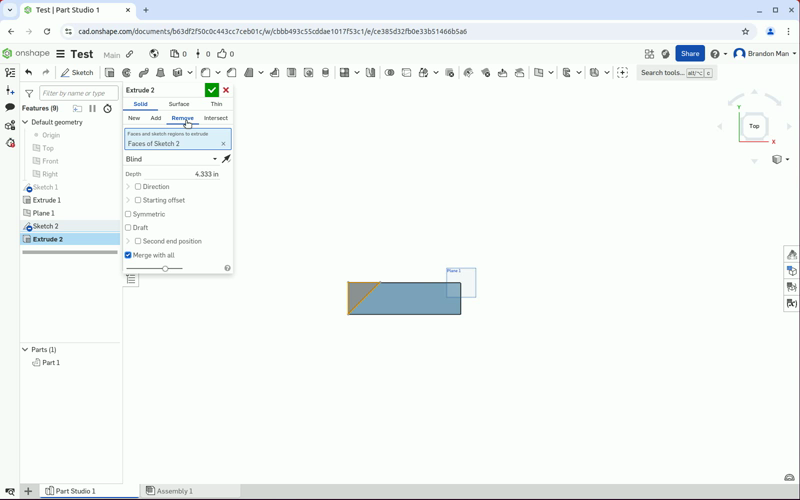
key(enter)
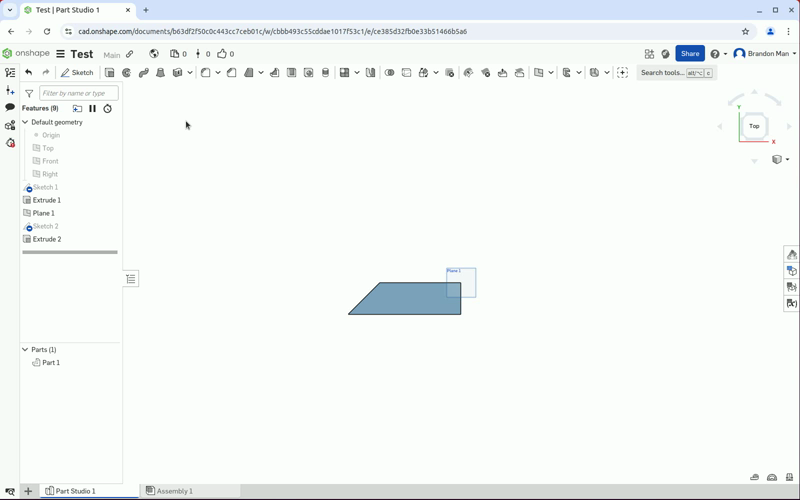
key(shift+h)
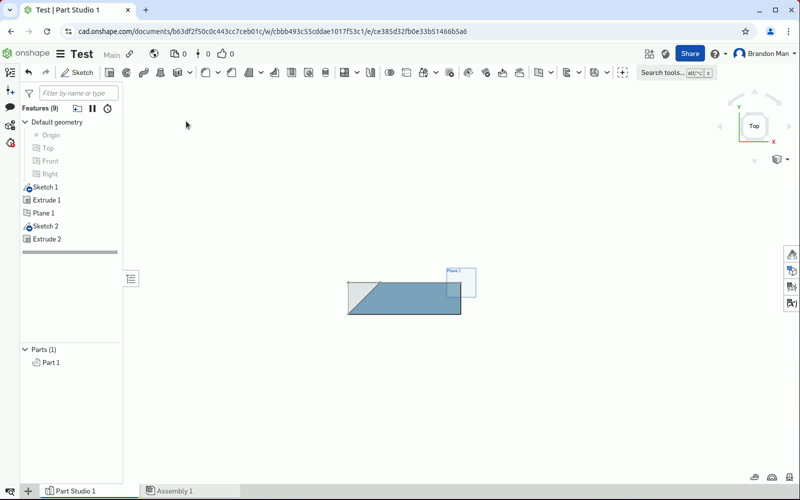
key(shift+h)
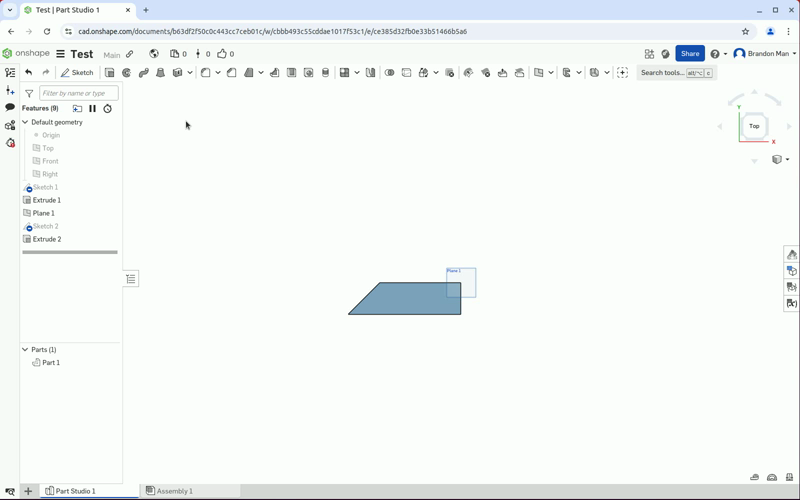
mouse_move(73, 189)
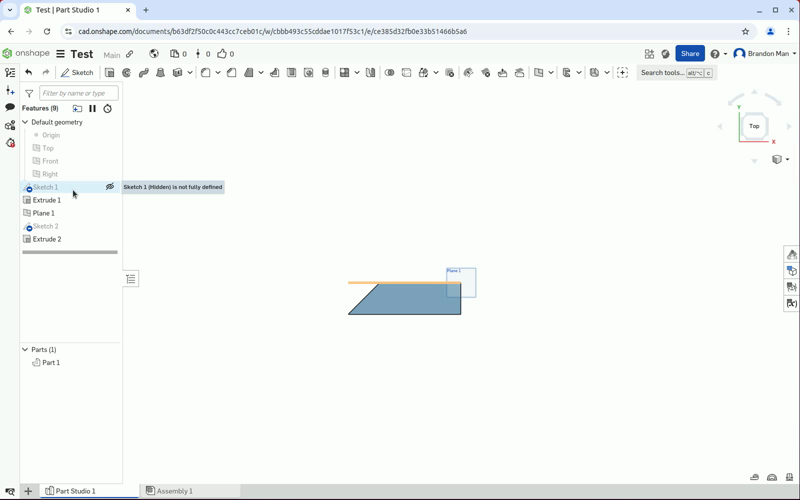
click(73, 189)
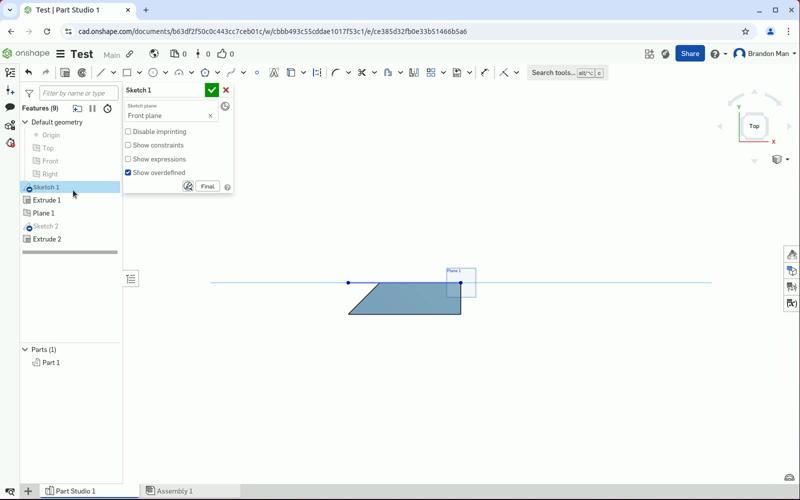
mouse_move(229, 92)
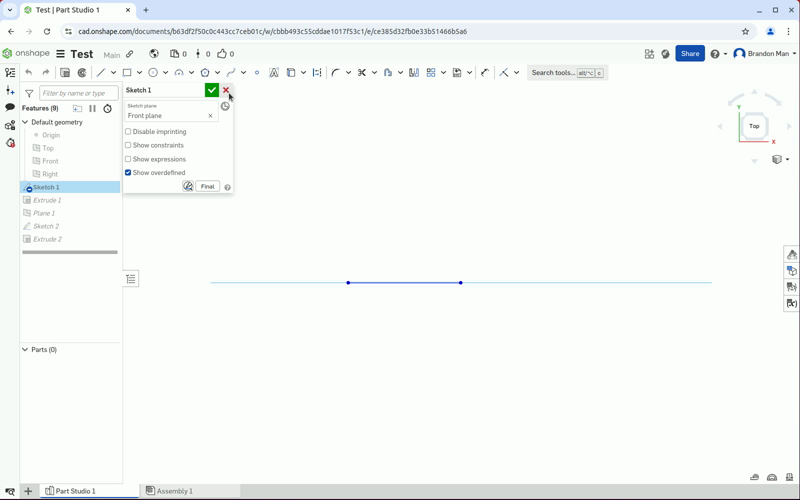
click(229, 92)
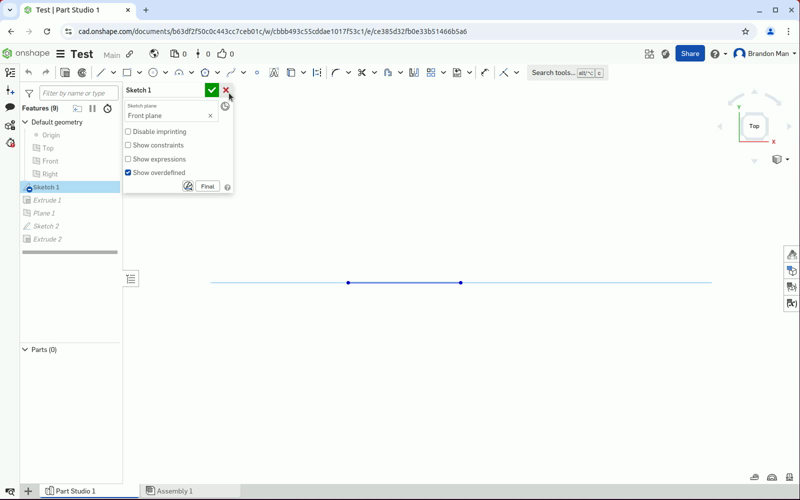
key(shift+s)
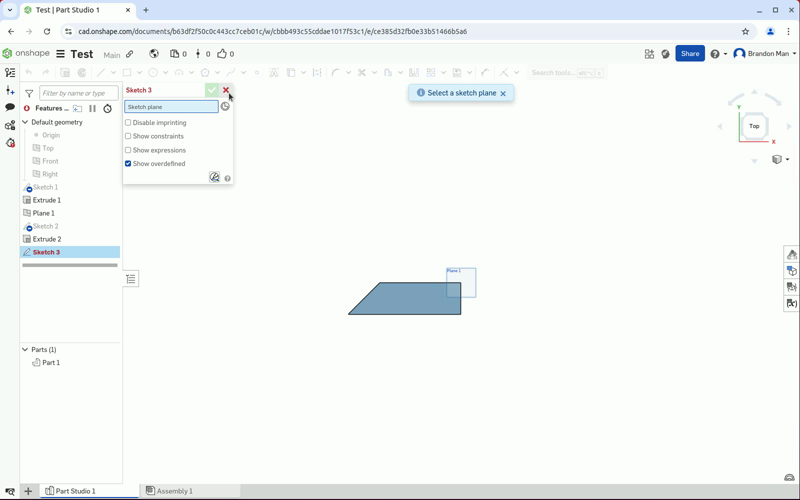
mouse_move(73, 215)
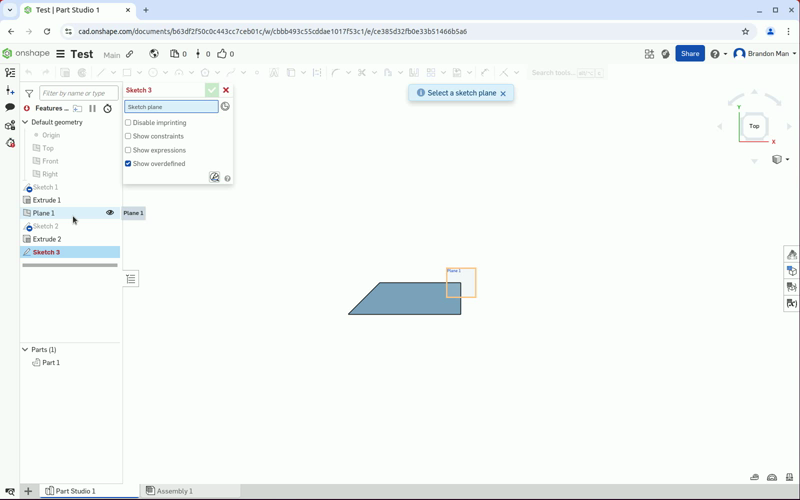
click(73, 215)
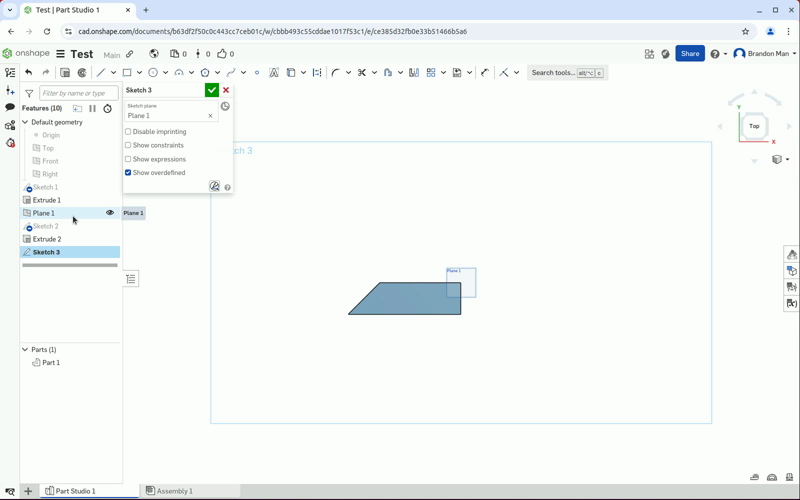
mouse_move(73, 352)
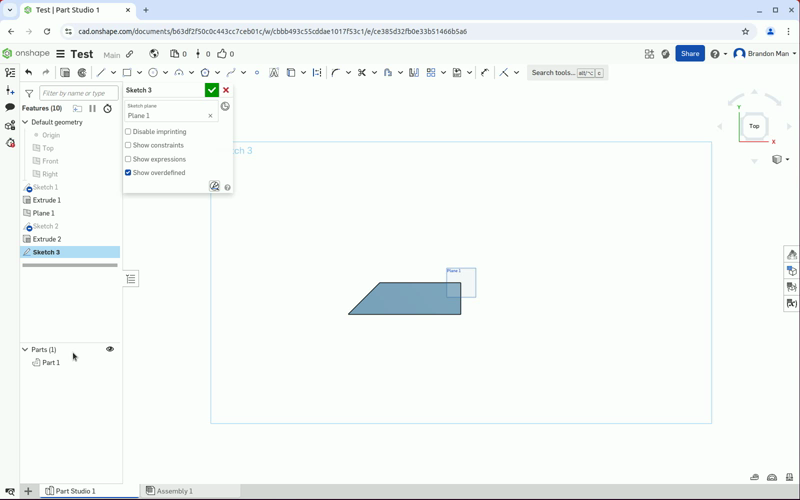
key(y)
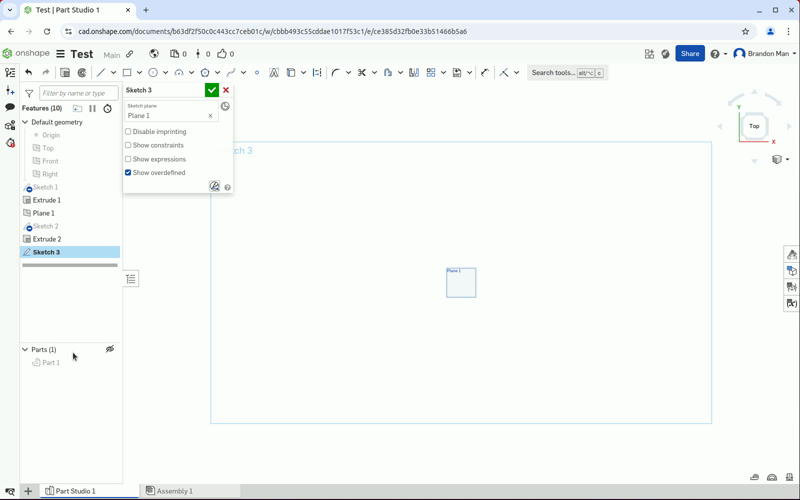
key(l)
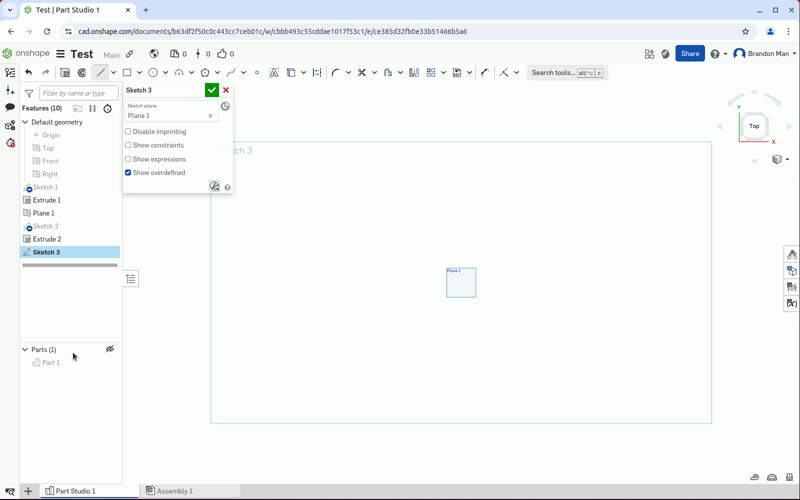
key_down(shift)
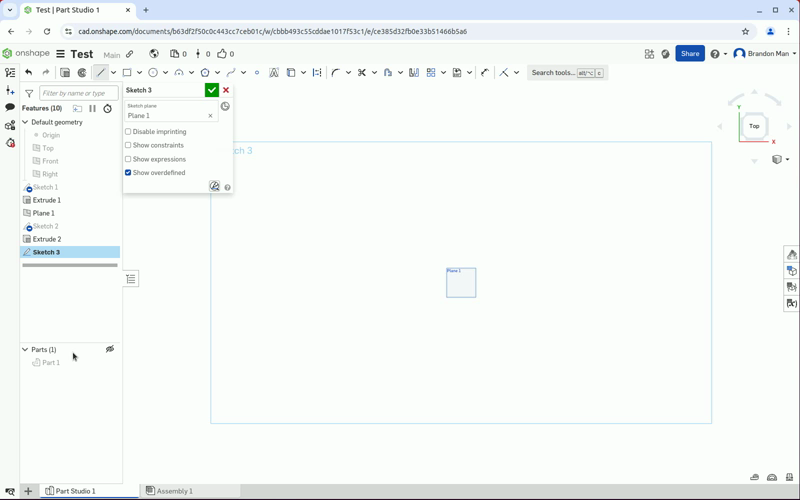
mouse_move(429, 282)
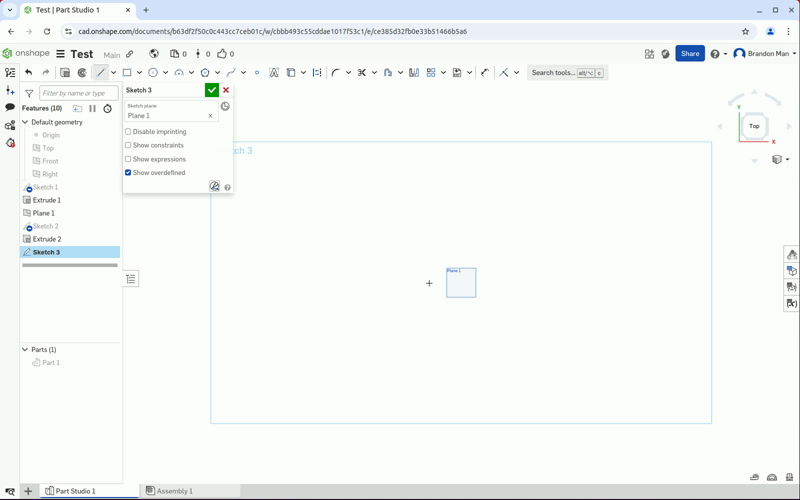
click(429, 282)
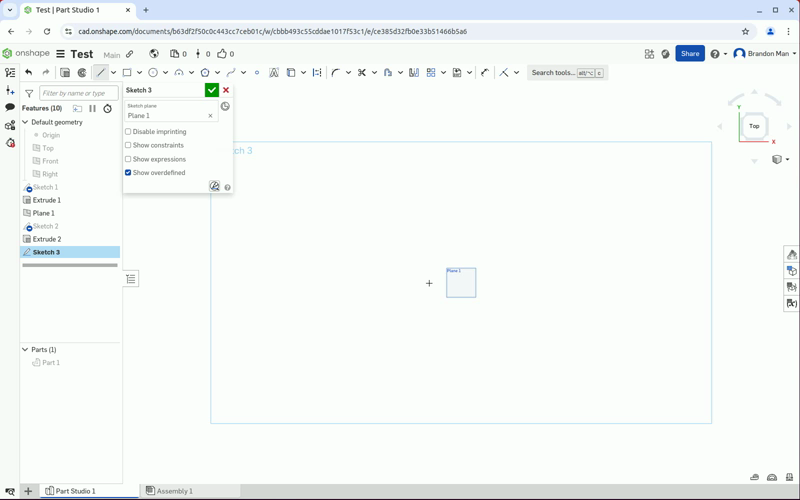
key_up(shift)
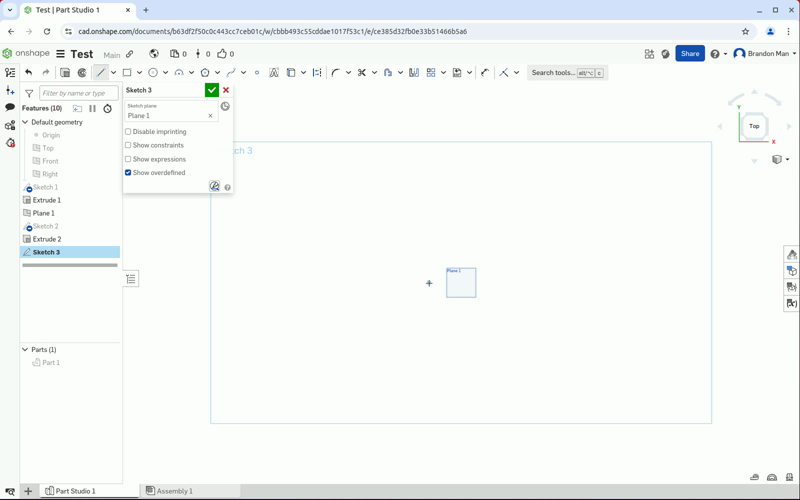
key_down(shift)
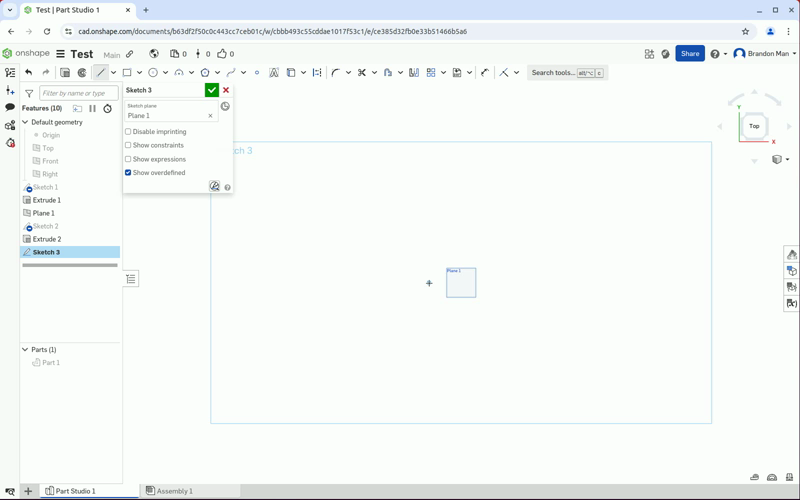
mouse_move(459, 282)
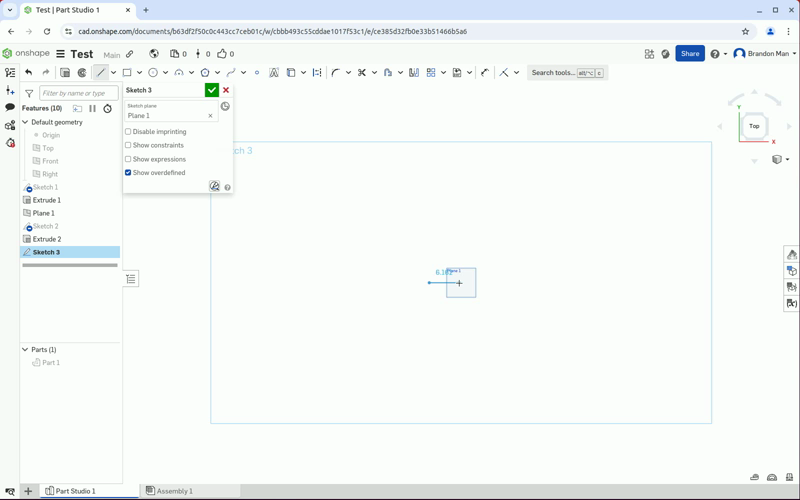
mouse_move(461, 315)
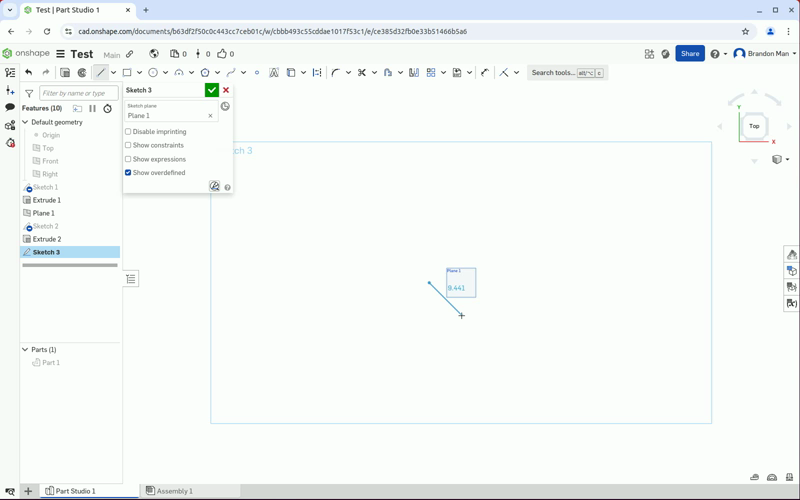
click(461, 315)
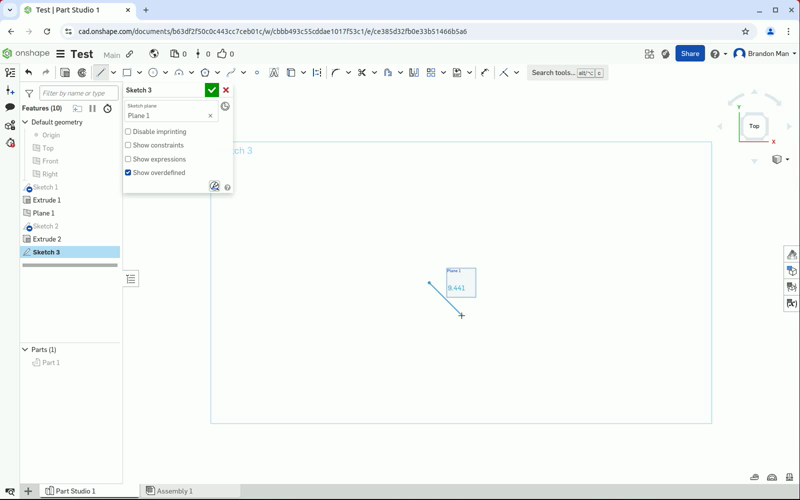
key_up(shift)
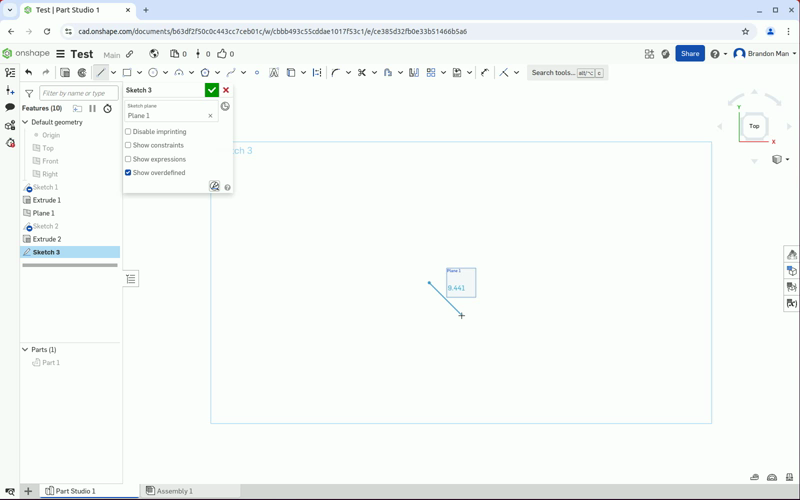
key_down(shift)
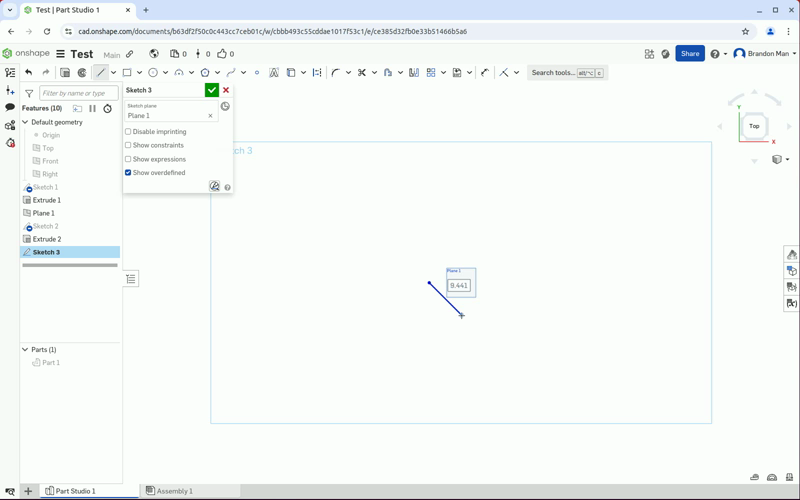
mouse_move(491, 315)
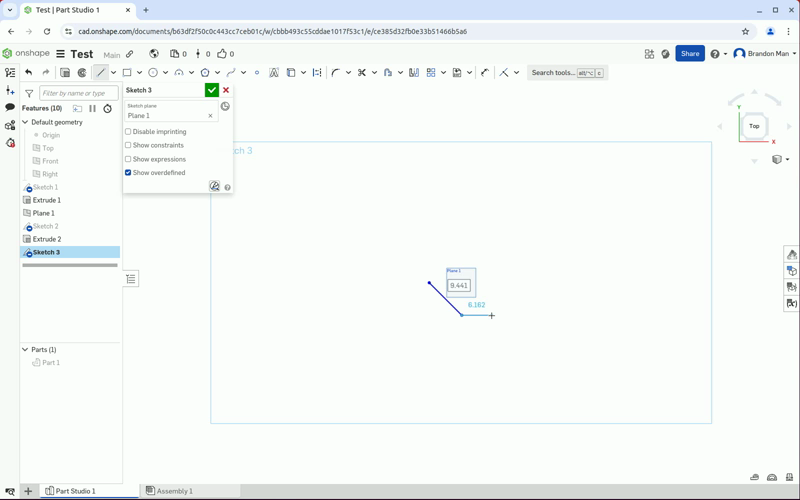
mouse_move(461, 282)
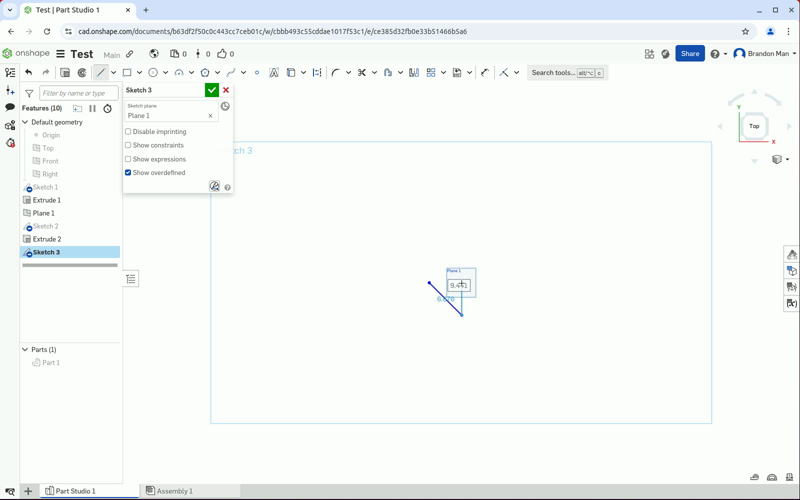
click(461, 282)
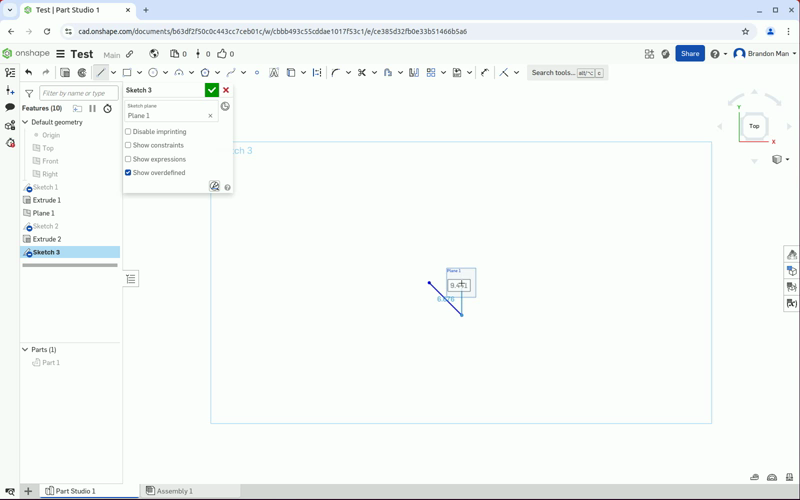
key_up(shift)
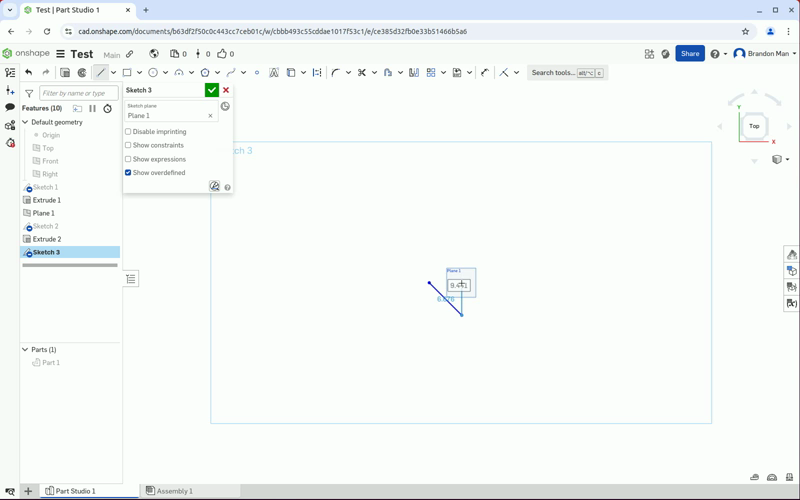
mouse_move(491, 282)
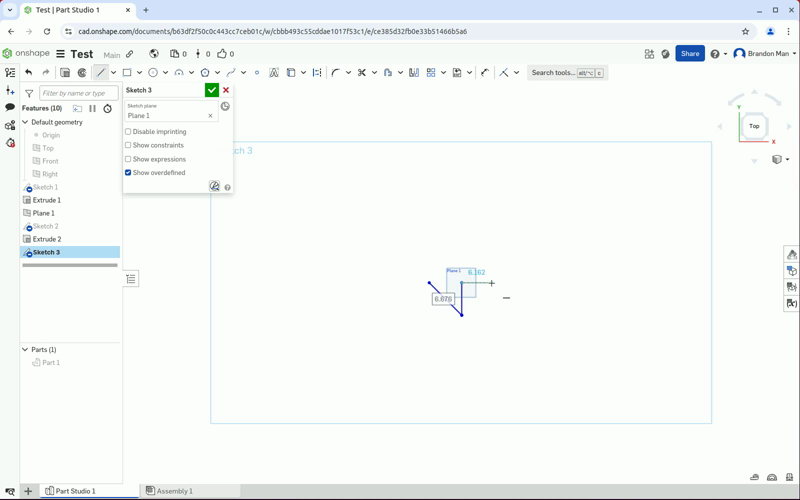
key_down(shift)
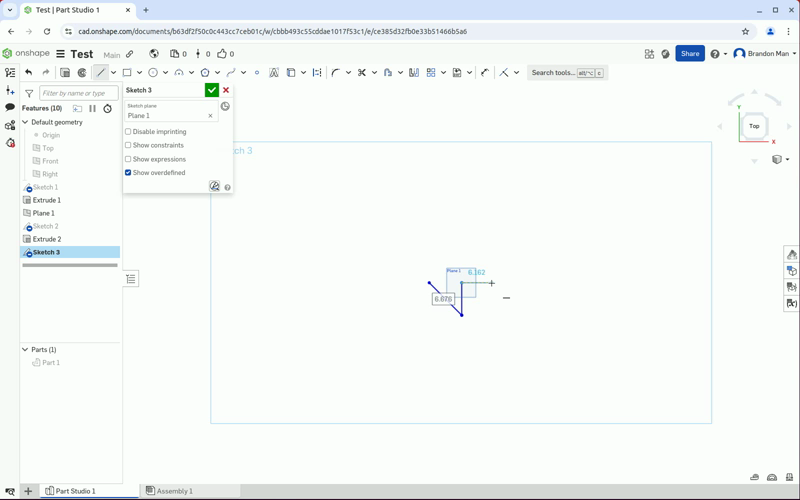
mouse_move(429, 282)
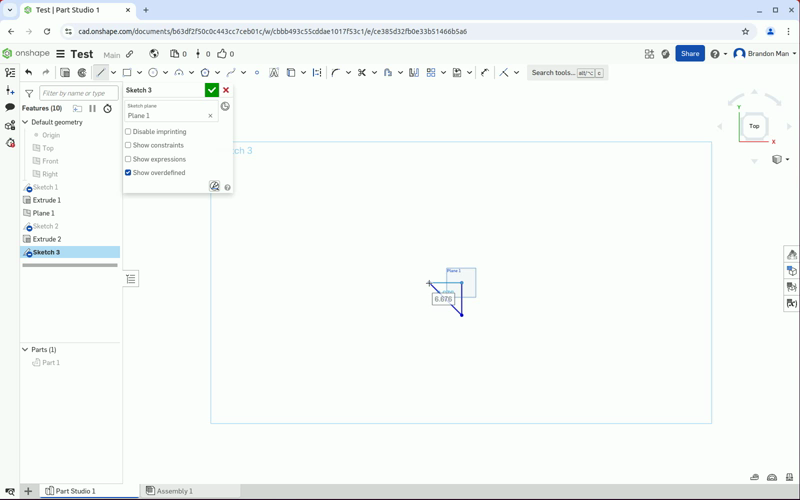
key_up(shift)
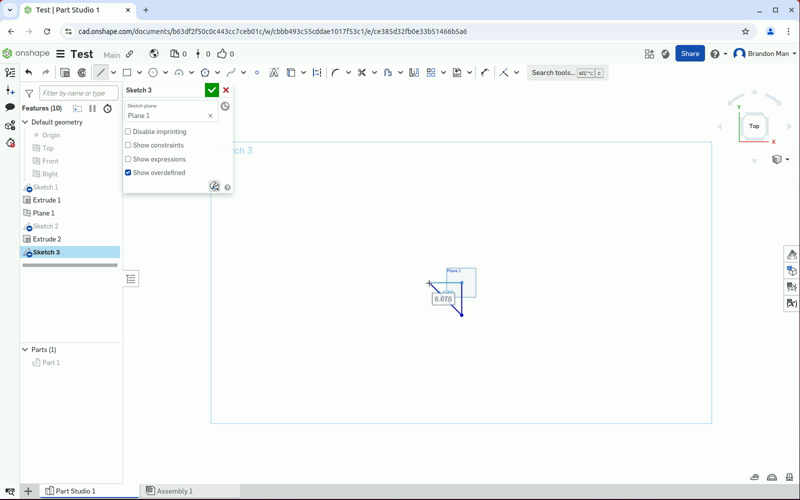
click(429, 282)
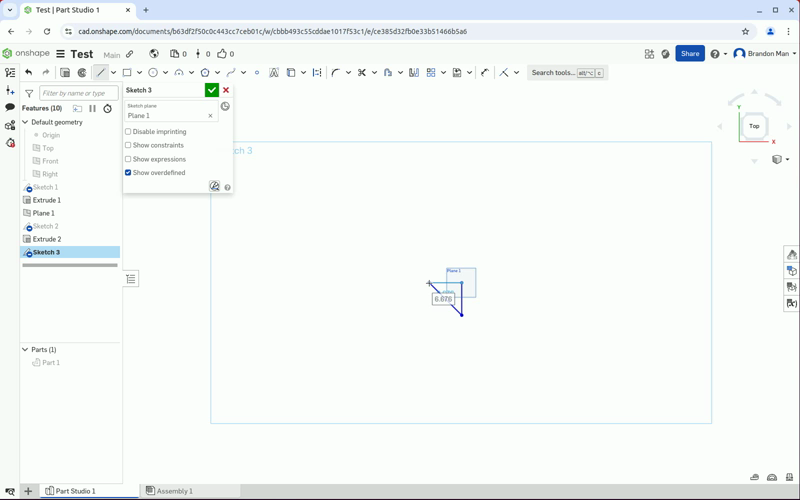
key(esc)
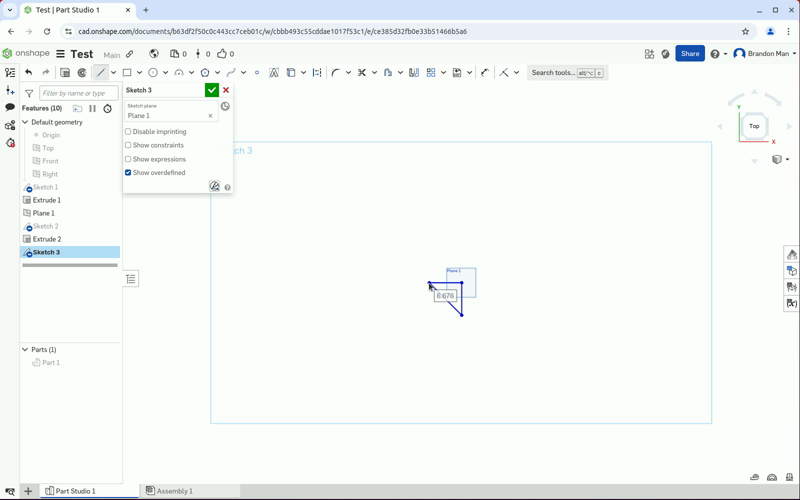
mouse_move(439, 286)
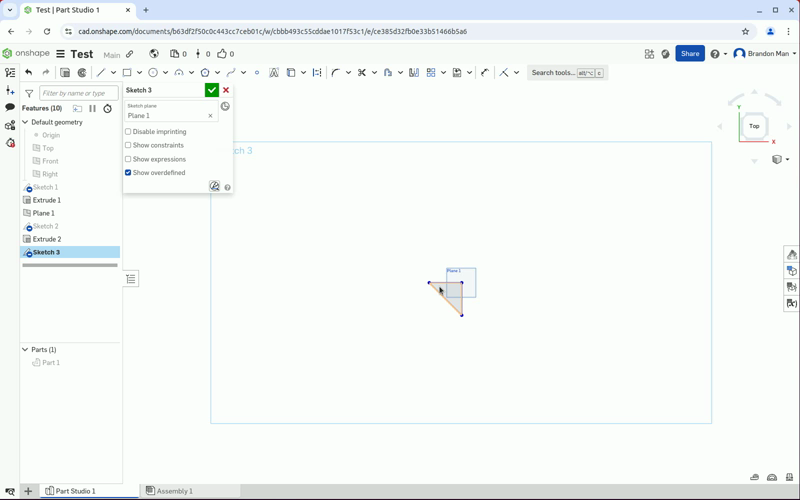
scroll(6)
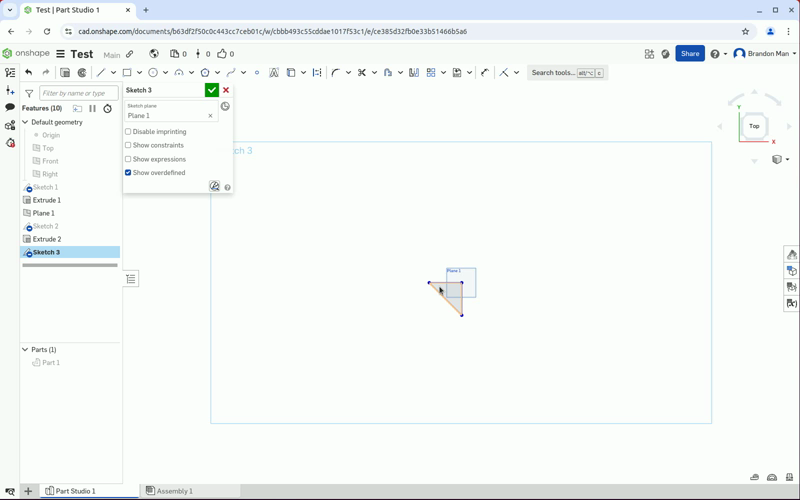
scroll(6)
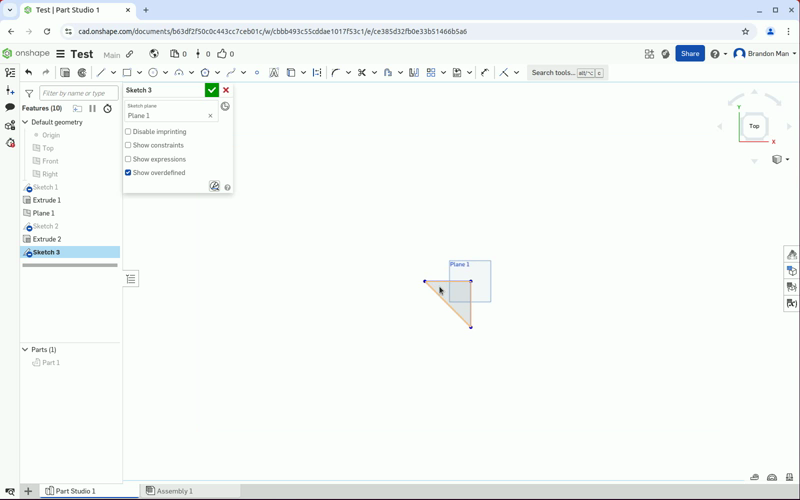
scroll(6)
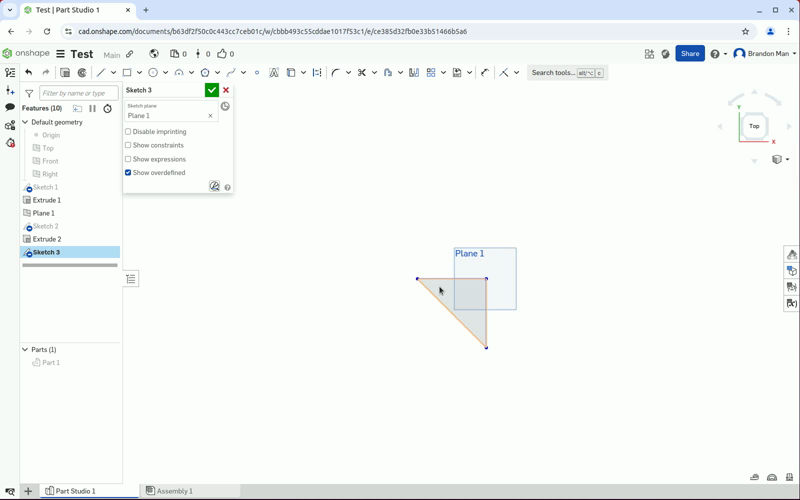
scroll(6)
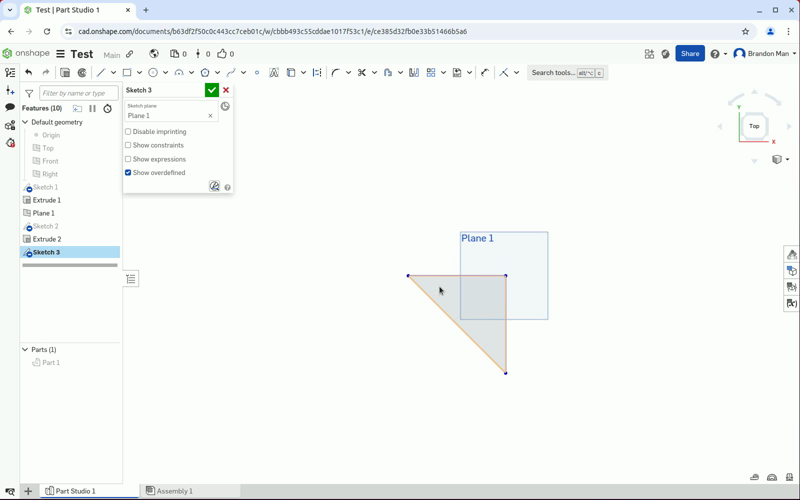
scroll(6)
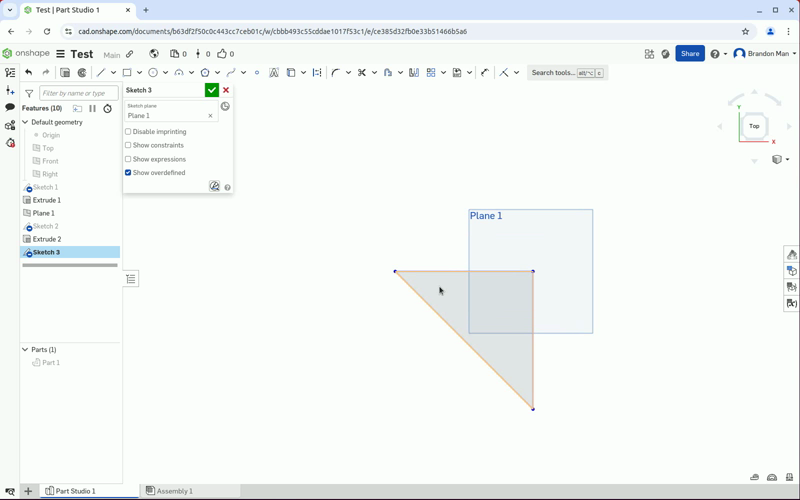
scroll(6)
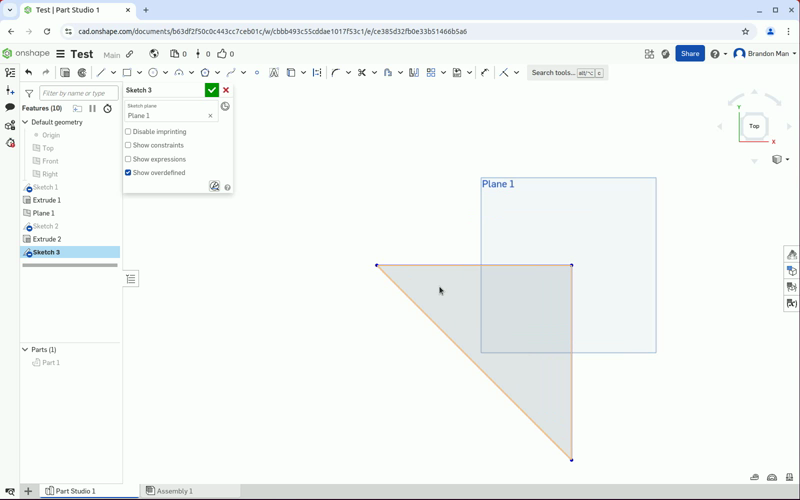
scroll(6)
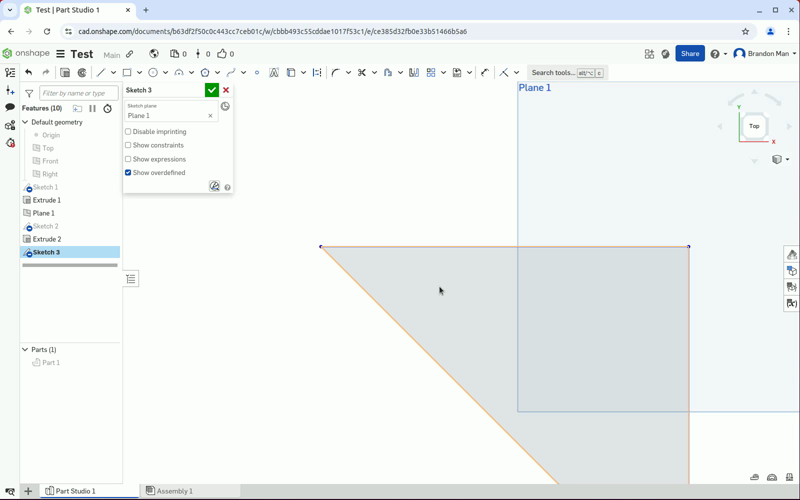
click(439, 286)
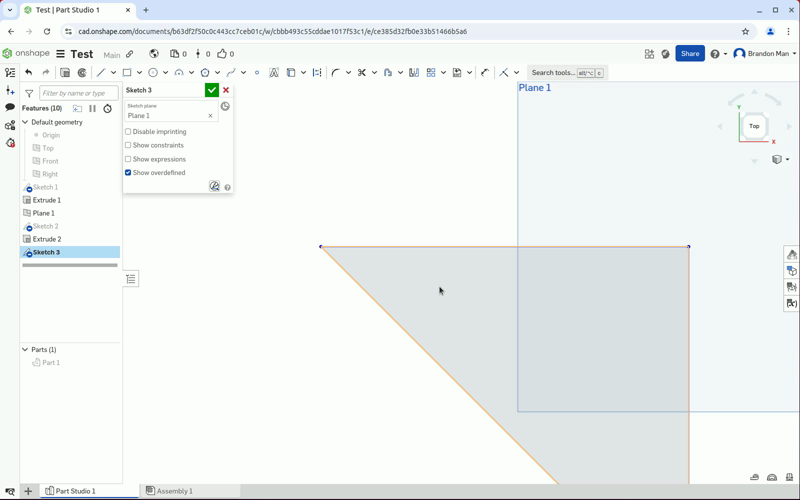
scroll(-6)
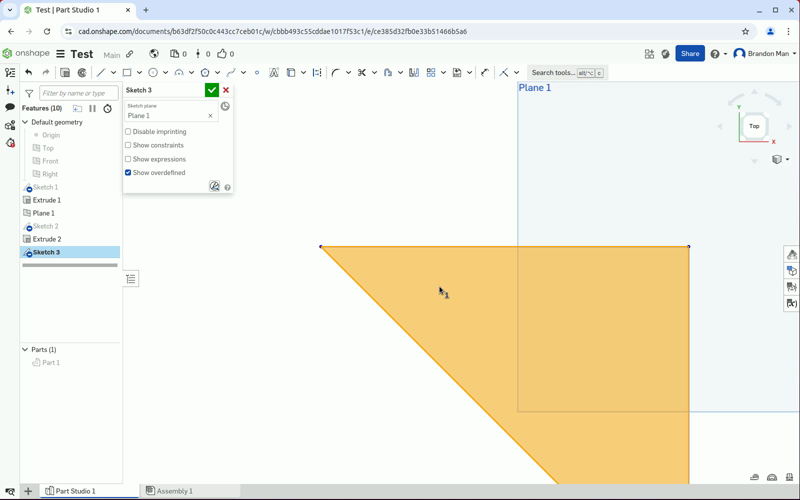
scroll(-6)
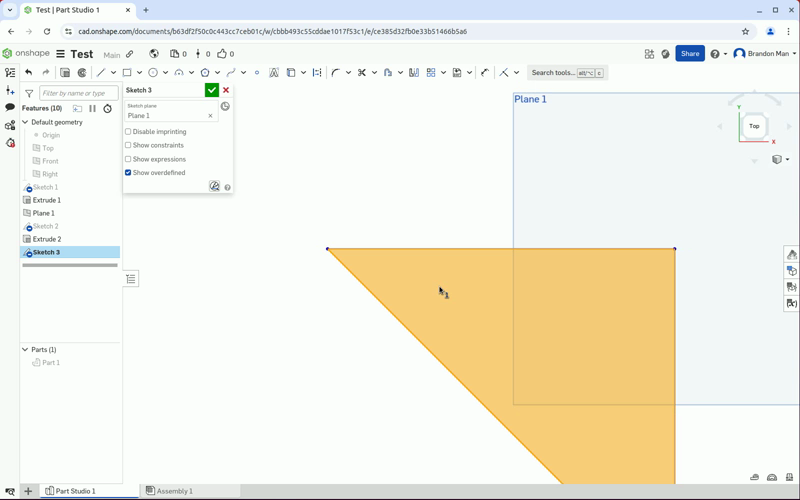
scroll(-6)
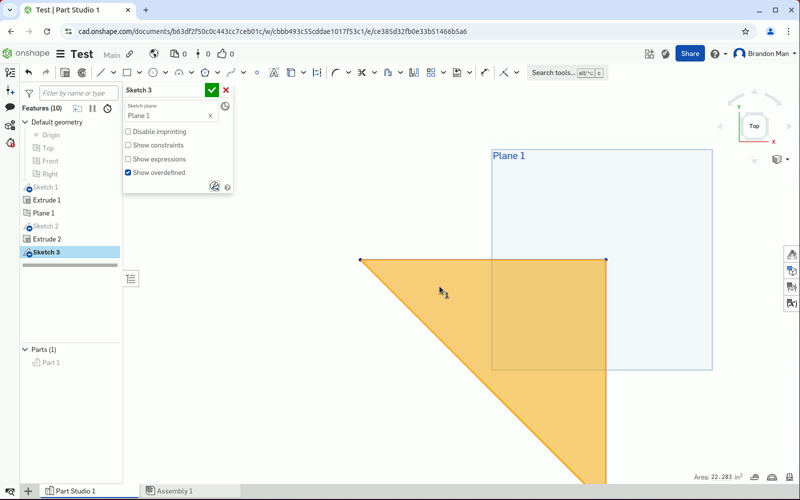
scroll(-6)
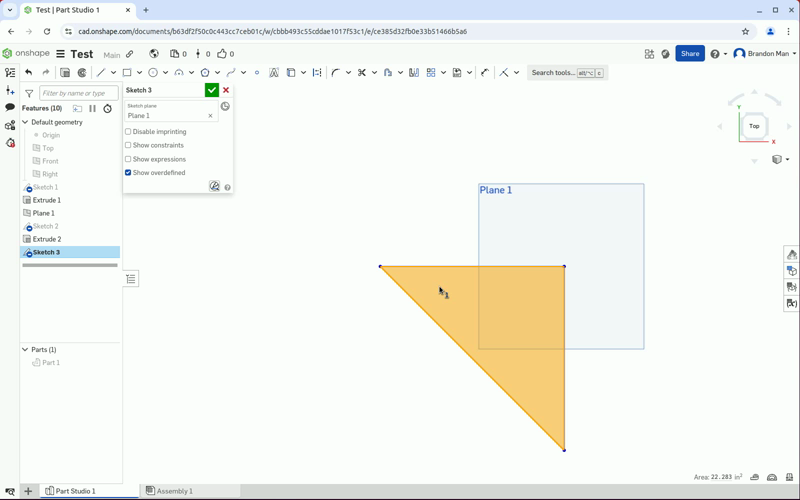
scroll(-6)
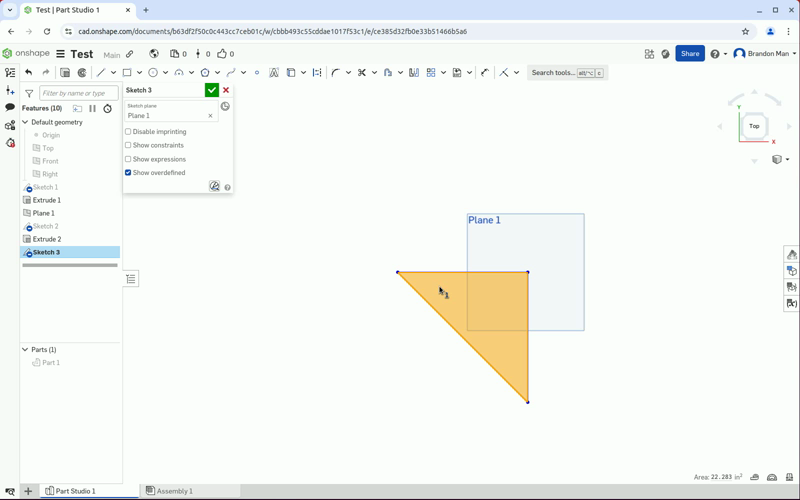
scroll(-6)
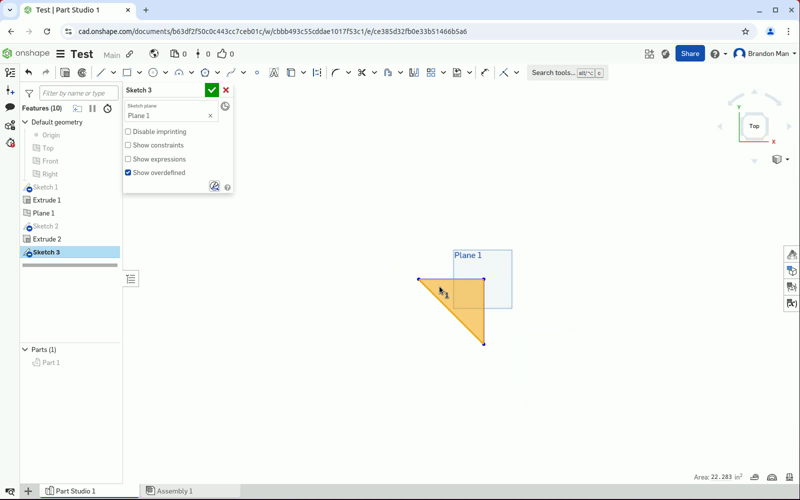
scroll(-6)
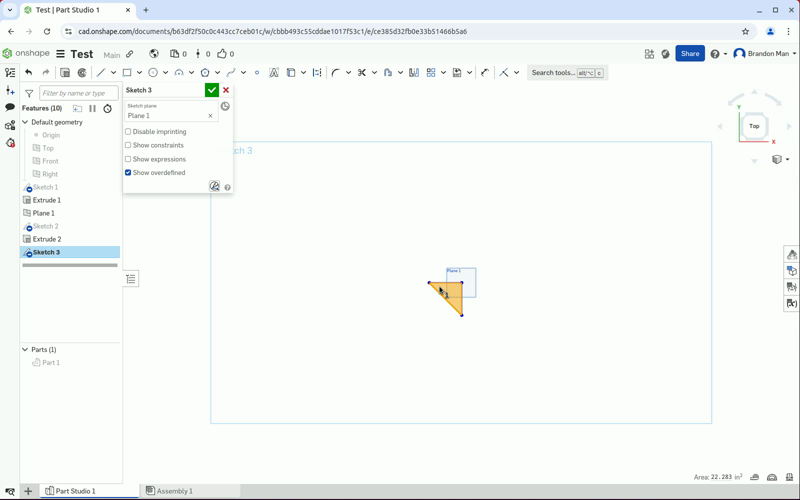
mouse_move(73, 352)
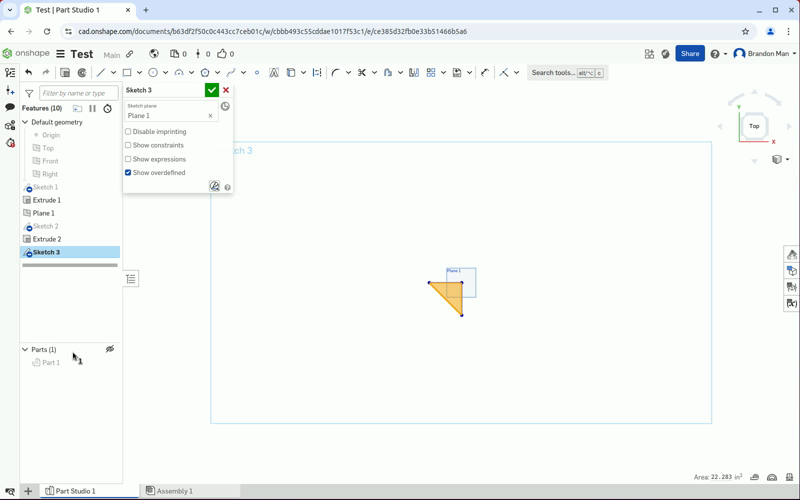
key(shift+y)
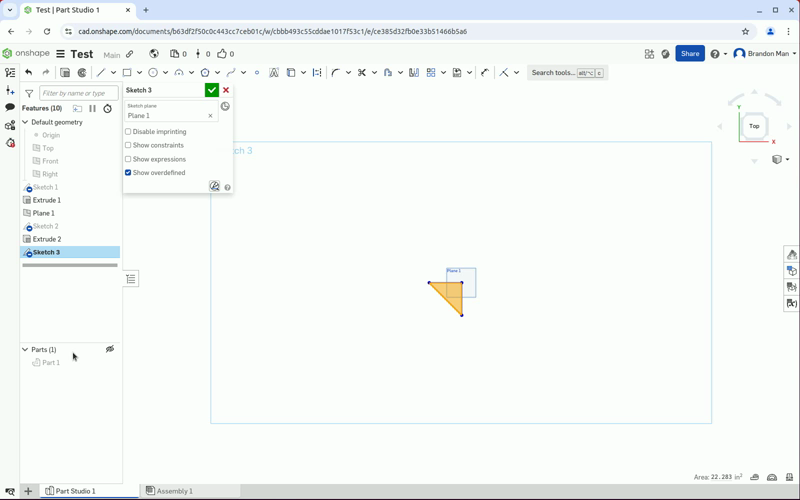
key(shift+e)
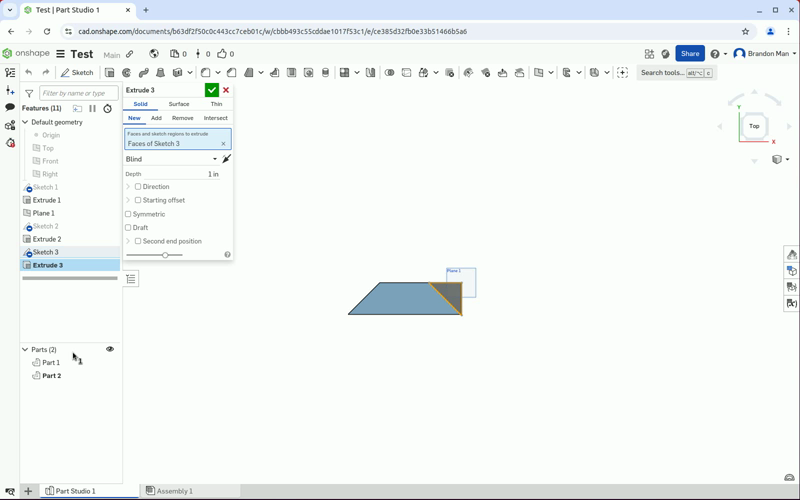
mouse_move(143, 106)
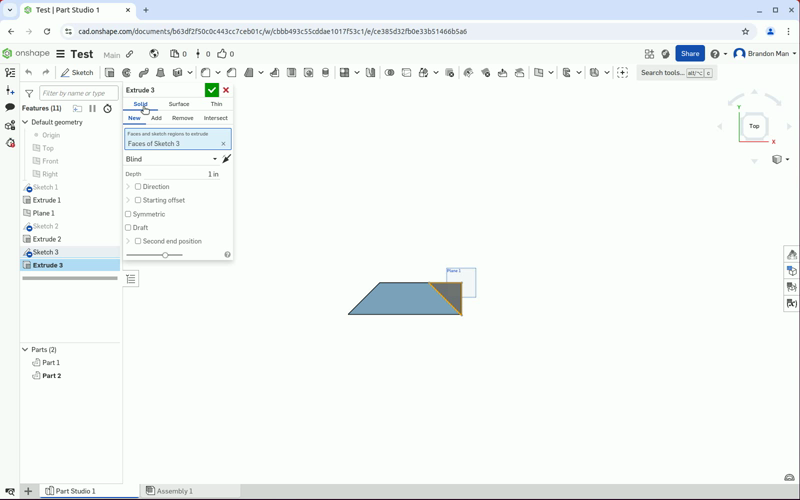
click(143, 106)
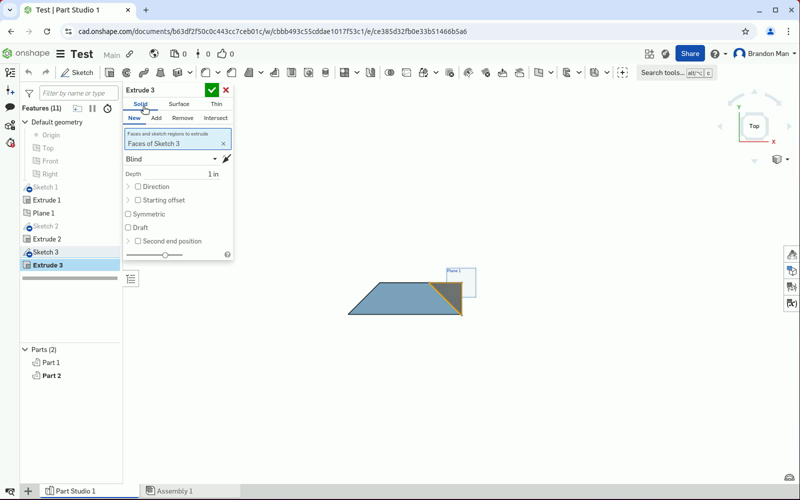
mouse_move(186, 120)
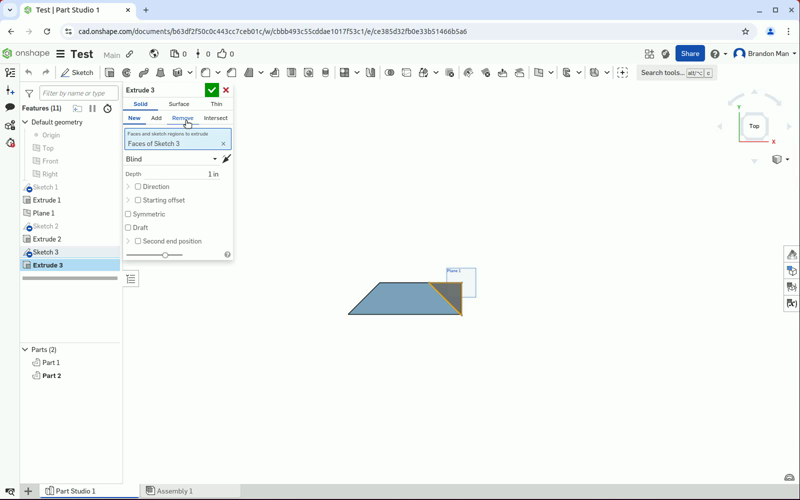
click(186, 120)
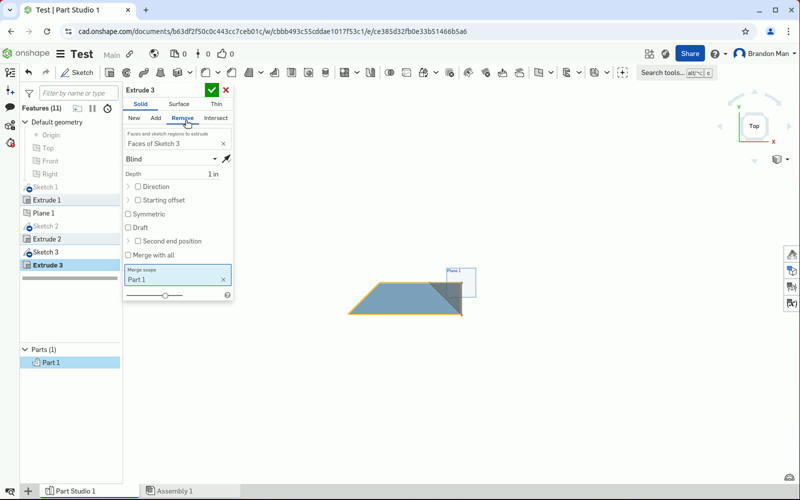
key(tab, 4)
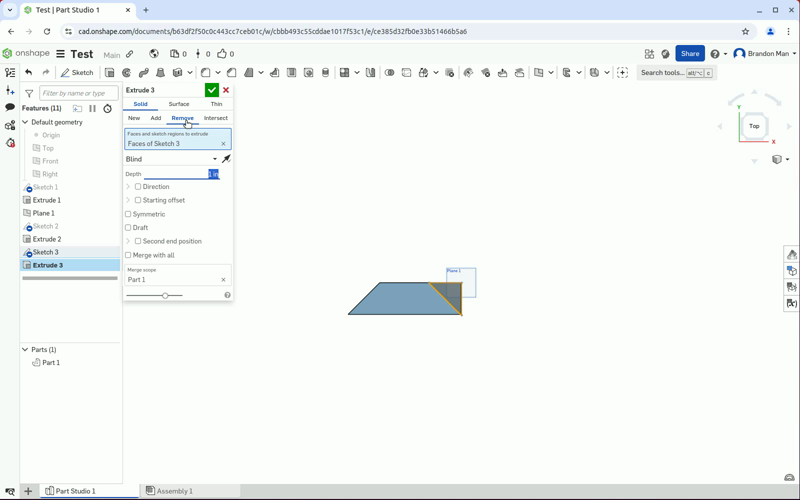
text(4.333)
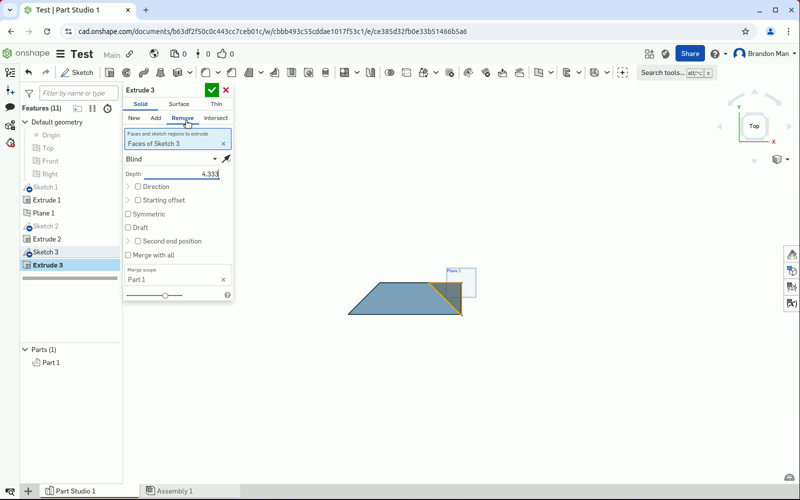
key(tab, 6)
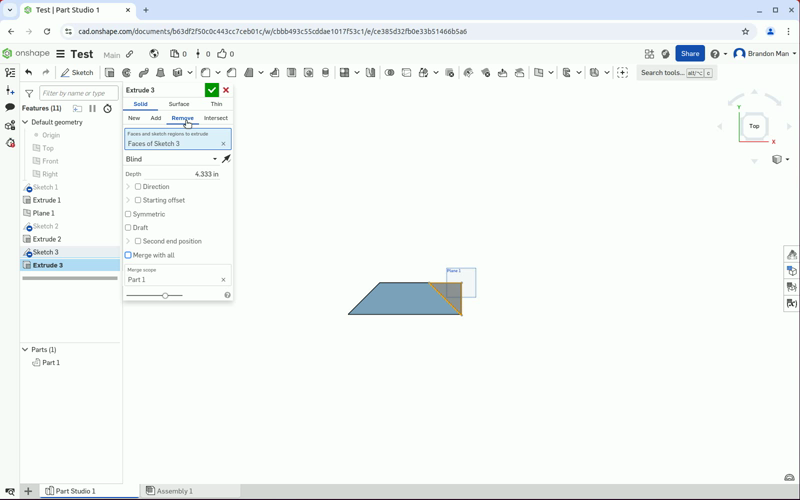
key(space)
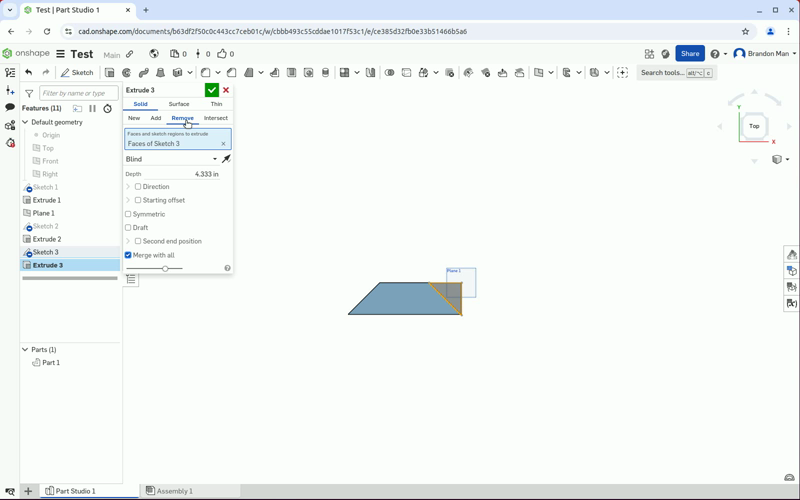
key(enter)
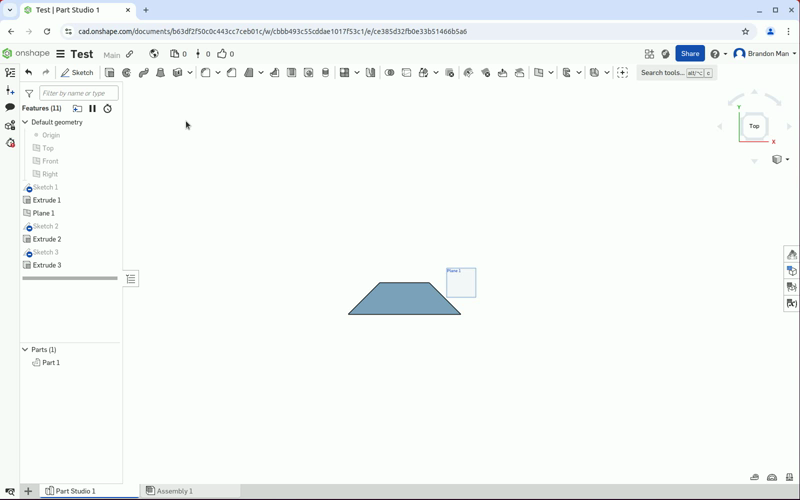
key(shift+h)
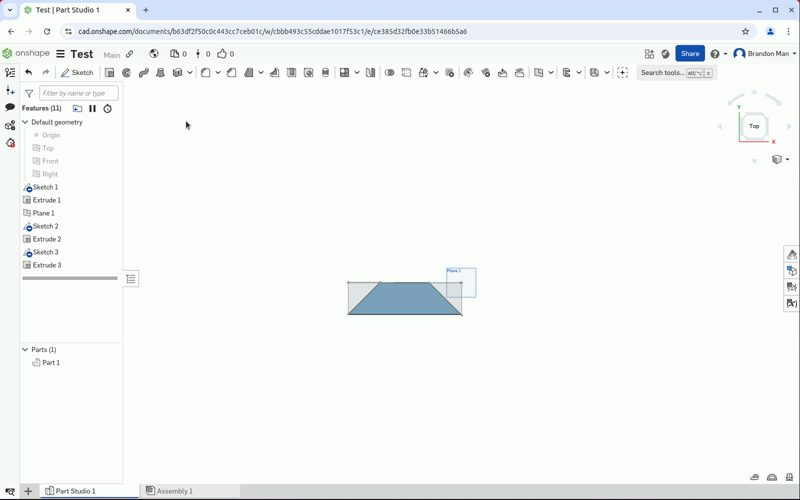
key(shift+h)
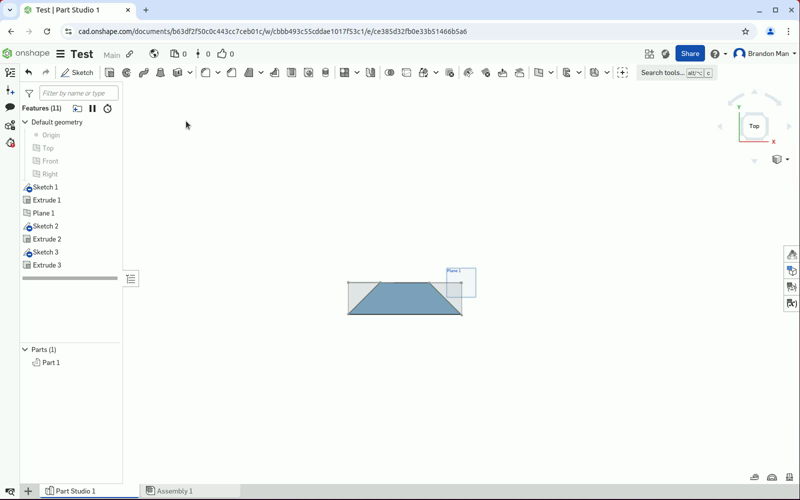
key(shift+7)
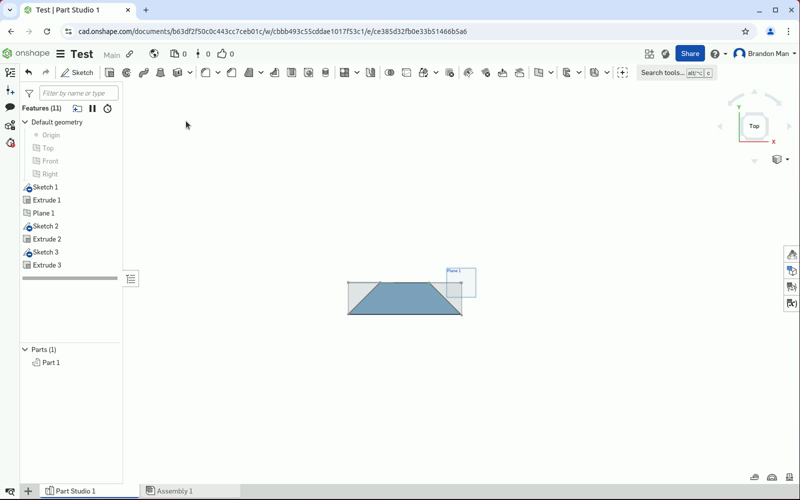
key(up, 3)
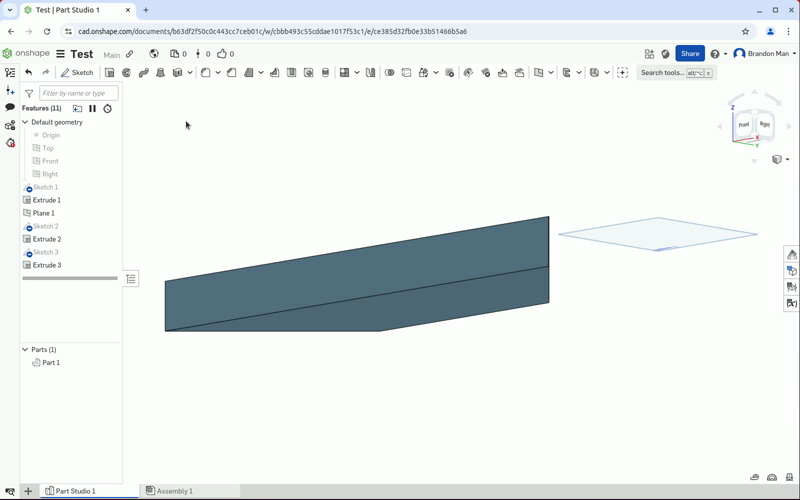
key(left, 3)
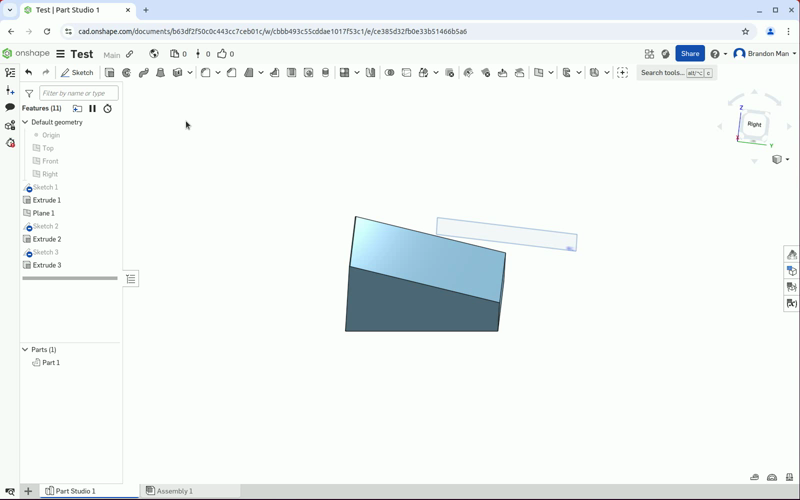
key(right, 3)
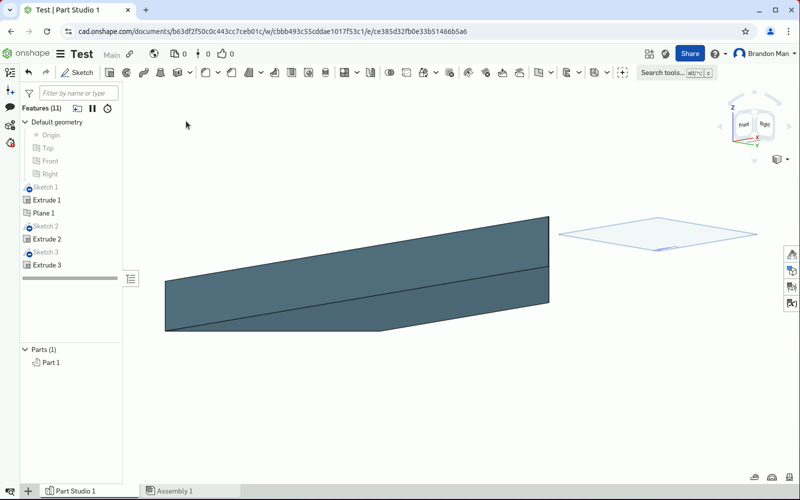
key(down, 3)
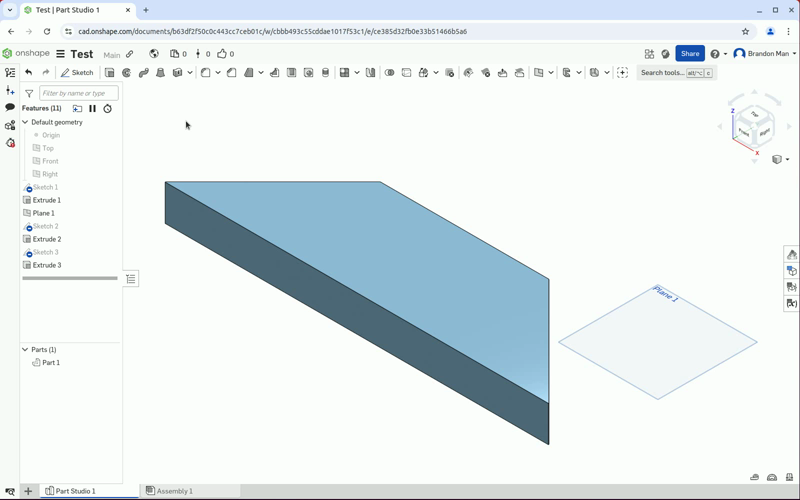
mouse_move(73, 189)
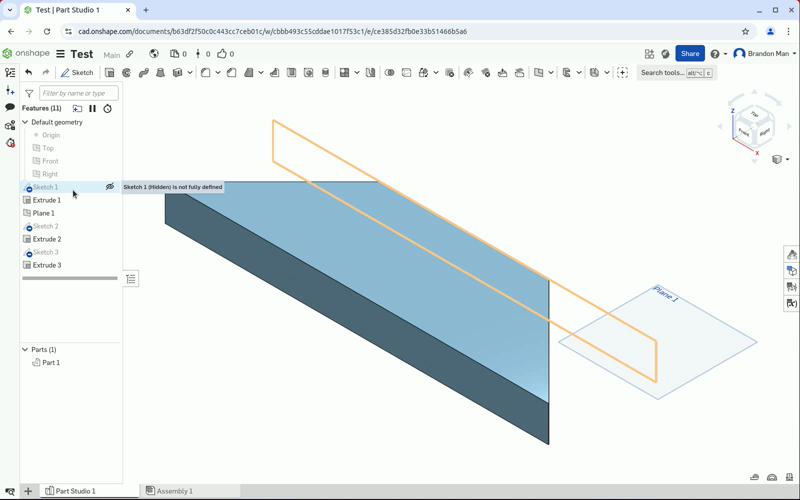
click(73, 189)